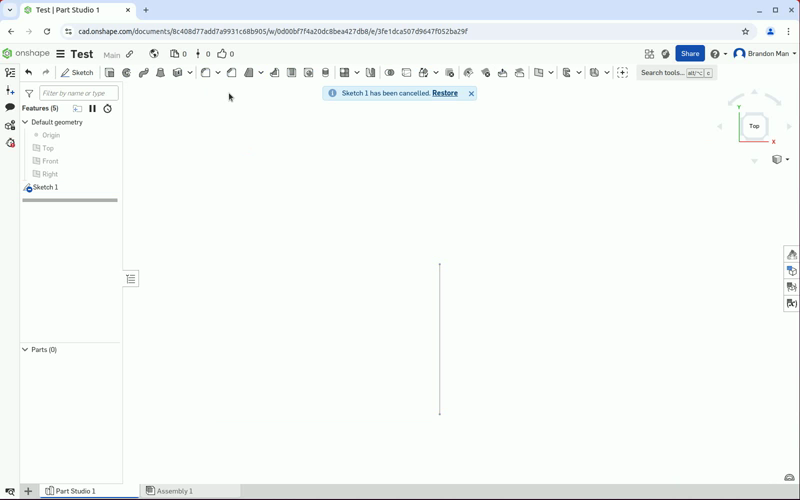
key(shift+h)
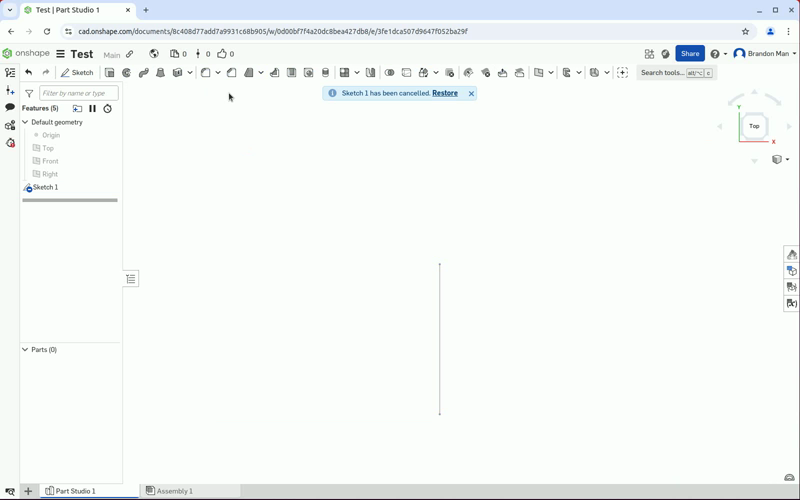
key(shift+s)
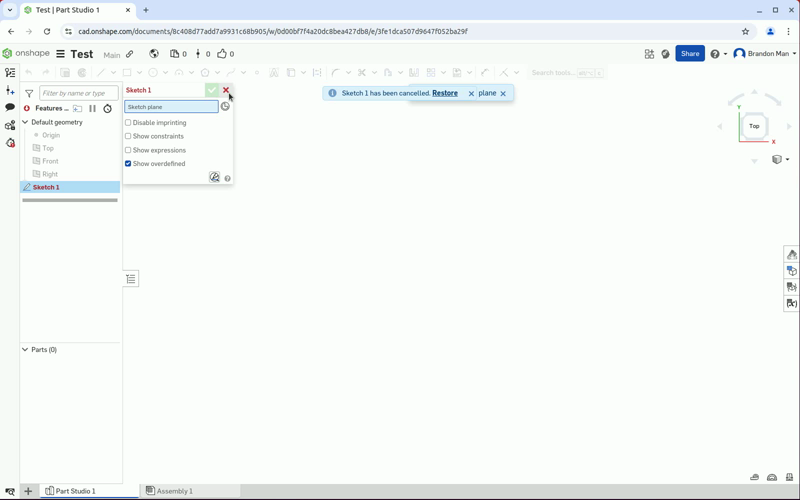
mouse_move(73, 150)
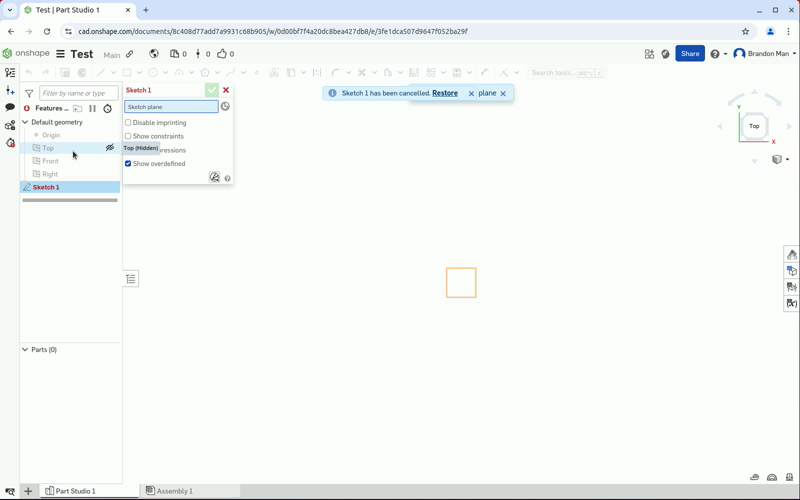
click(73, 150)
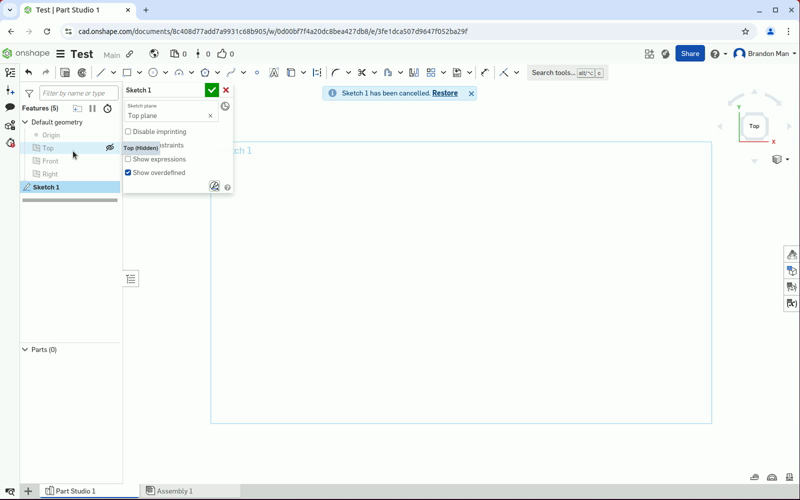
mouse_move(73, 352)
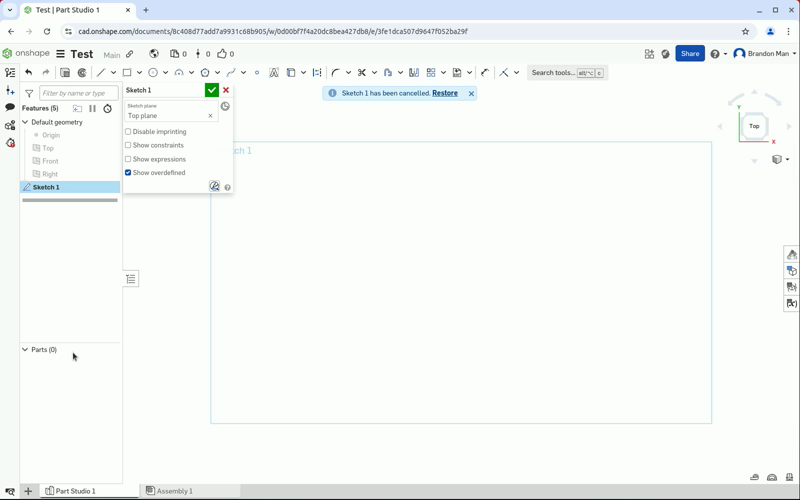
key(y)
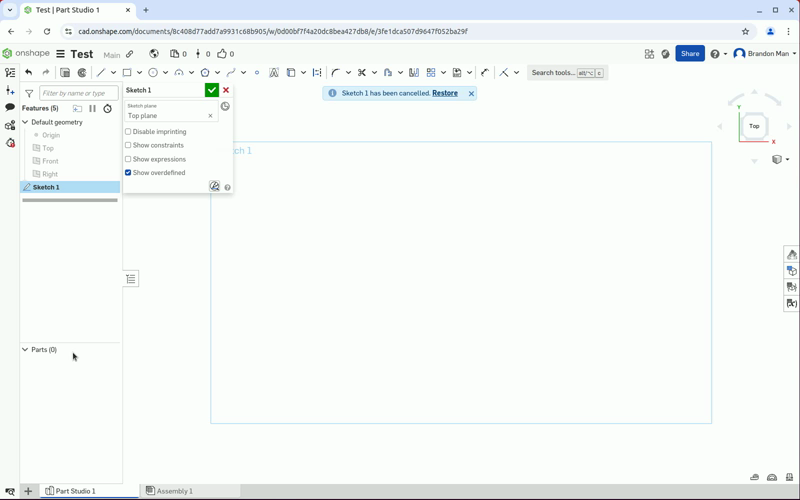
key(c)
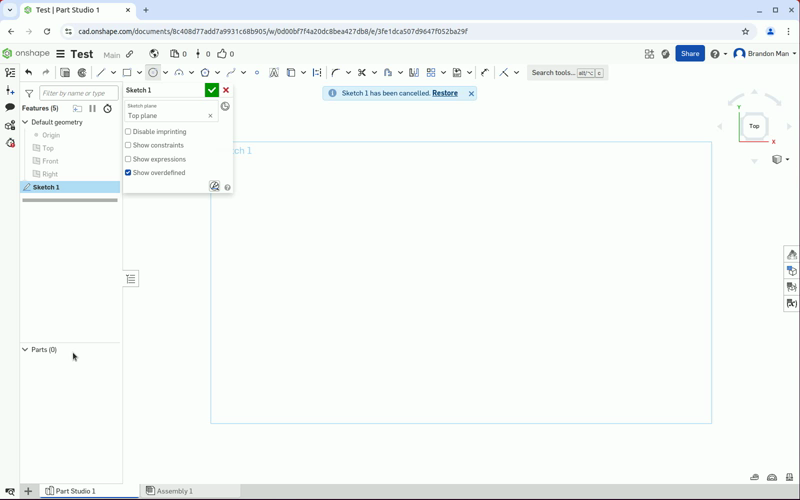
key_down(shift)
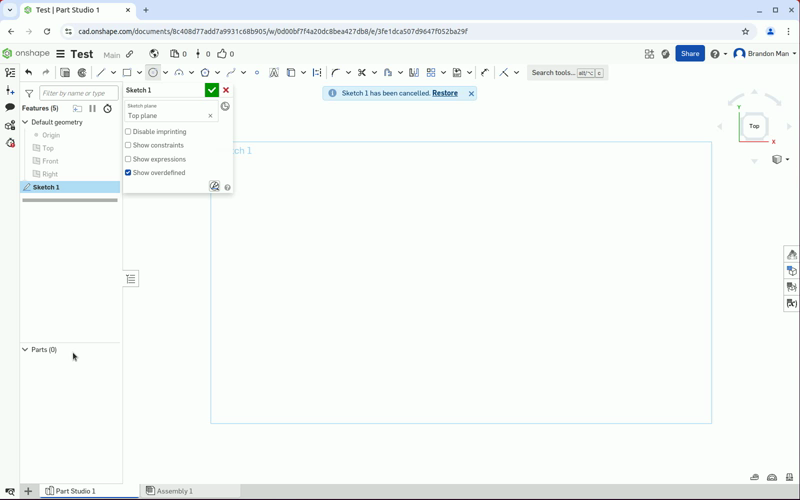
mouse_move(461, 282)
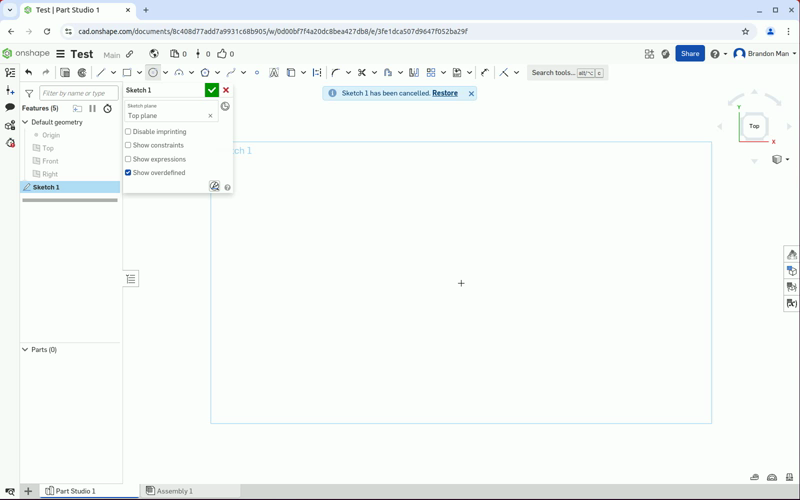
click(461, 282)
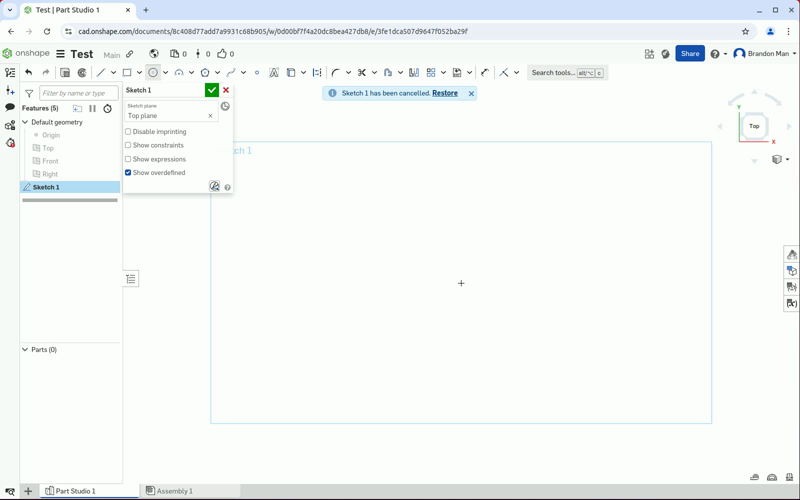
key_up(shift)
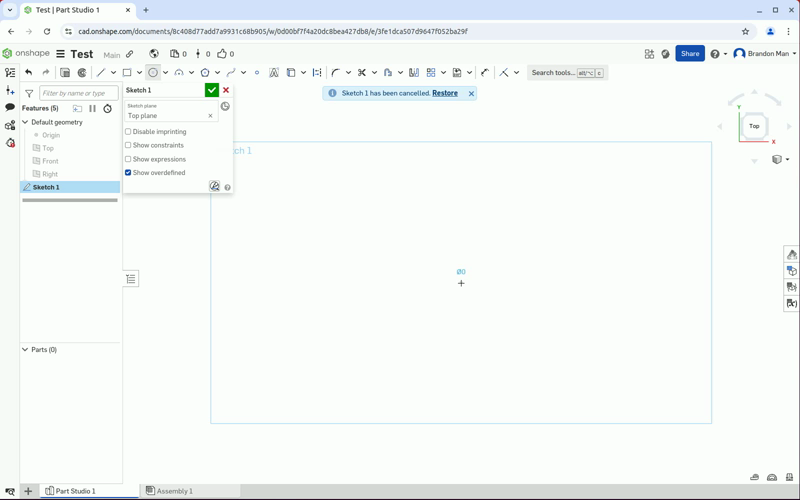
mouse_move(574, 282)
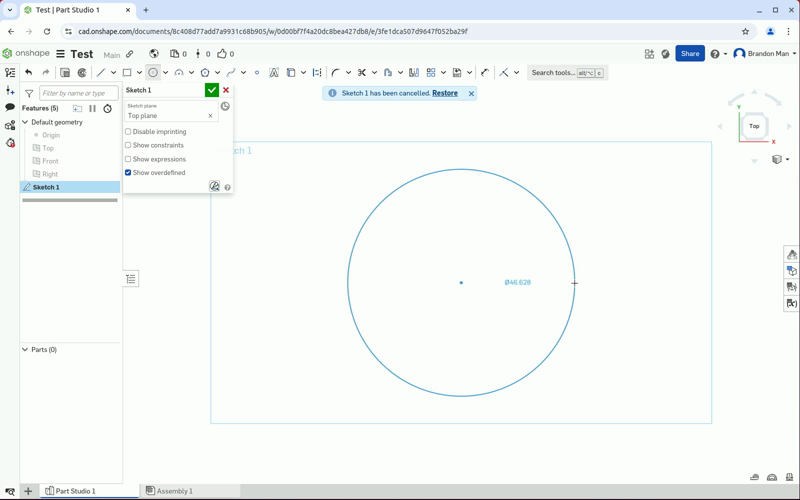
click(574, 282)
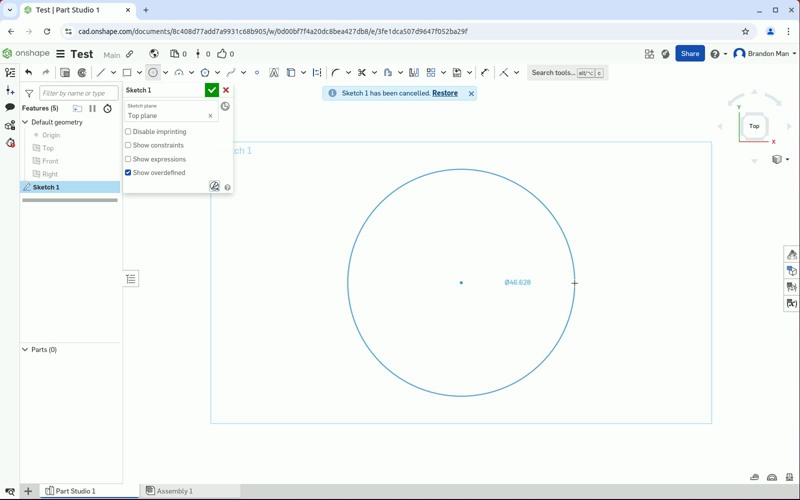
key(esc)
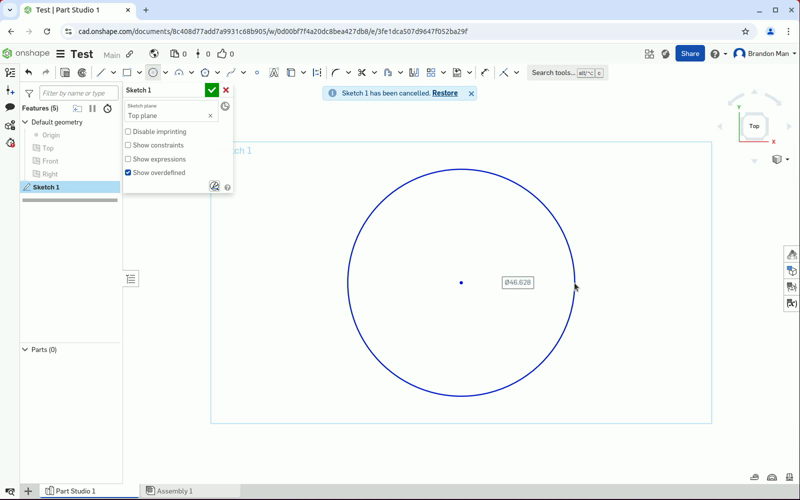
mouse_move(499, 230)
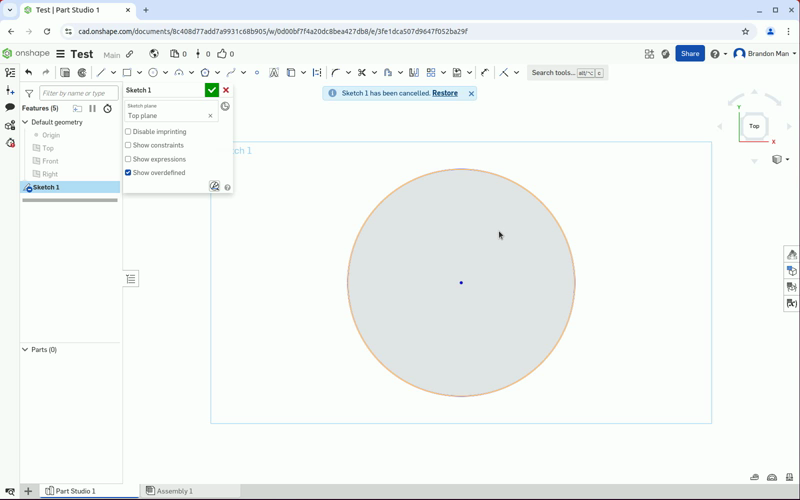
click(499, 230)
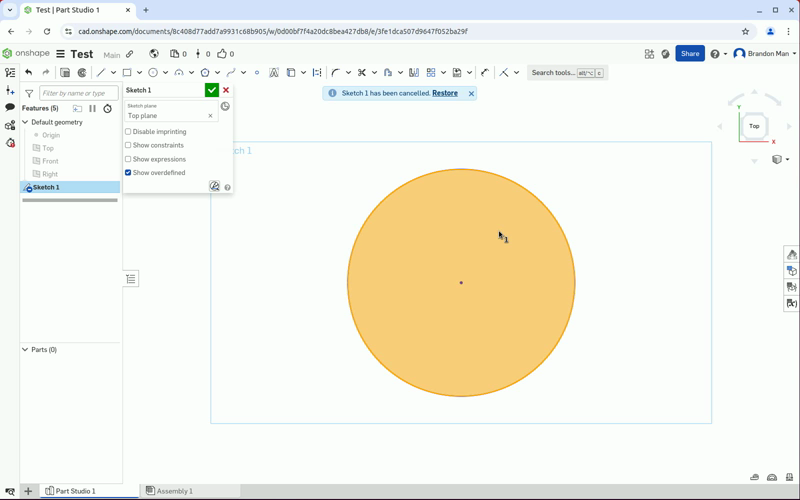
mouse_move(73, 352)
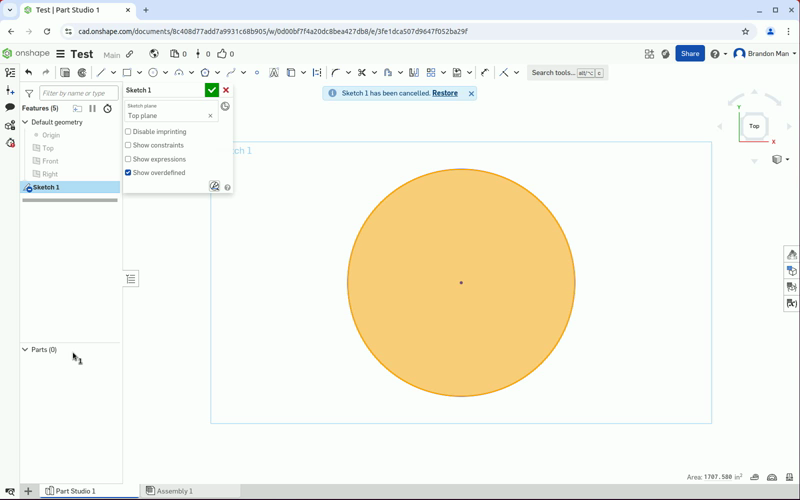
key(shift+y)
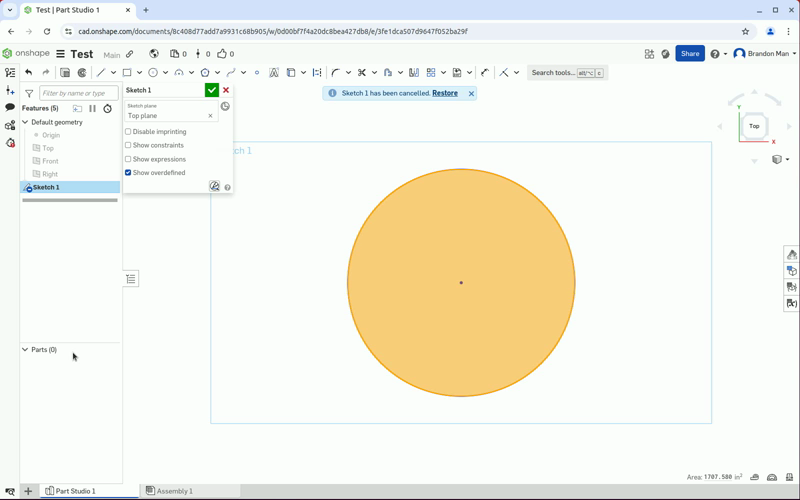
key(shift+e)
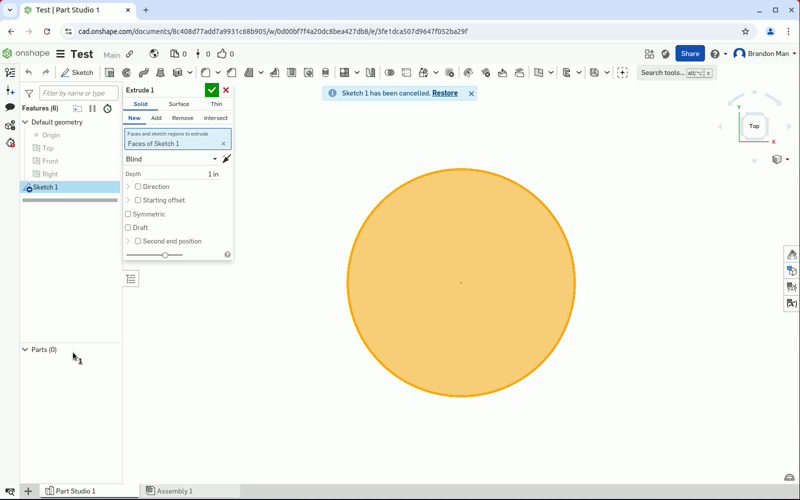
mouse_move(143, 106)
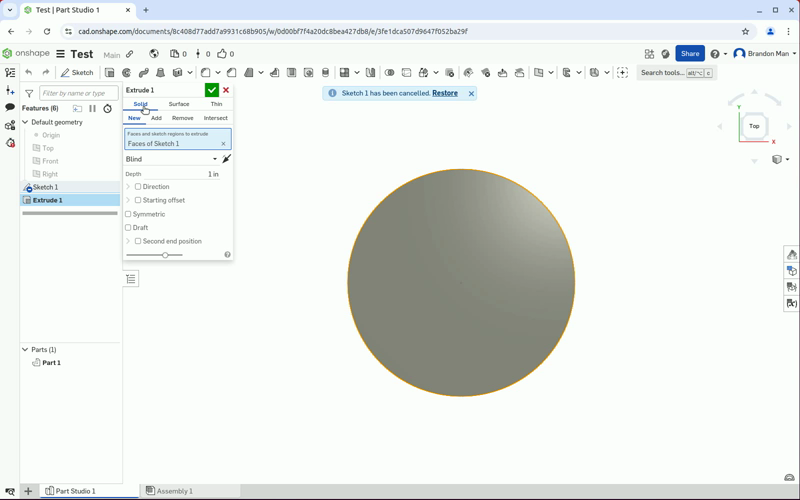
click(143, 106)
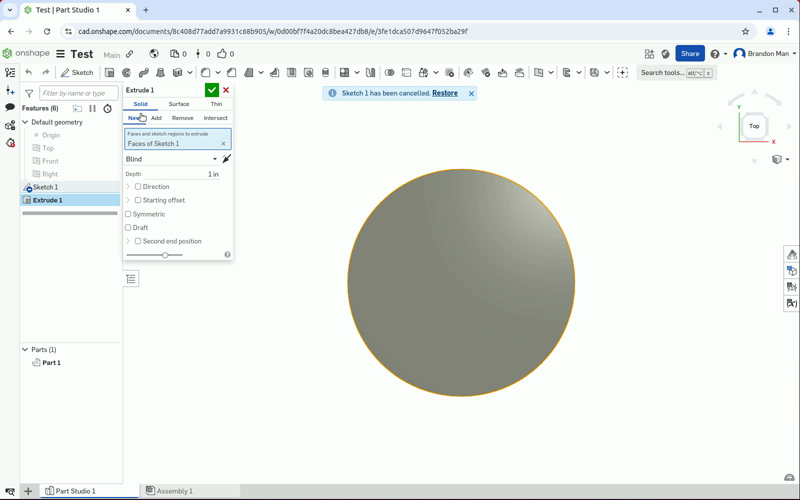
mouse_move(137, 120)
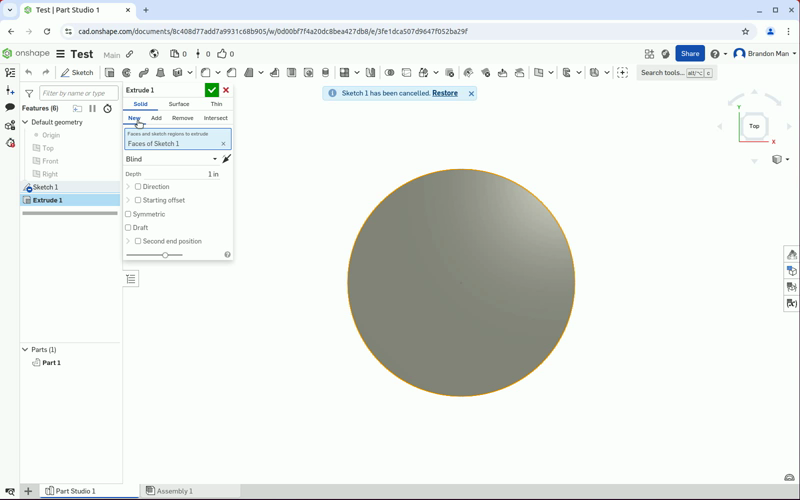
click(137, 120)
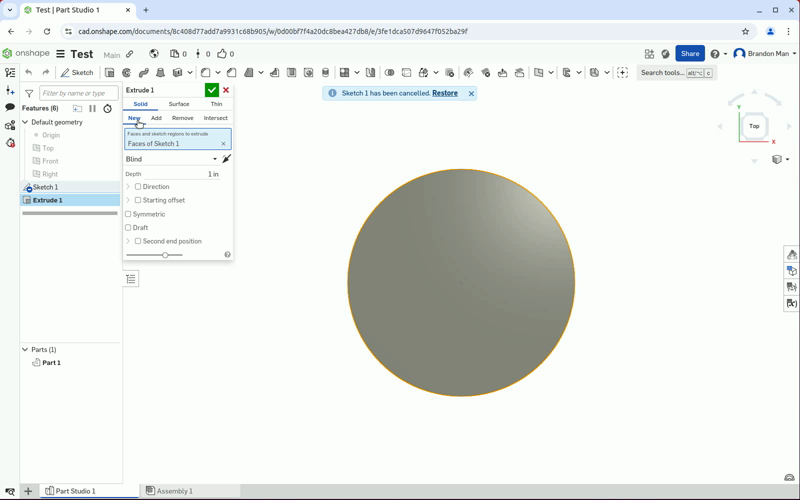
key(tab, 4)
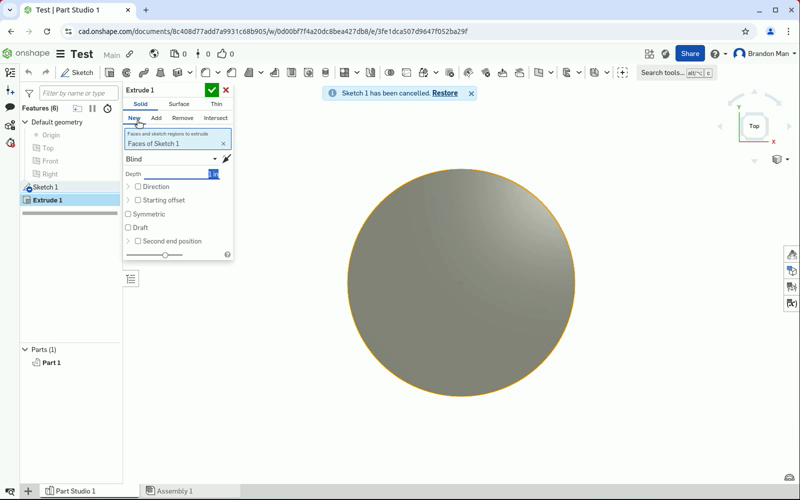
text(0.722)
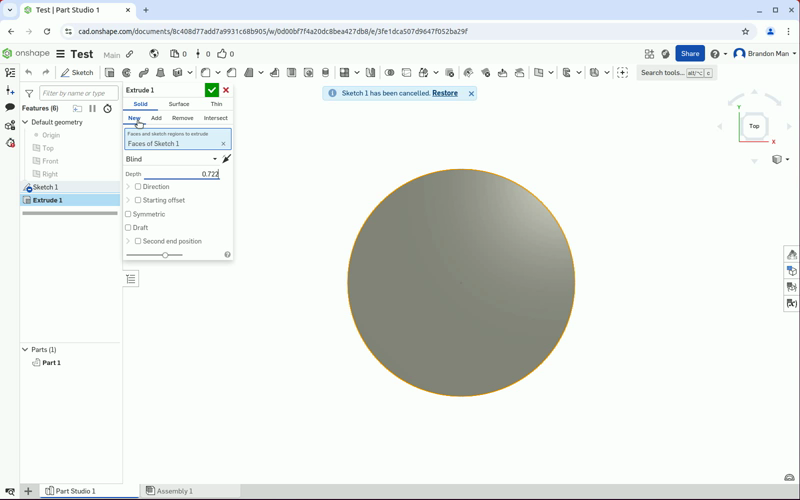
key(enter)
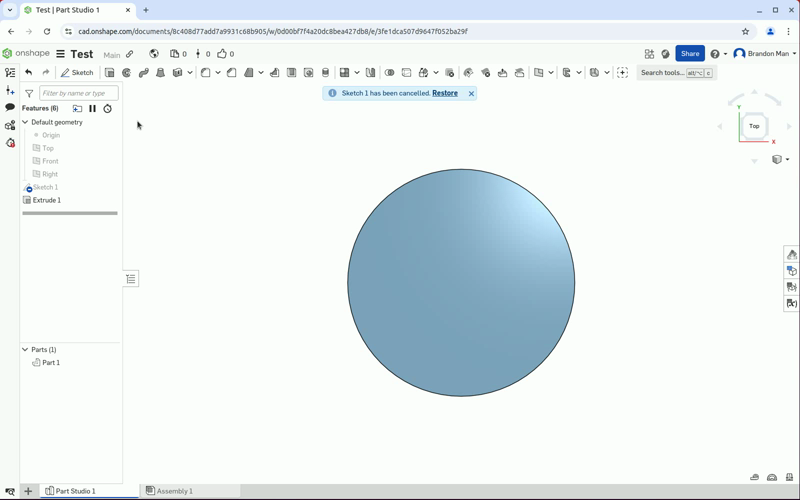
key(shift+h)
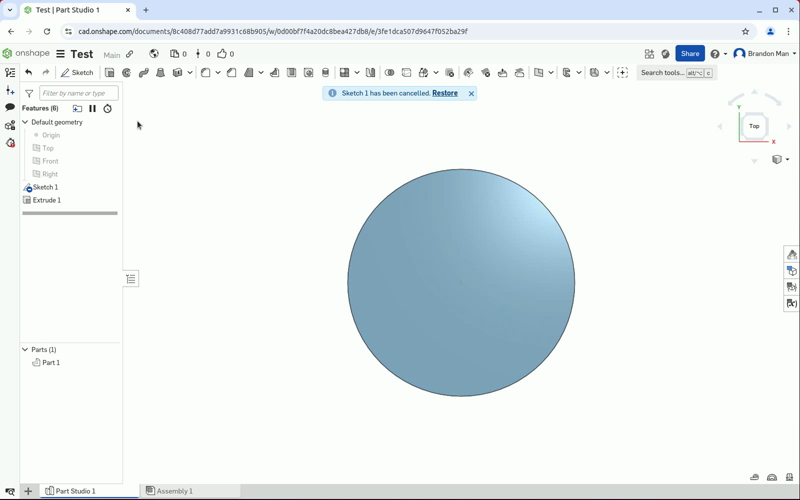
key(shift+h)
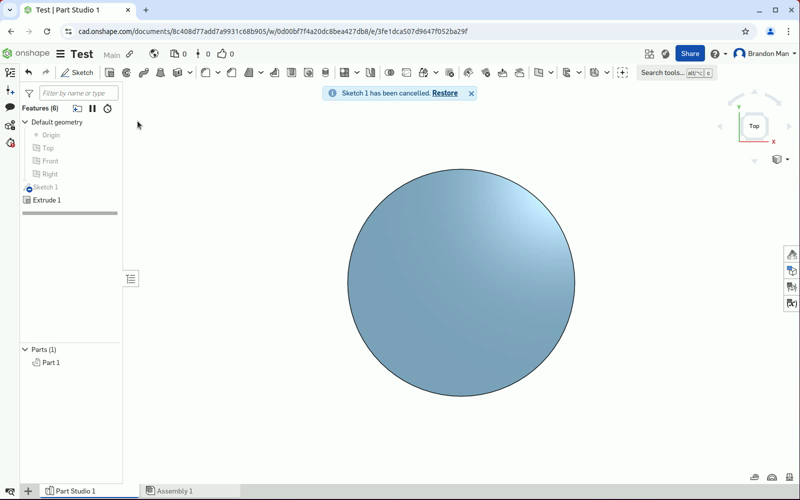
mouse_move(73, 189)
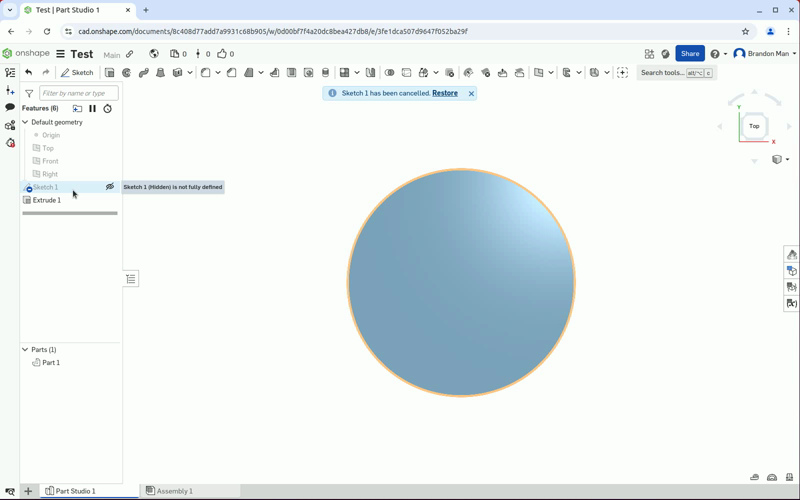
click(73, 189)
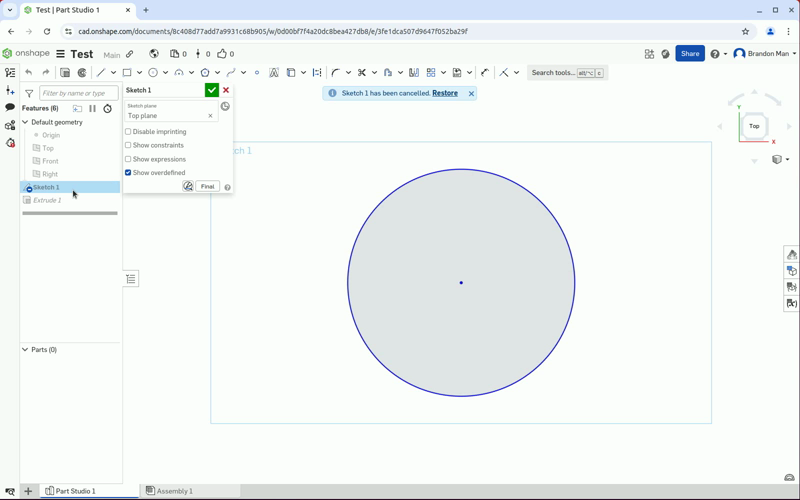
mouse_move(229, 92)
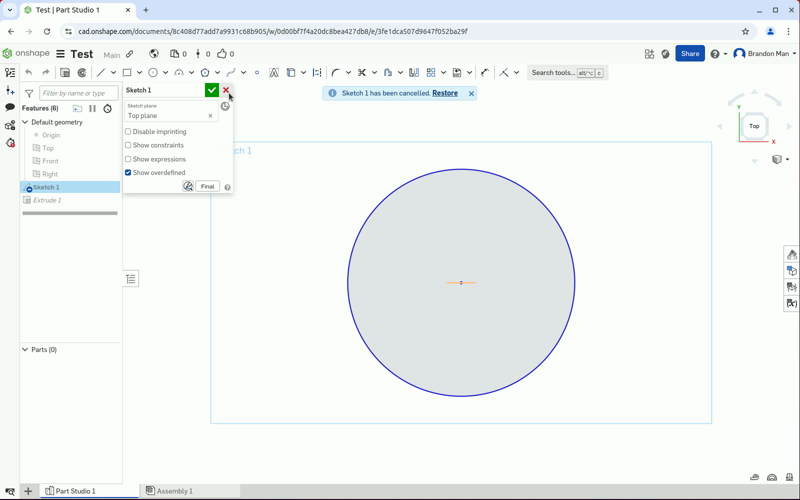
click(229, 92)
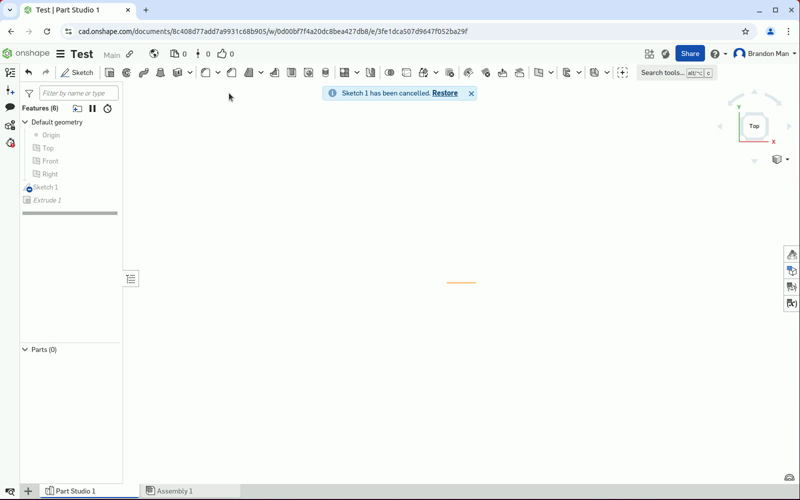
mouse_move(541, 75)
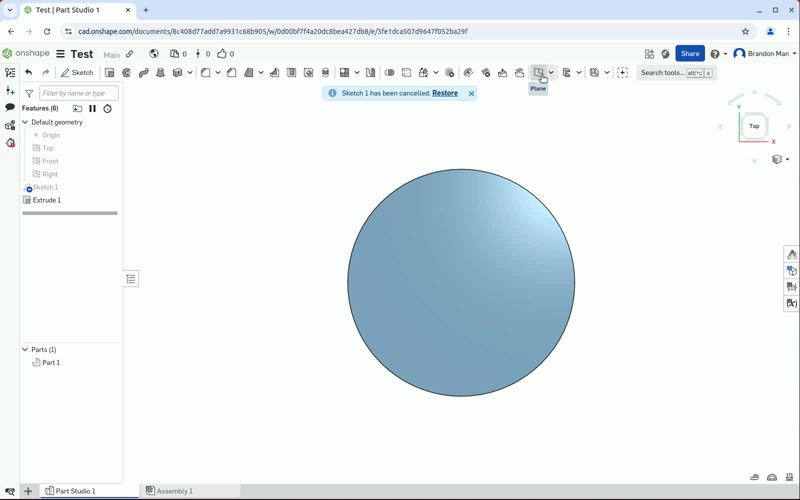
click(541, 75)
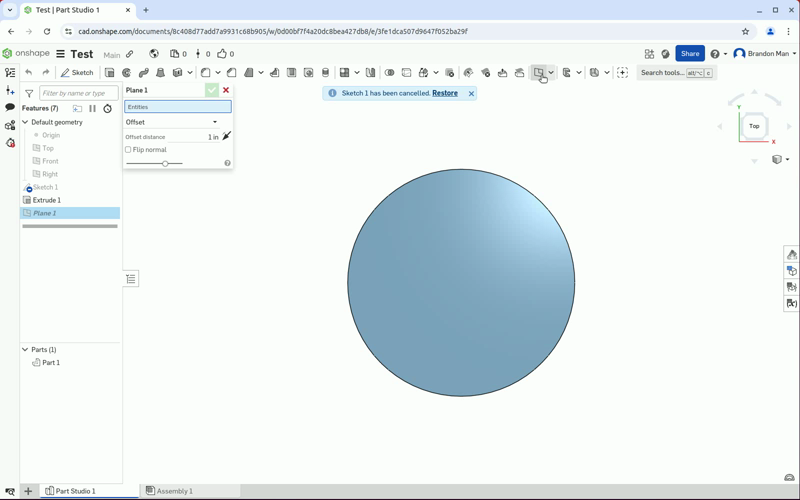
mouse_move(73, 150)
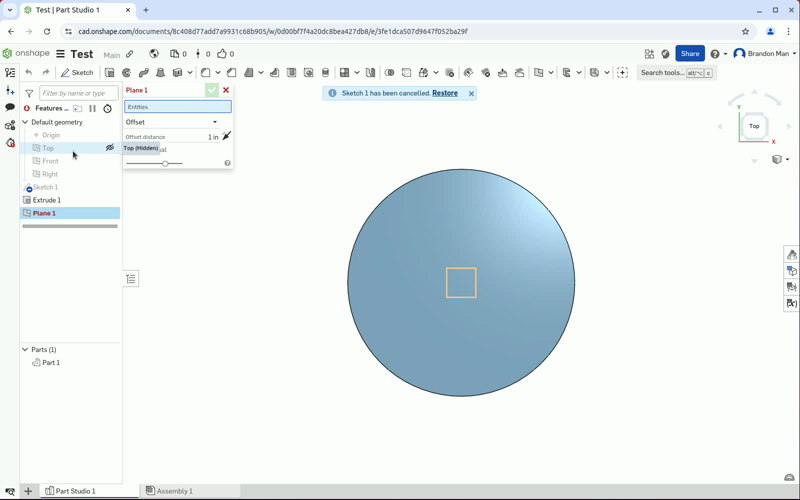
click(73, 150)
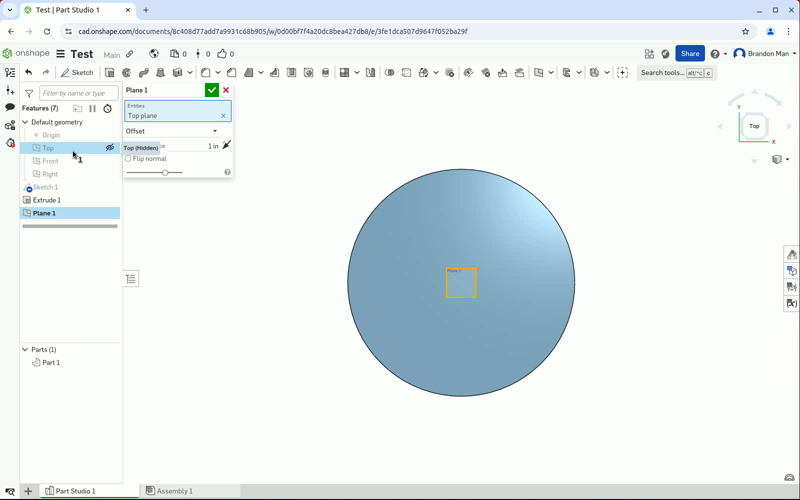
key(tab, 2)
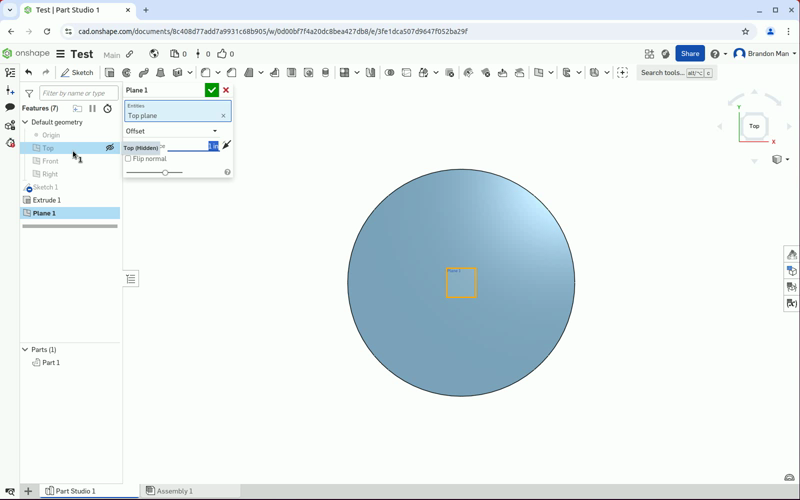
text(0.709)
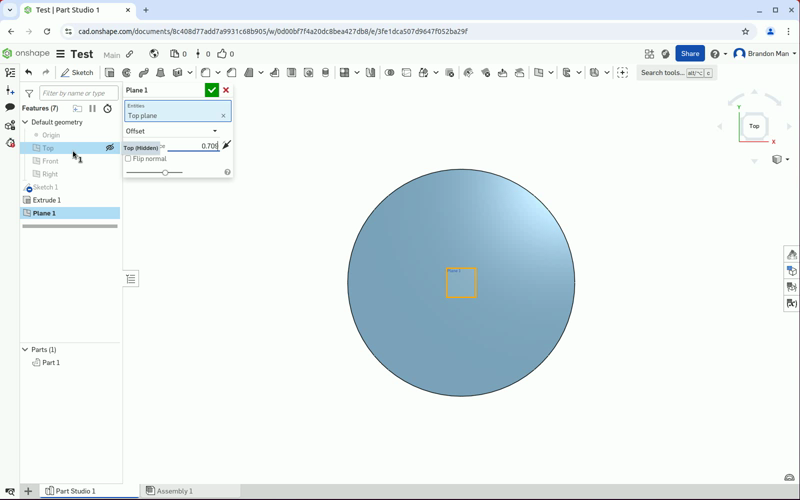
key(enter, 2)
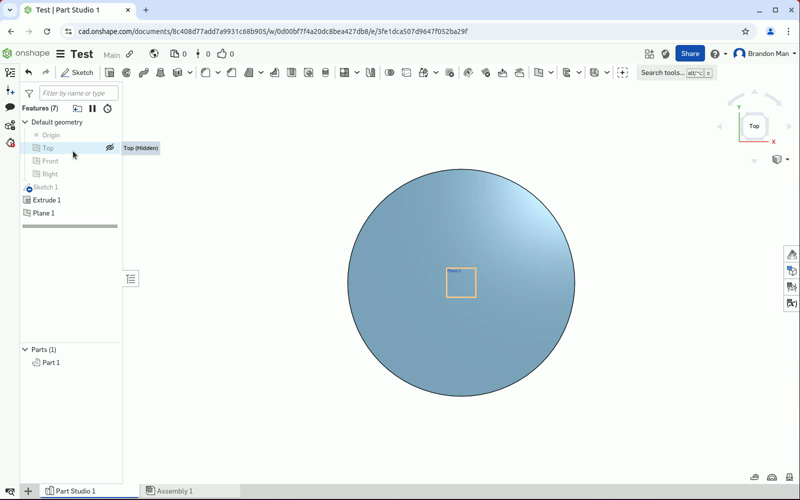
key(shift+s)
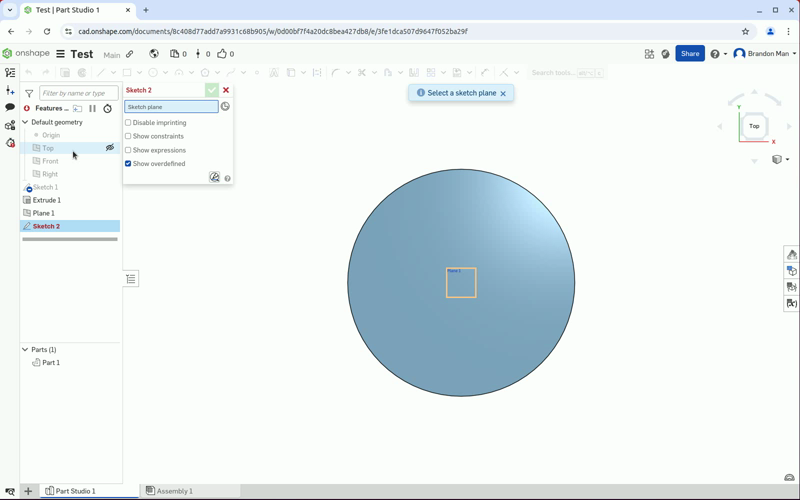
mouse_move(73, 215)
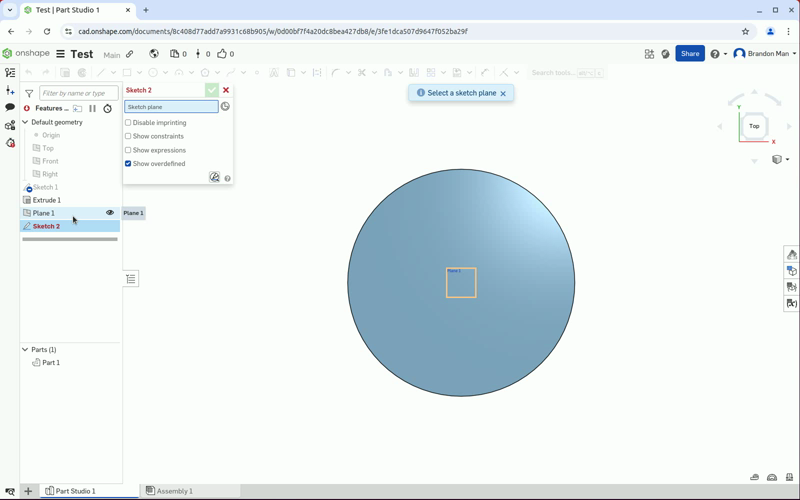
click(73, 215)
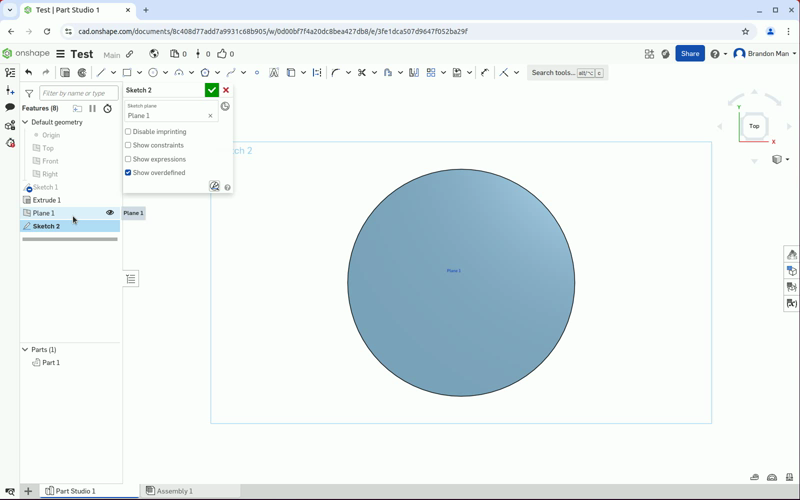
mouse_move(73, 352)
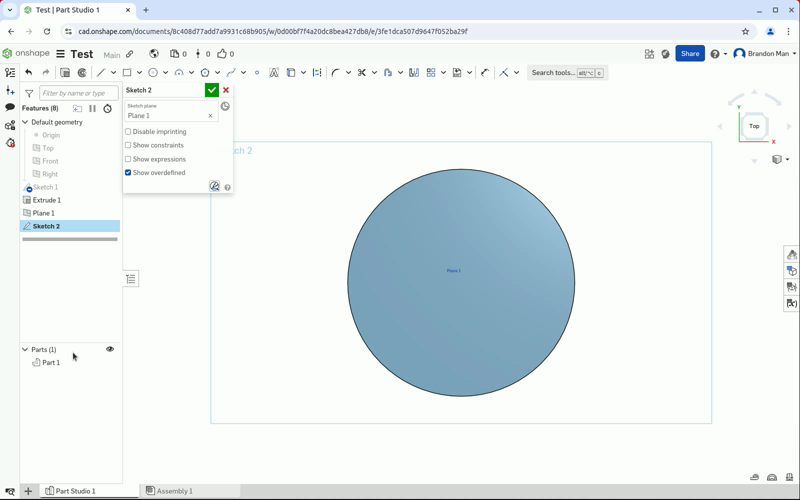
key(y)
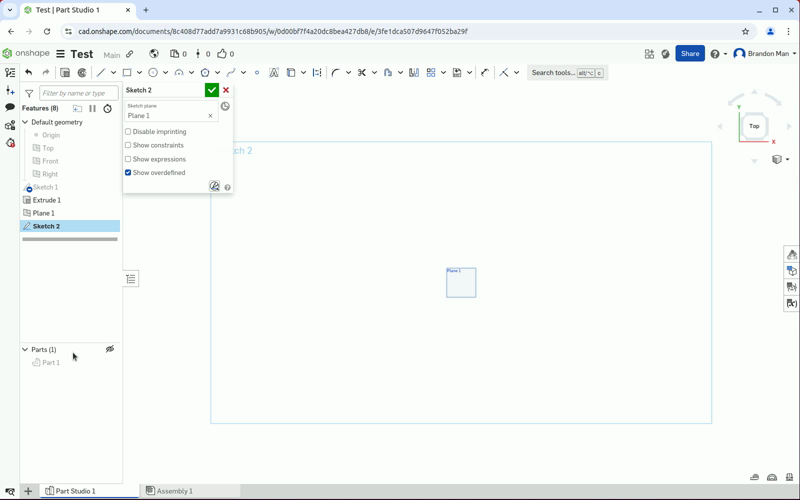
key(c)
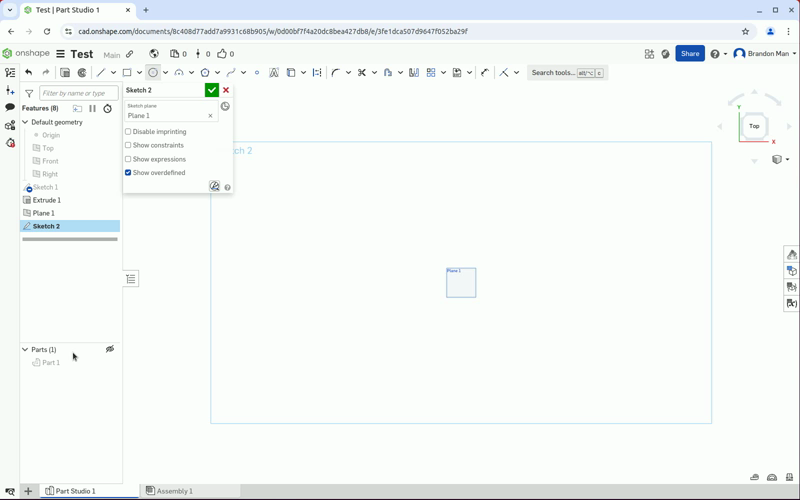
key_down(shift)
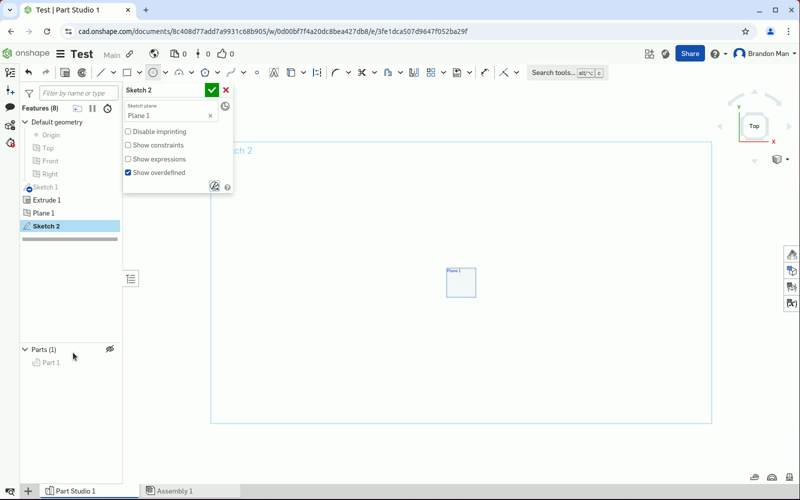
mouse_move(386, 209)
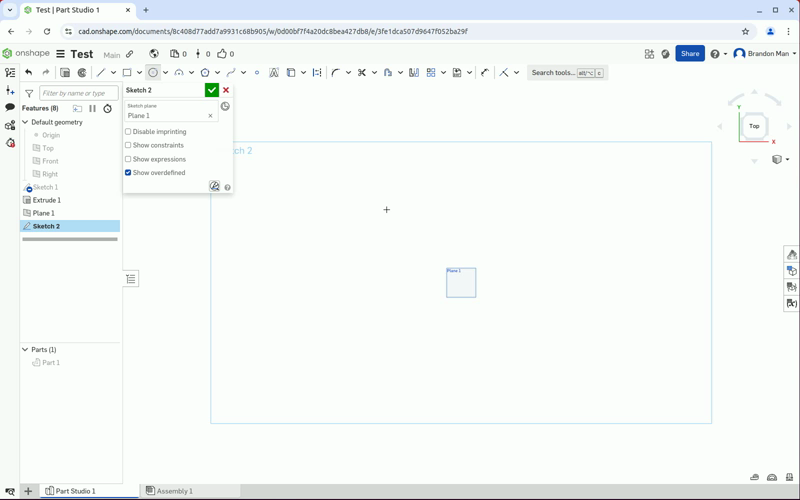
click(386, 209)
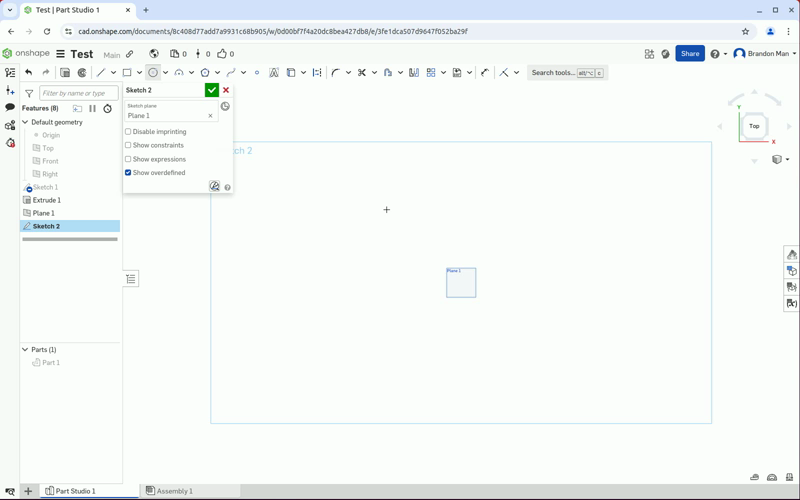
key_up(shift)
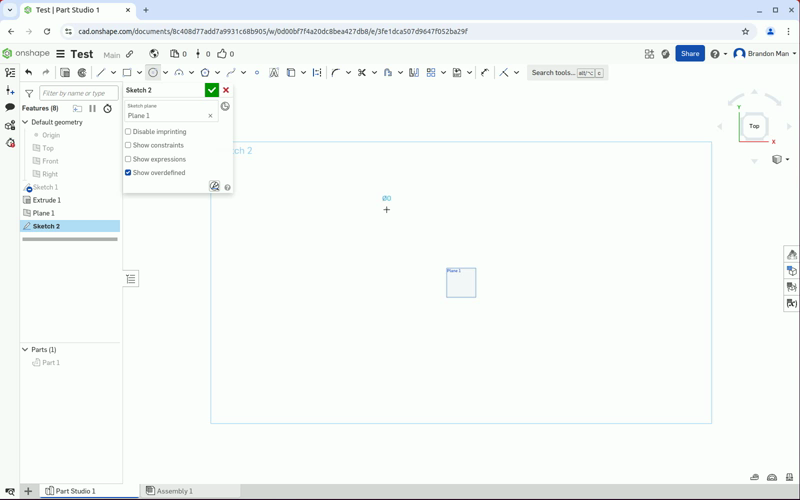
mouse_move(391, 209)
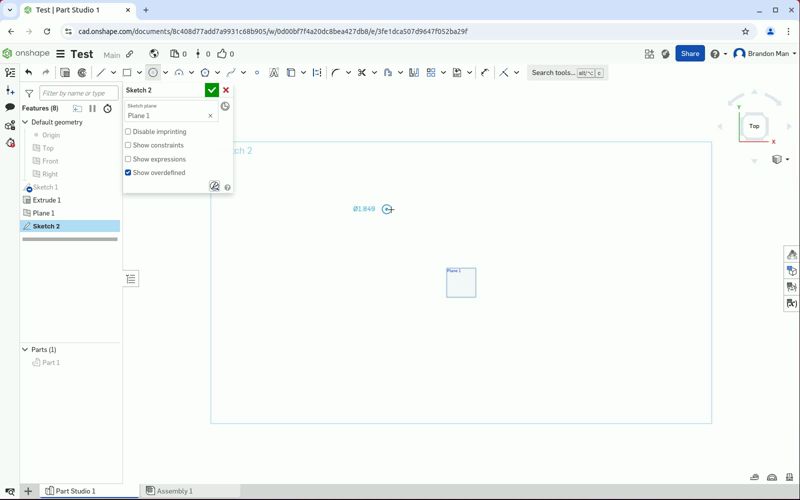
click(391, 209)
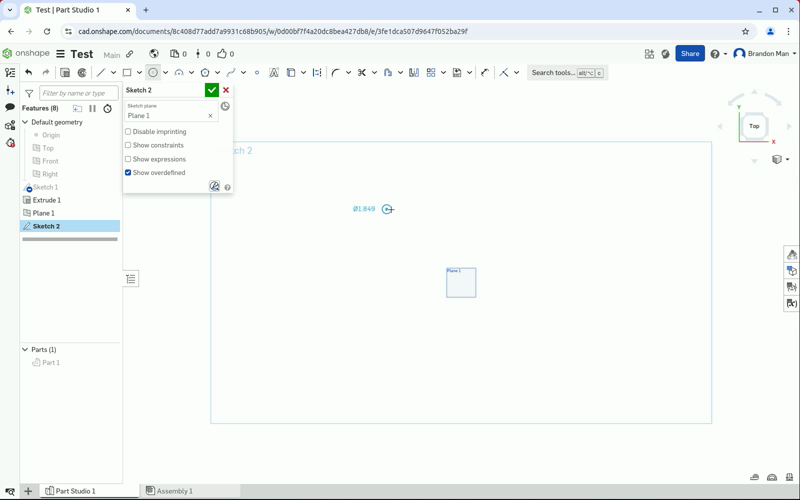
key(esc)
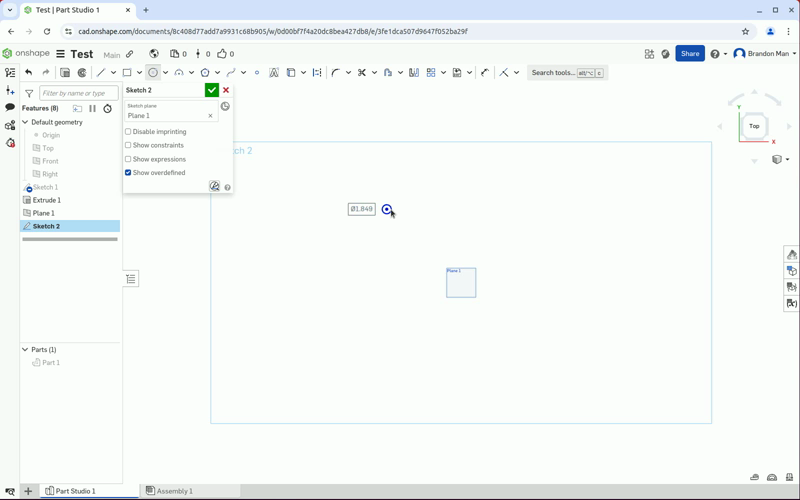
mouse_move(384, 208)
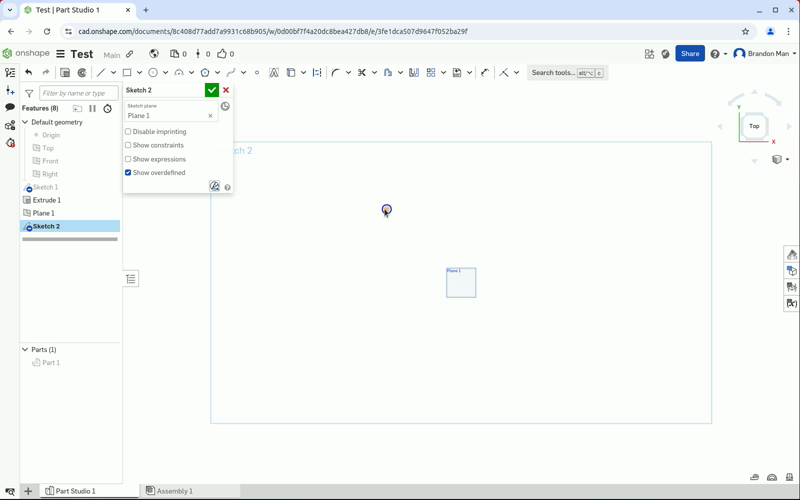
scroll(6)
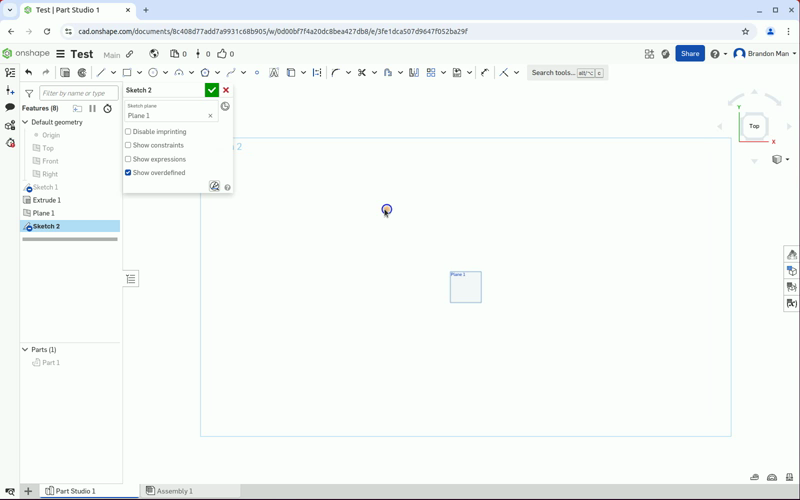
scroll(6)
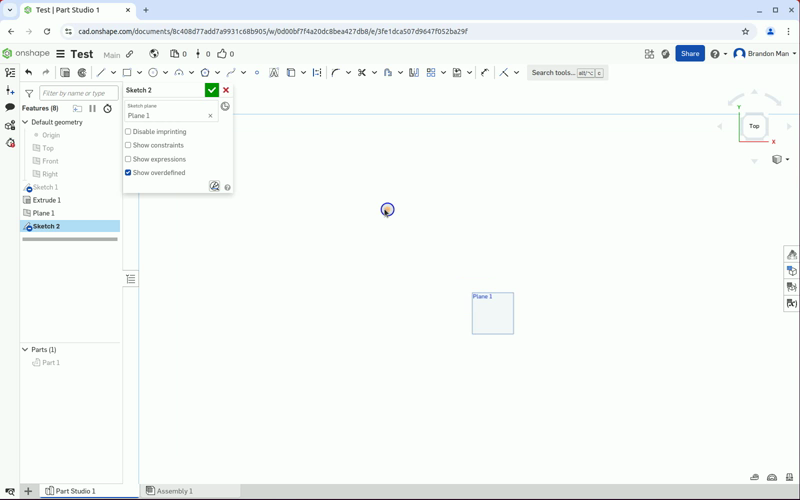
scroll(6)
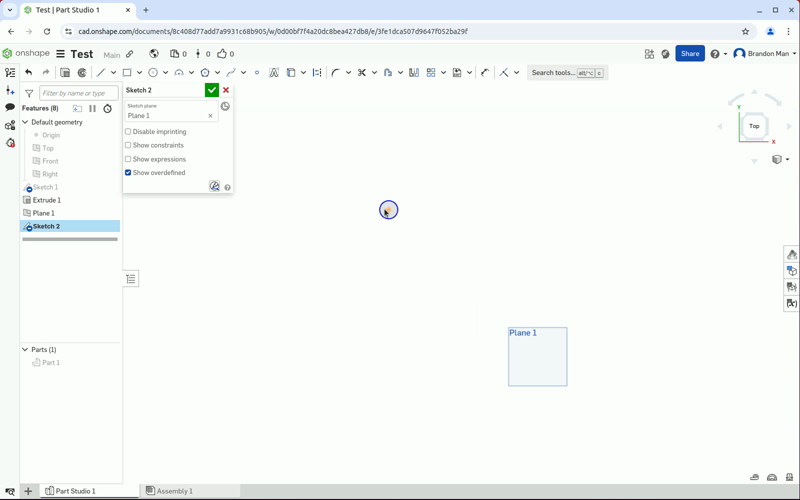
scroll(6)
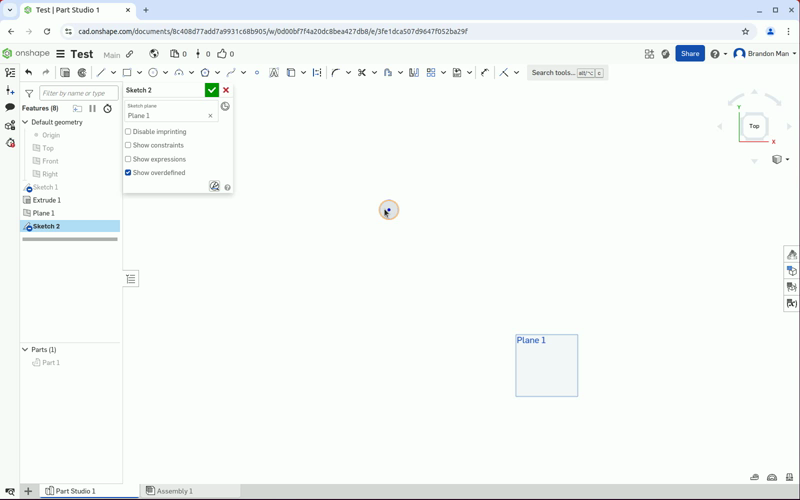
scroll(6)
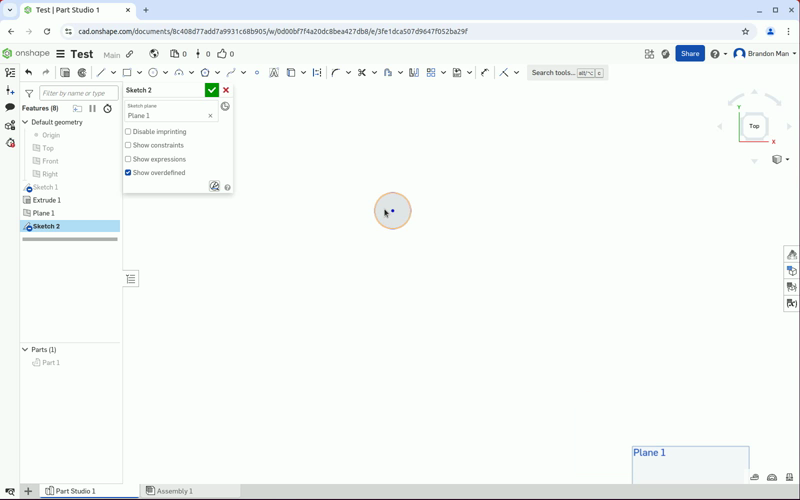
scroll(6)
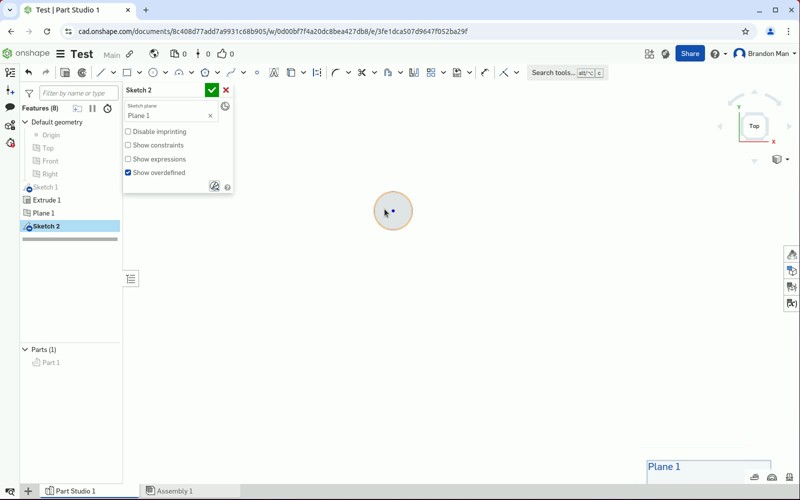
scroll(6)
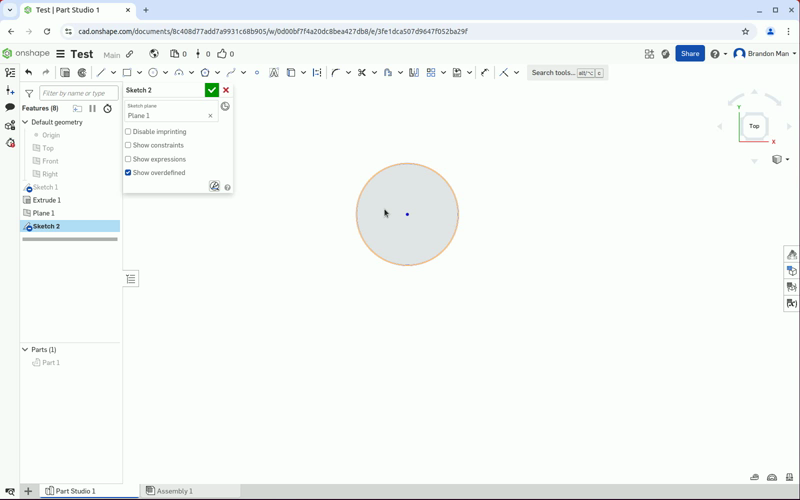
click(384, 208)
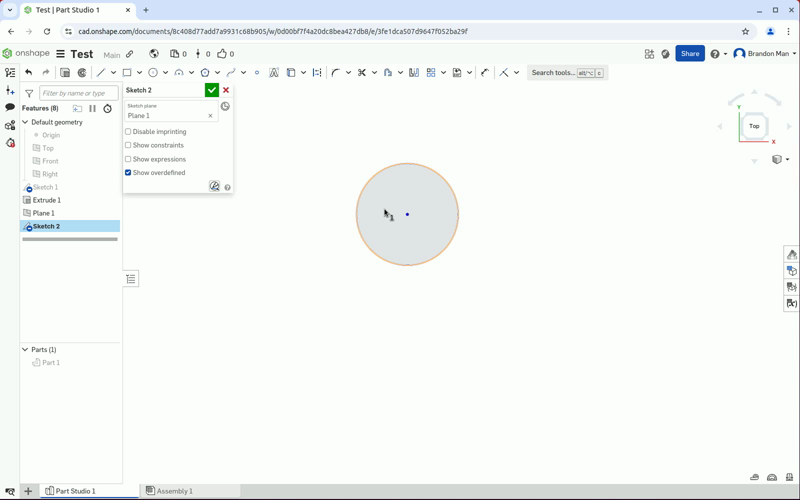
scroll(-6)
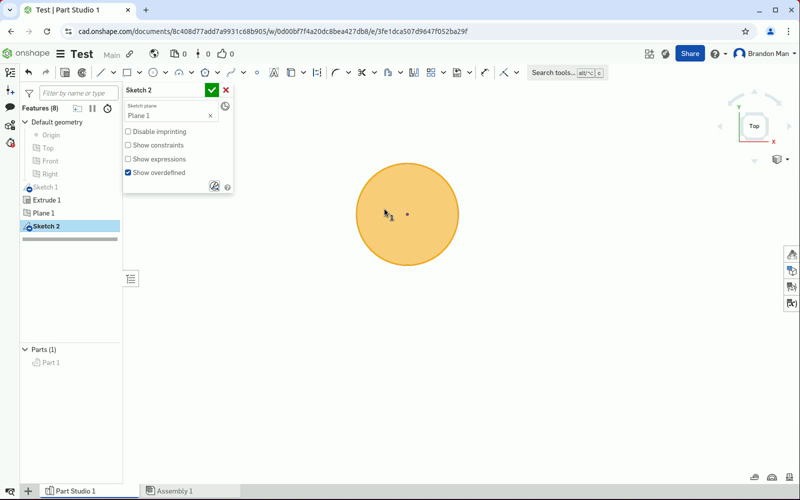
scroll(-6)
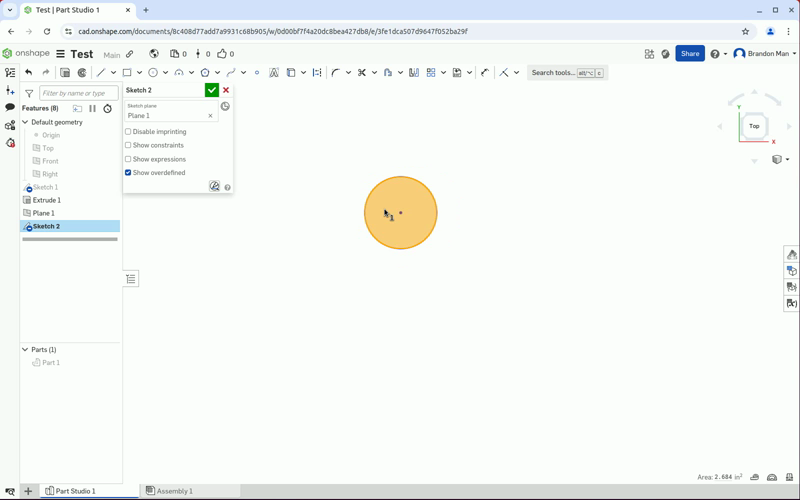
scroll(-6)
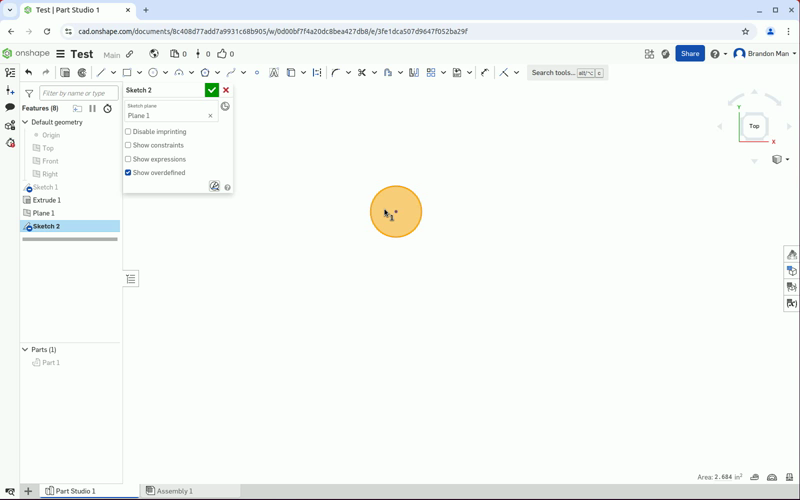
scroll(-6)
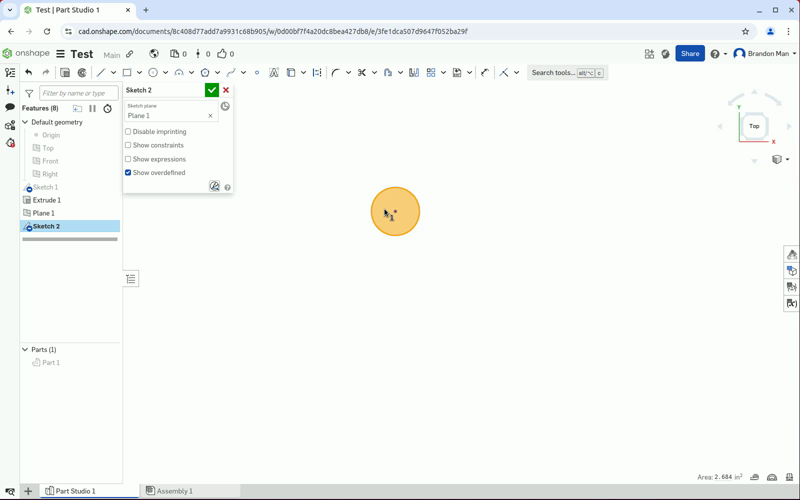
scroll(-6)
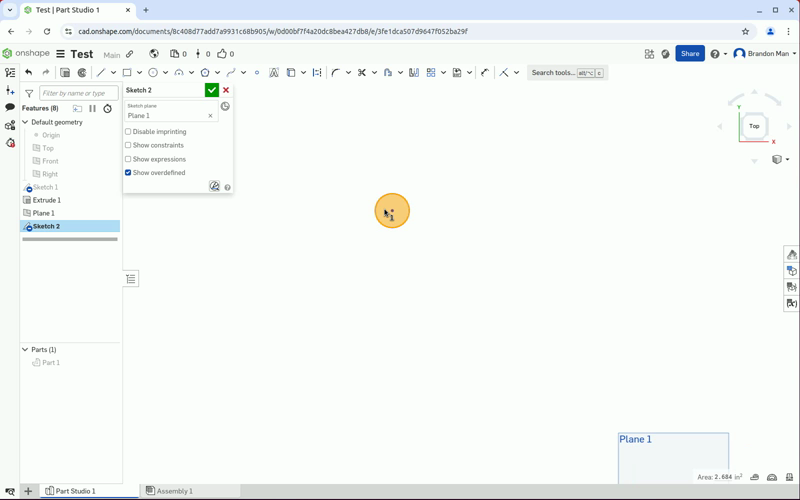
scroll(-6)
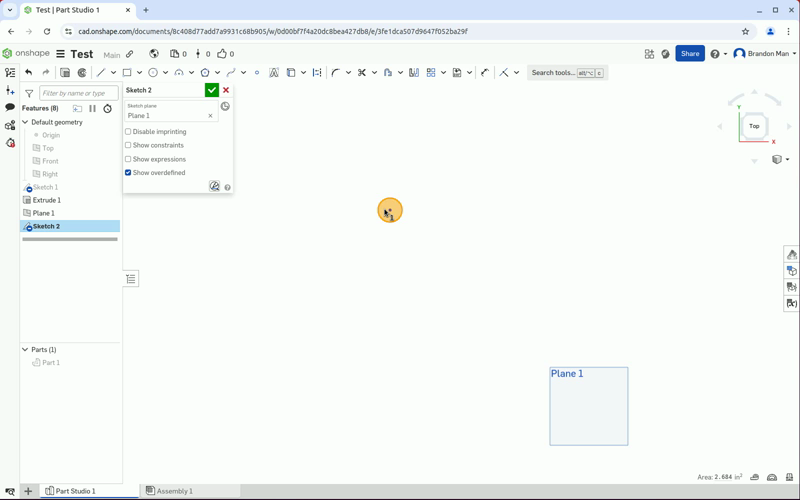
scroll(-6)
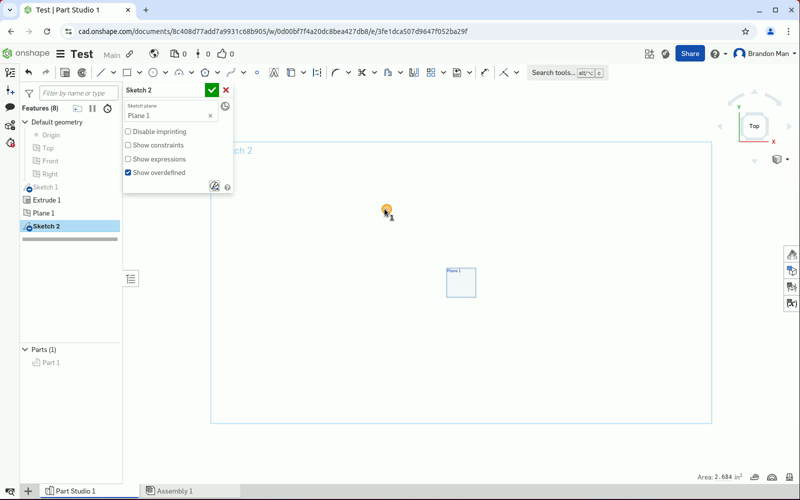
mouse_move(73, 352)
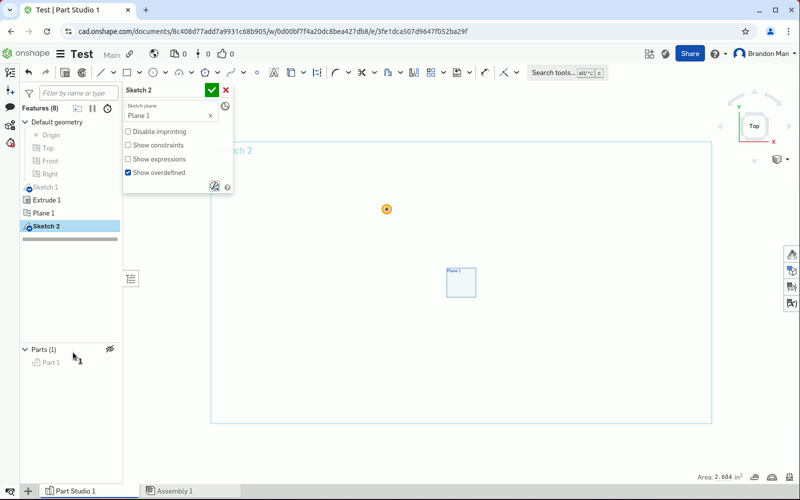
key(shift+y)
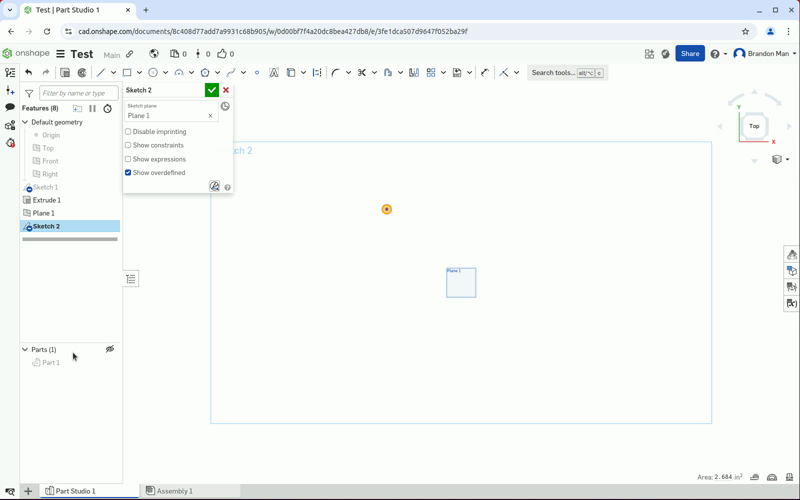
key(shift+e)
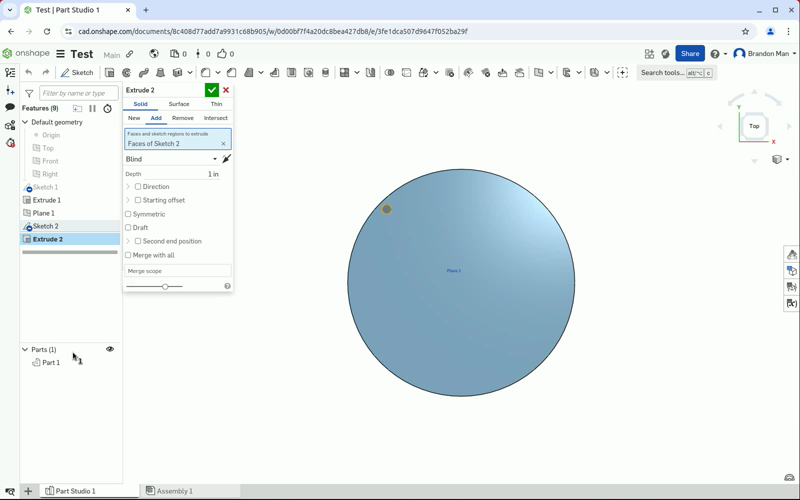
mouse_move(143, 106)
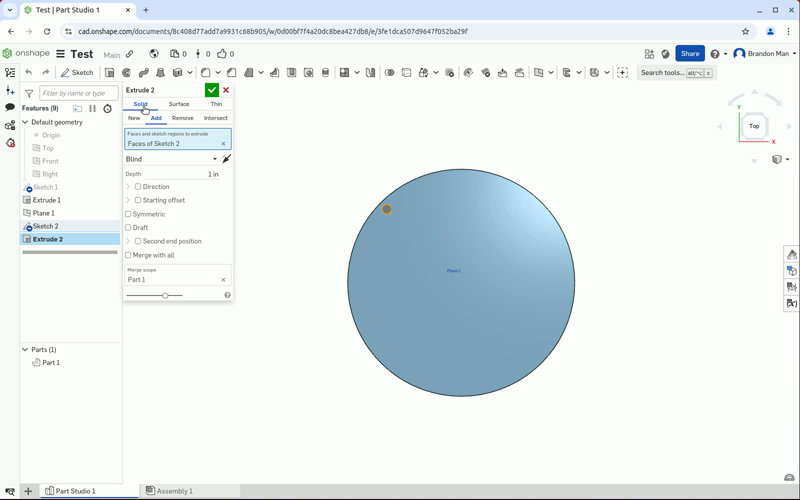
click(143, 106)
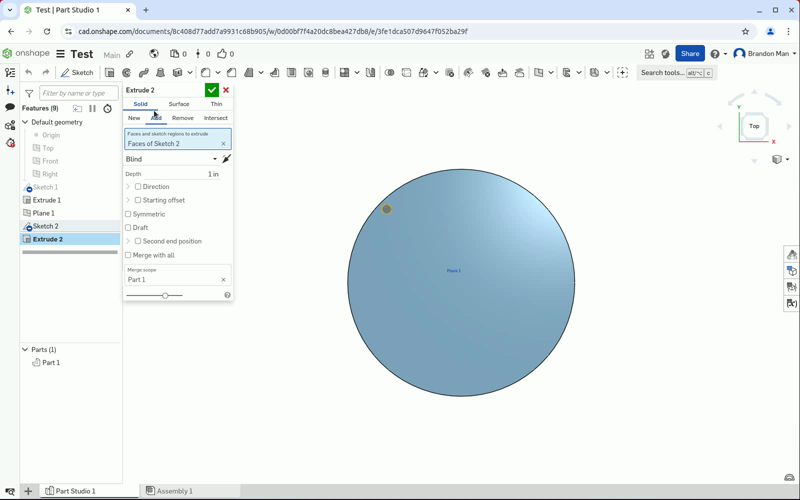
mouse_move(186, 120)
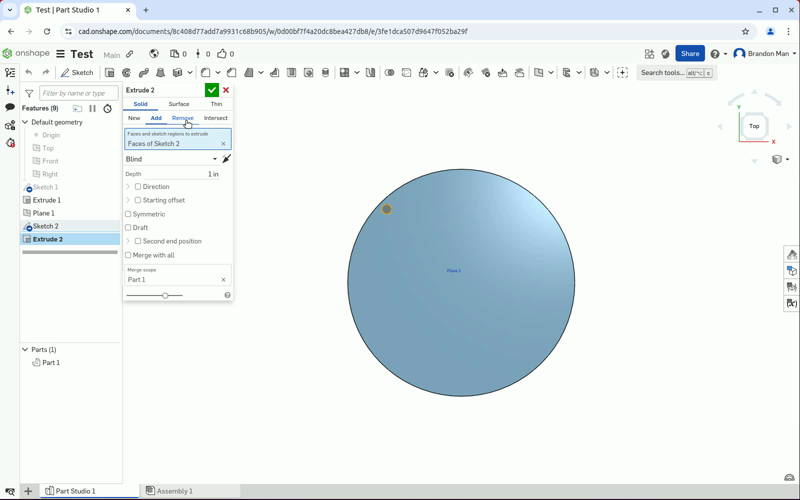
click(186, 120)
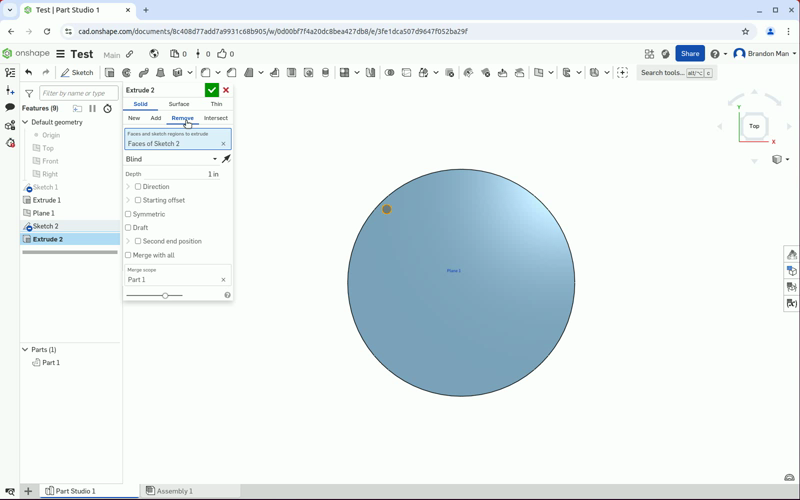
key(tab, 4)
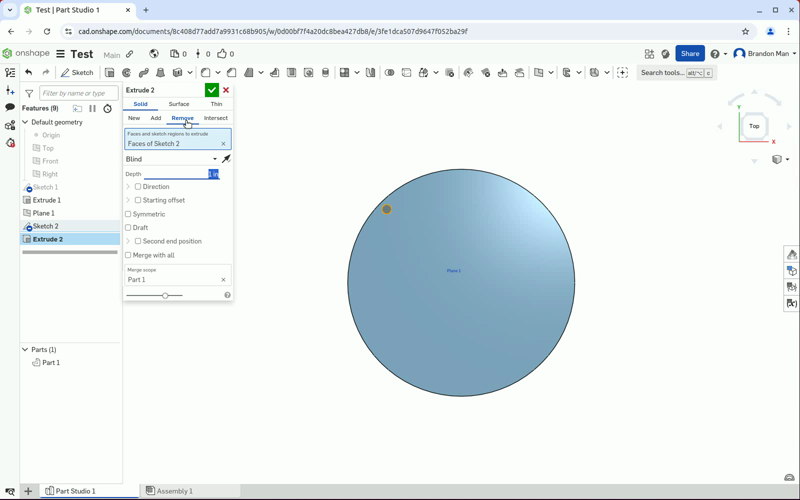
text(5.055)
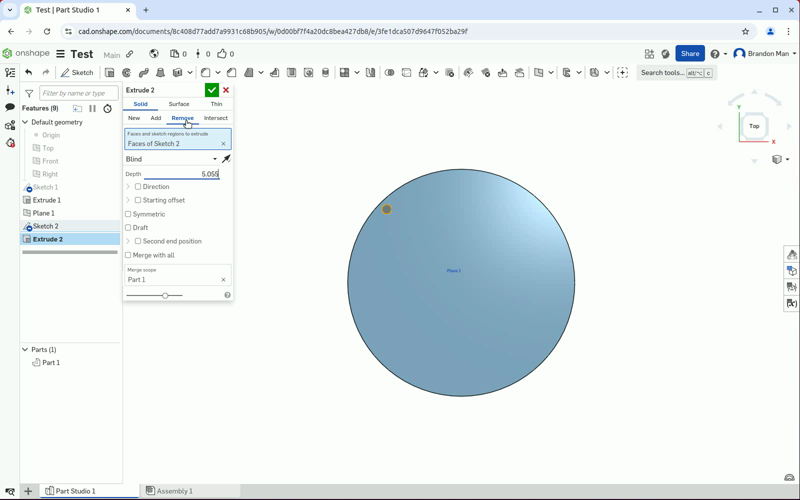
key(tab, 6)
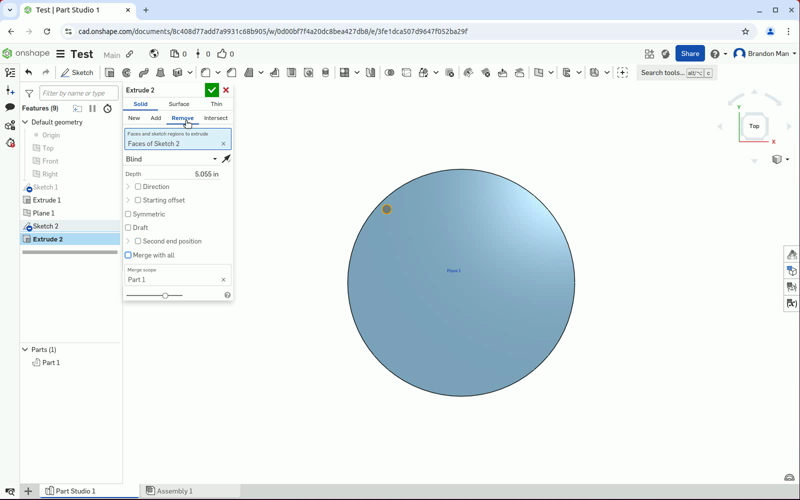
key(space)
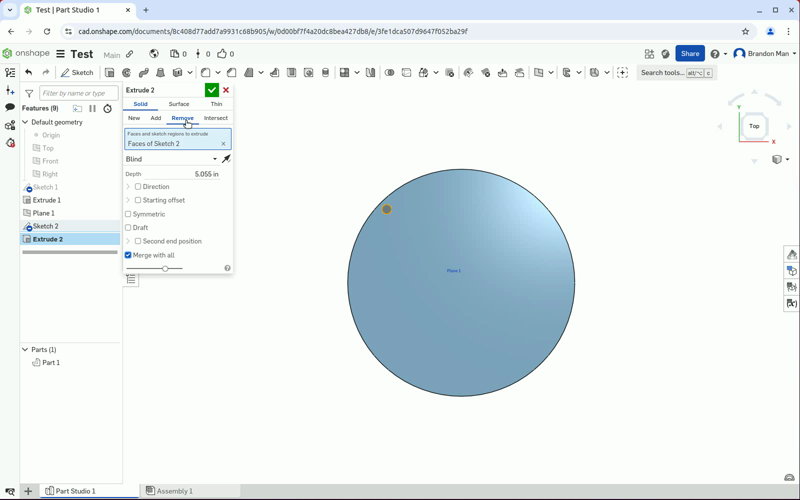
key(enter)
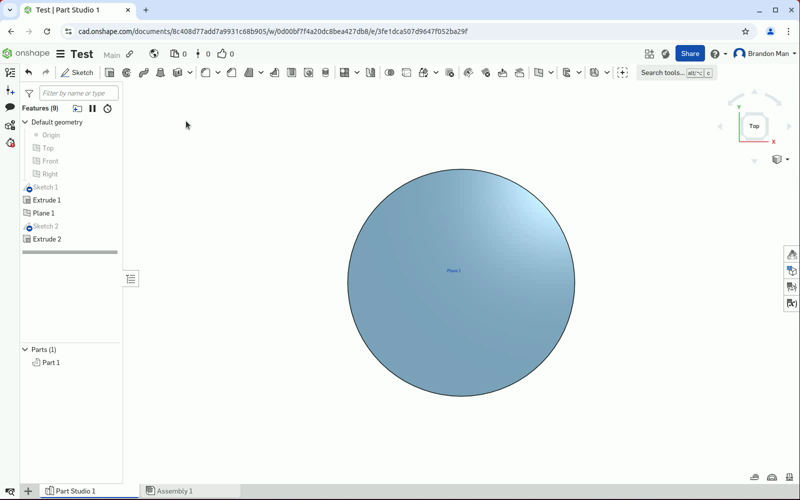
key(shift+h)
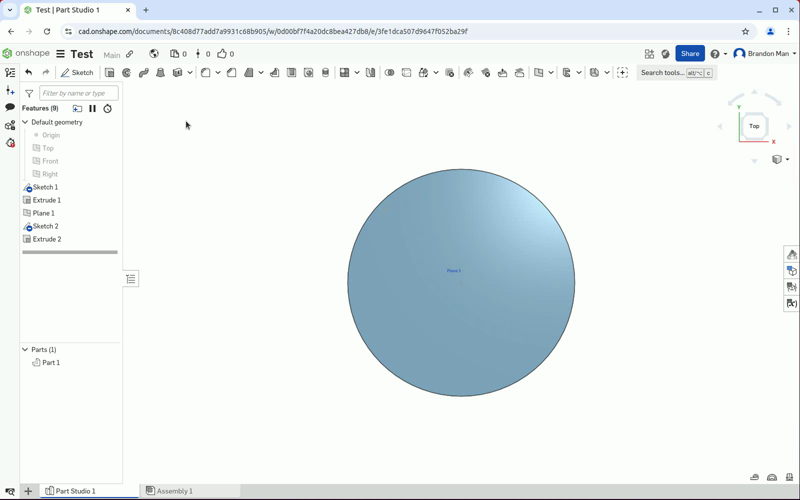
key(shift+h)
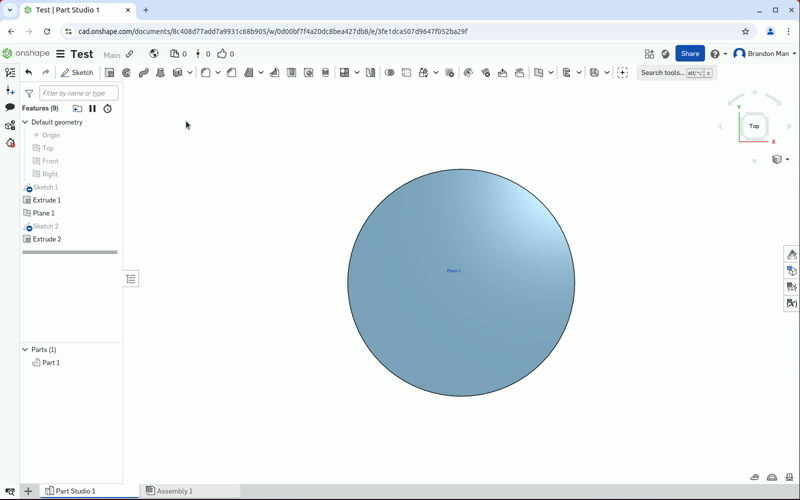
mouse_move(73, 189)
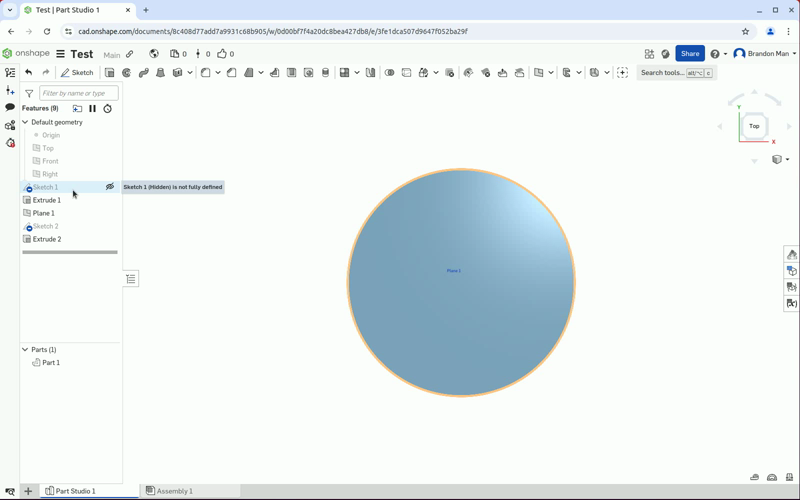
click(73, 189)
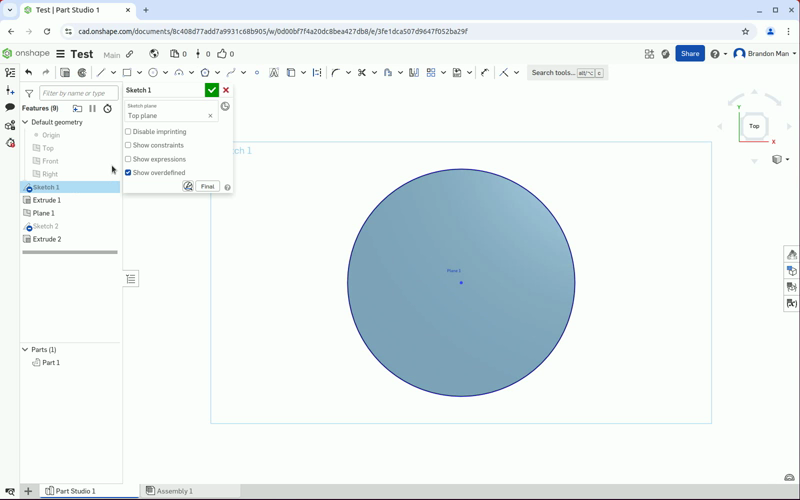
mouse_move(229, 92)
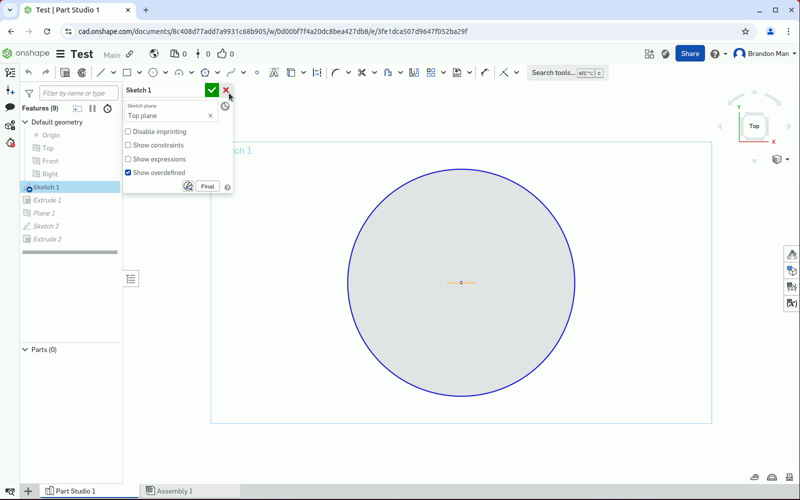
click(229, 92)
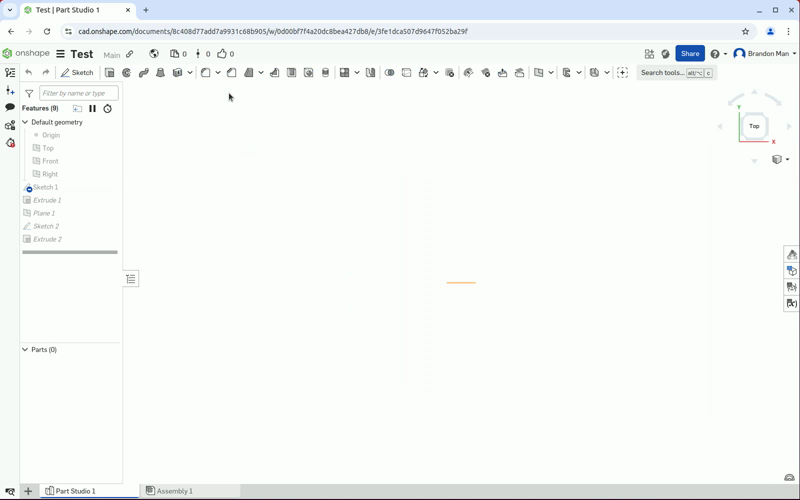
key(shift+s)
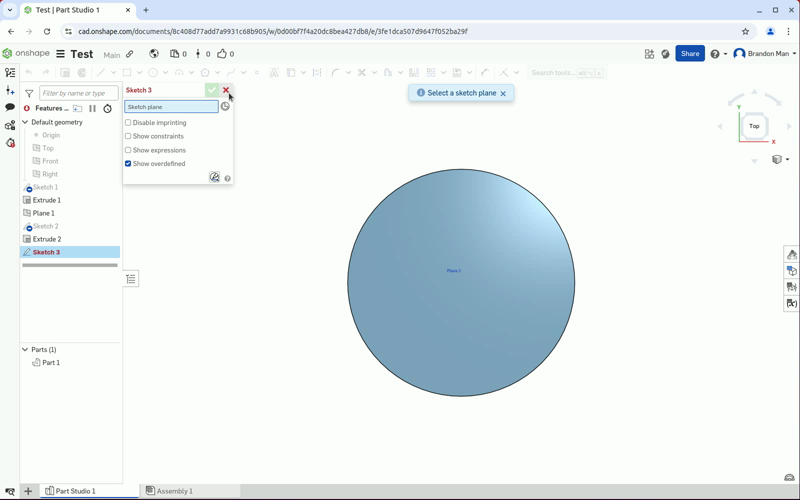
mouse_move(73, 215)
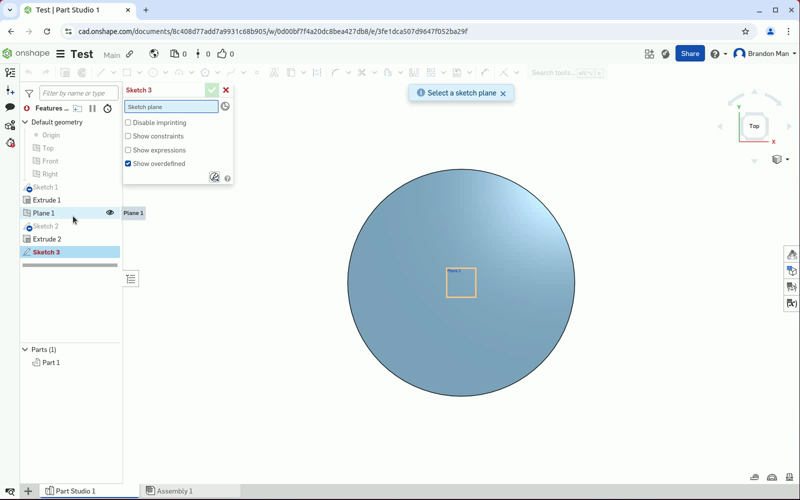
click(73, 215)
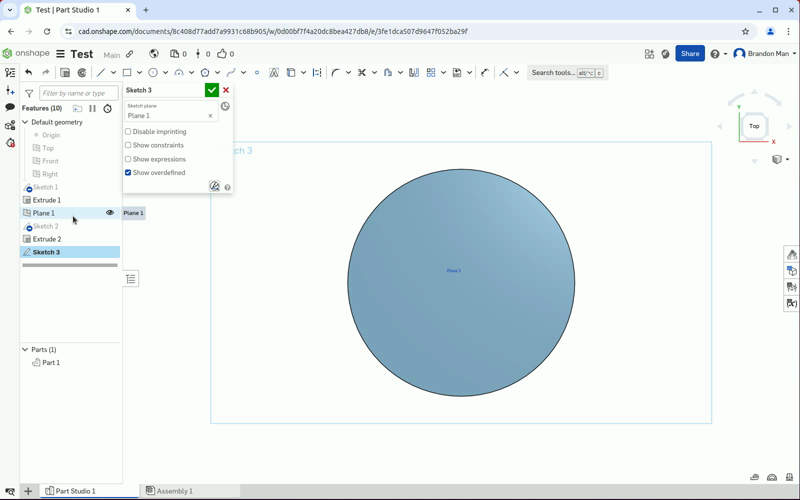
mouse_move(73, 352)
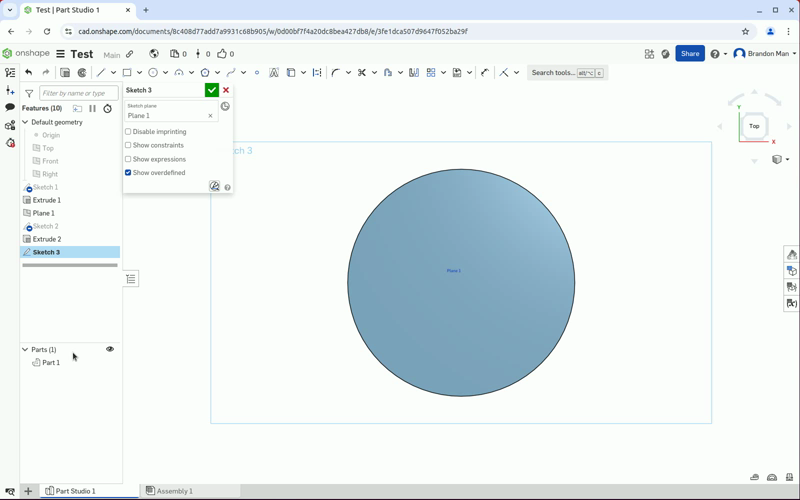
key(y)
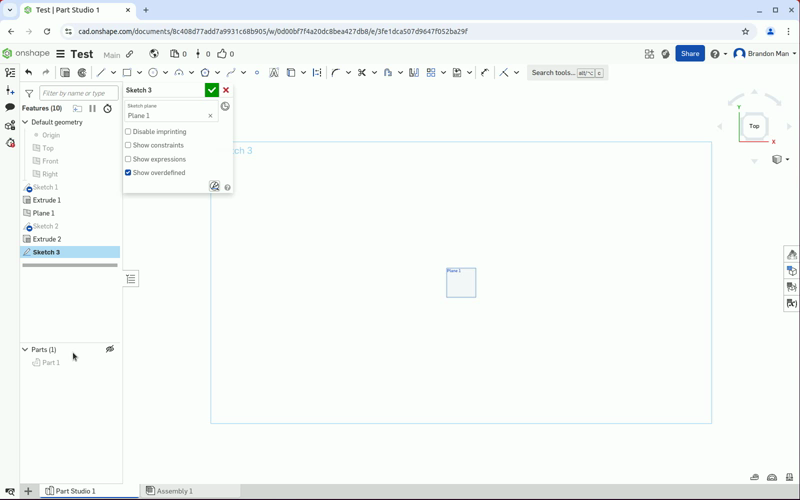
key(c)
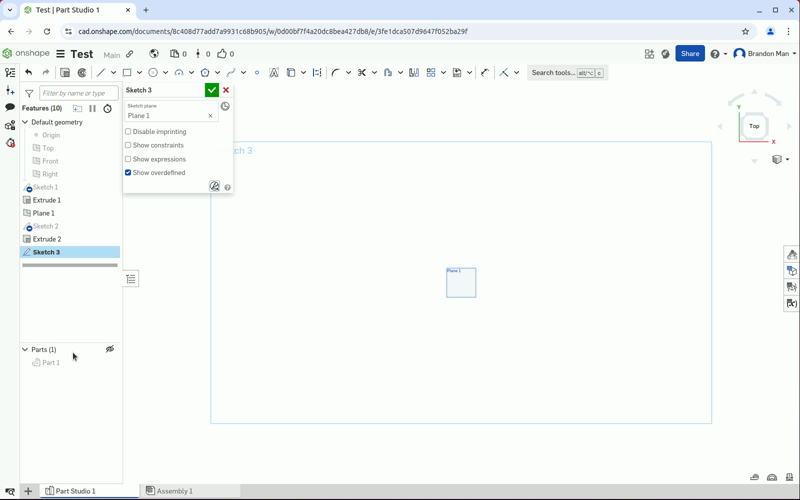
key_down(shift)
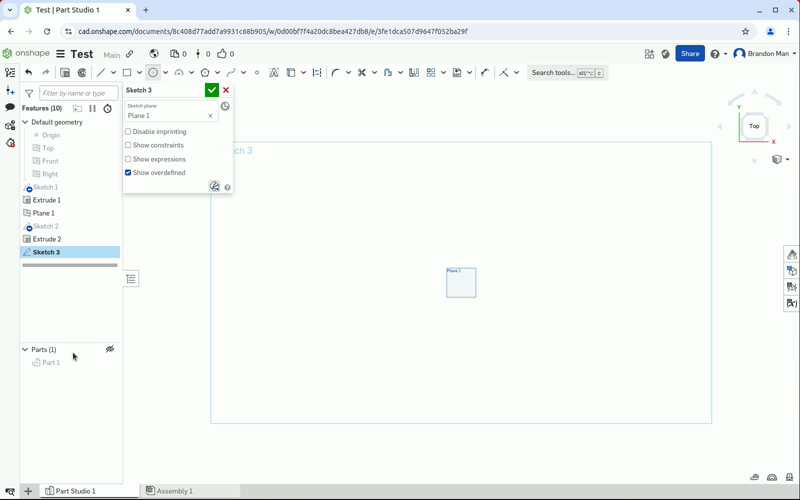
mouse_move(386, 356)
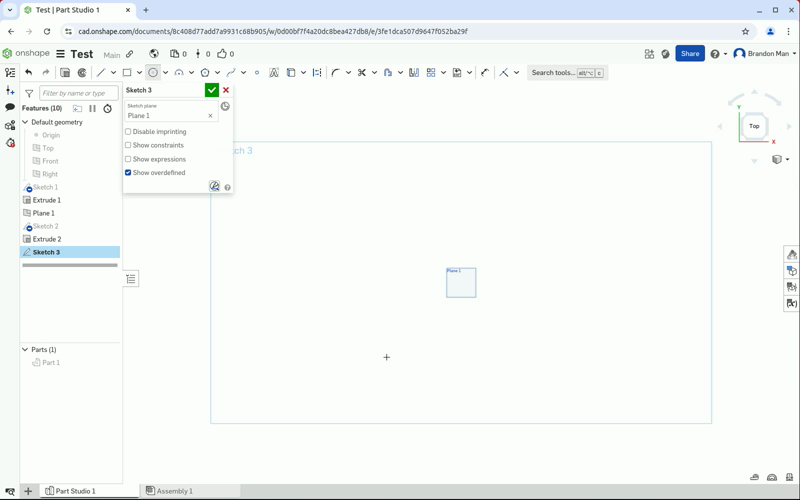
click(386, 356)
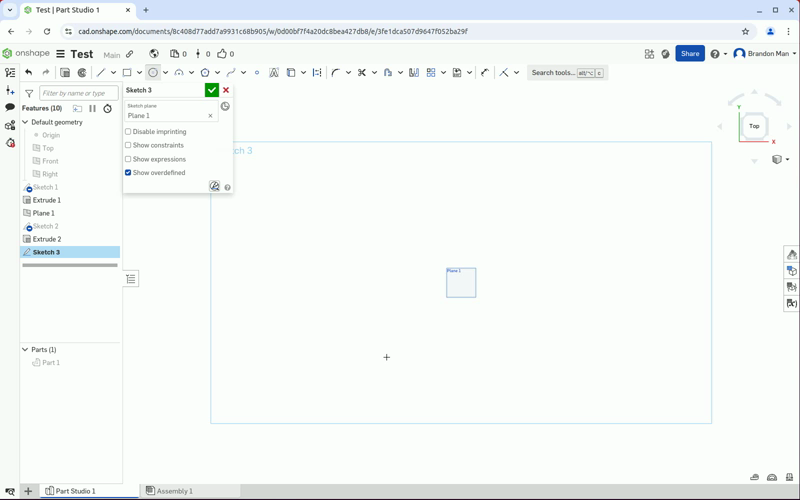
key_up(shift)
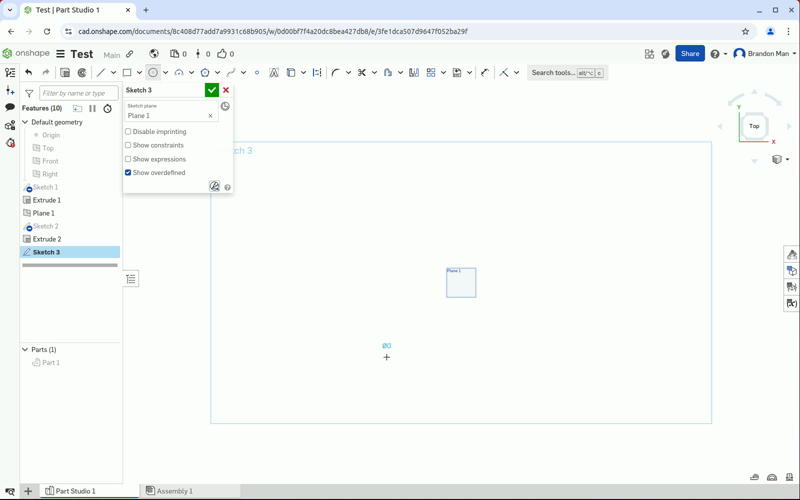
mouse_move(391, 356)
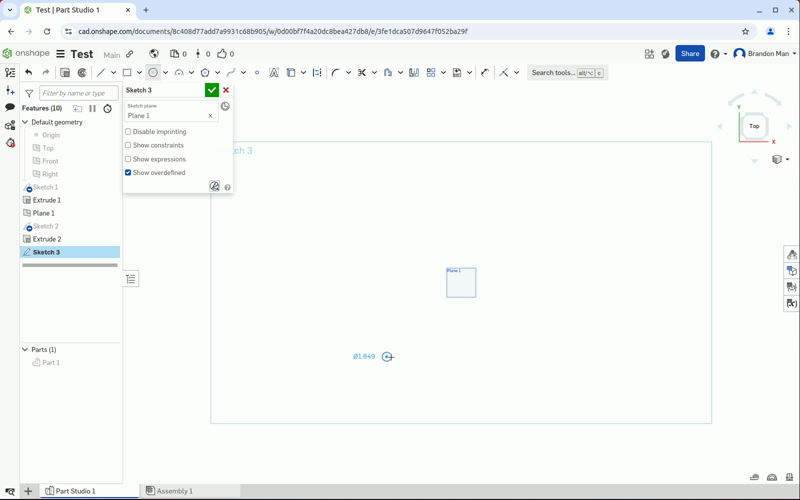
click(391, 356)
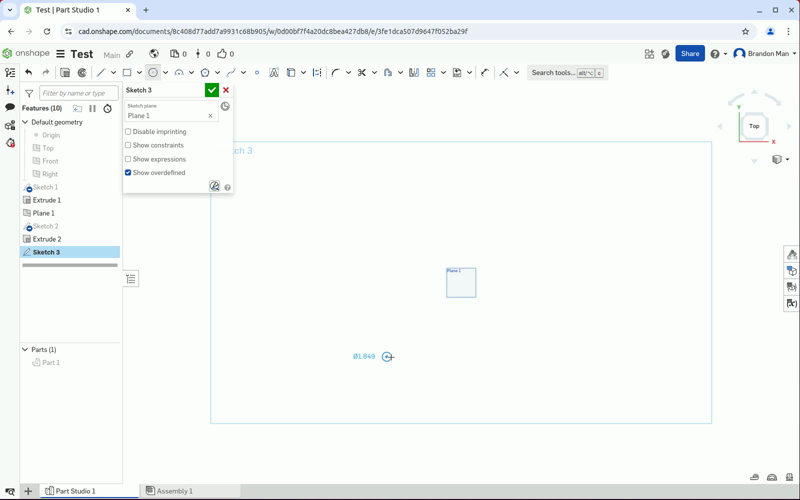
key(esc)
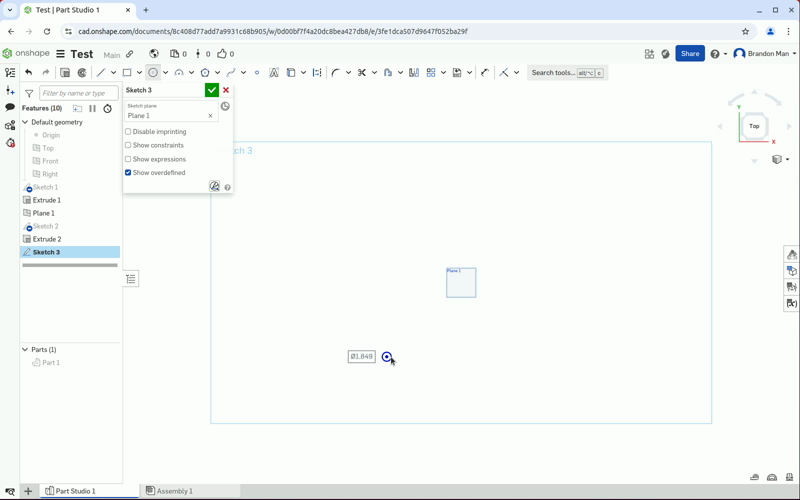
mouse_move(385, 360)
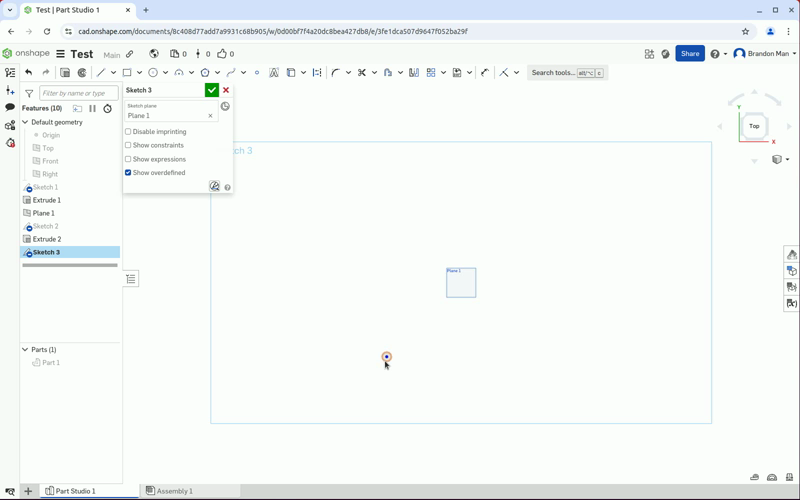
scroll(6)
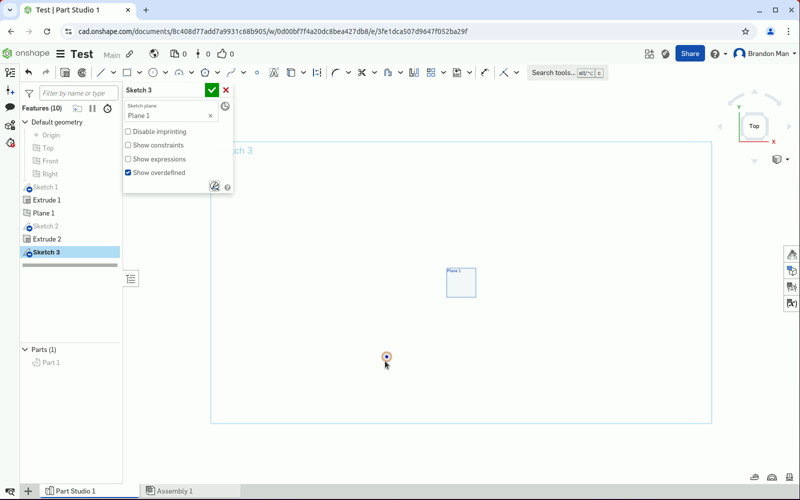
scroll(6)
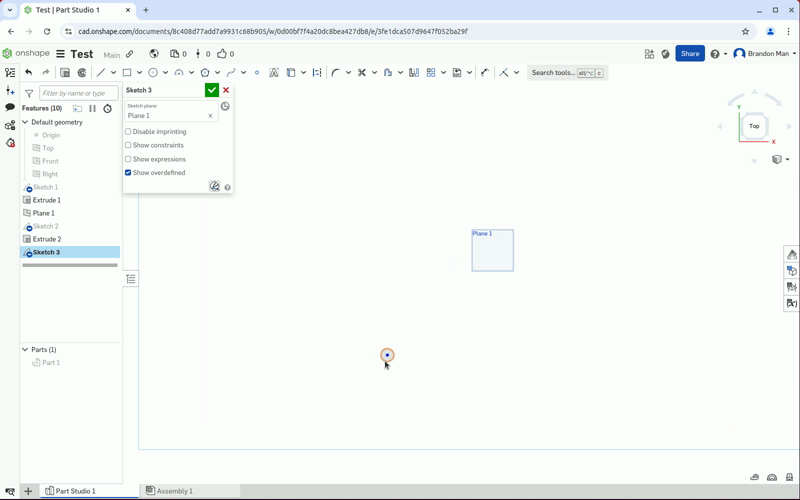
scroll(6)
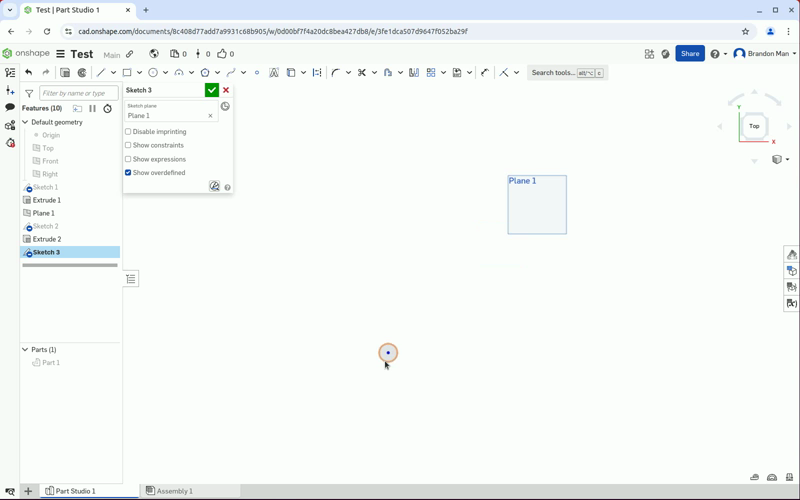
scroll(6)
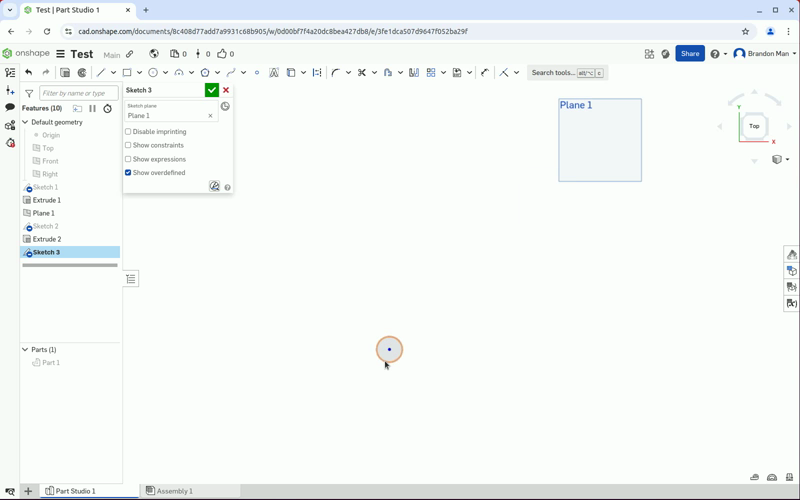
scroll(6)
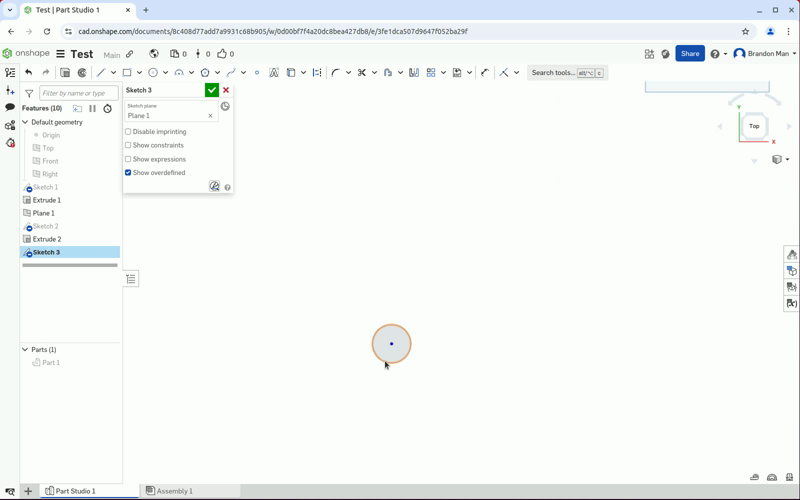
scroll(6)
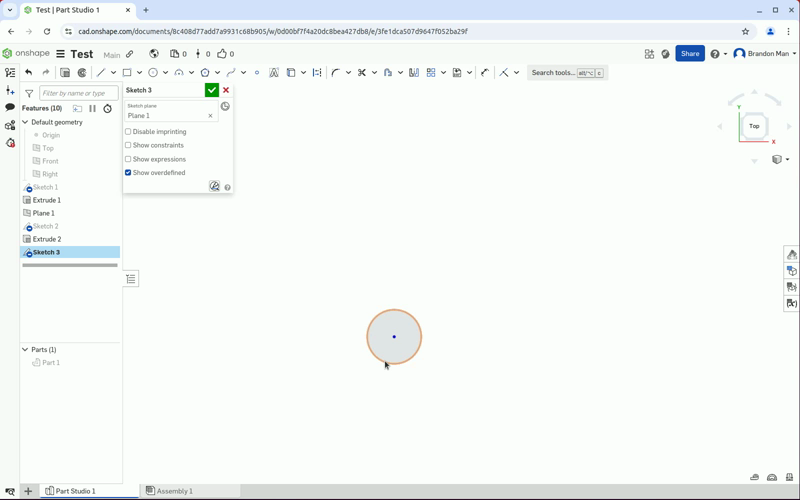
scroll(6)
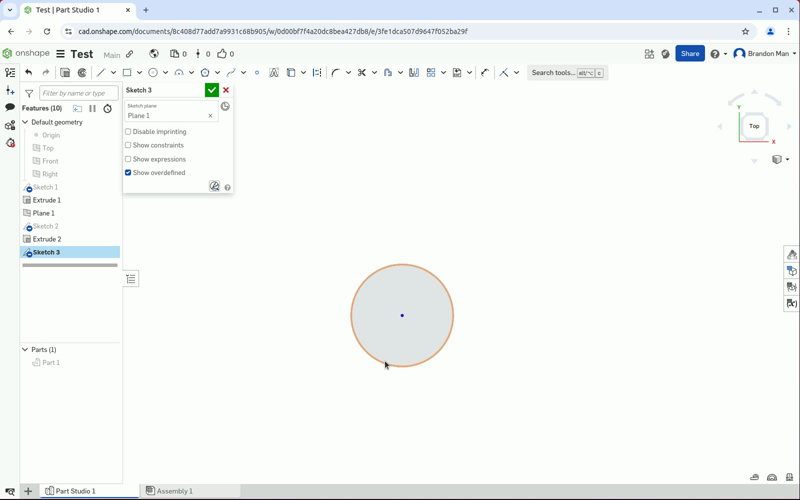
click(385, 360)
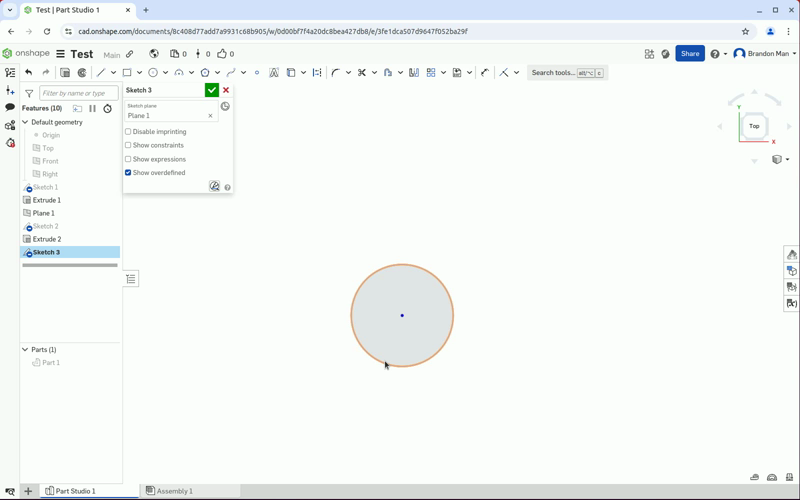
scroll(-6)
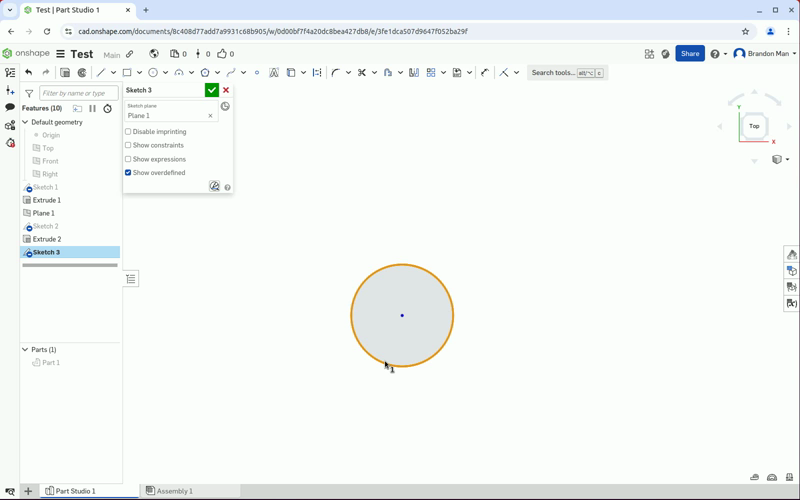
scroll(-6)
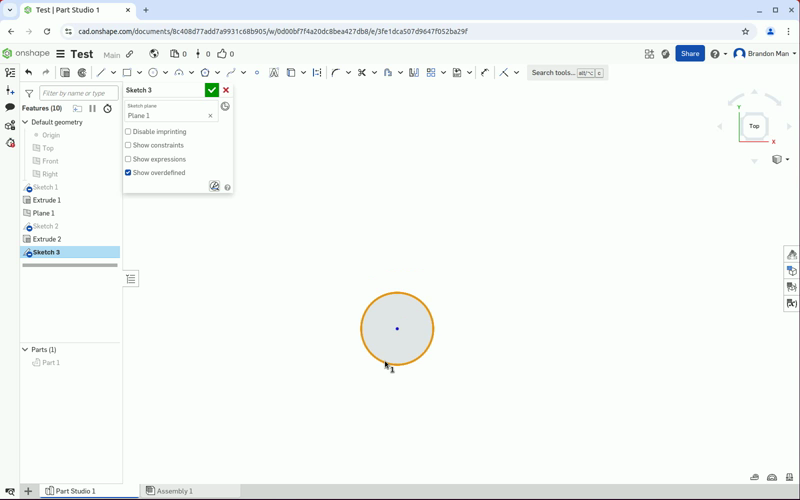
scroll(-6)
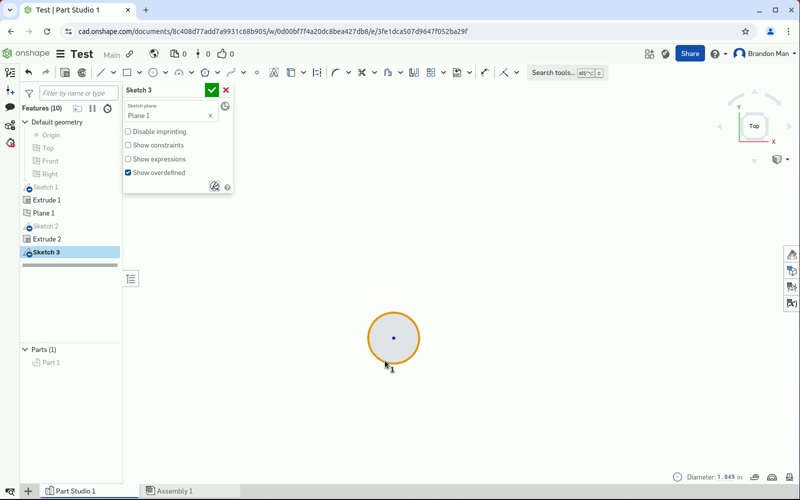
scroll(-6)
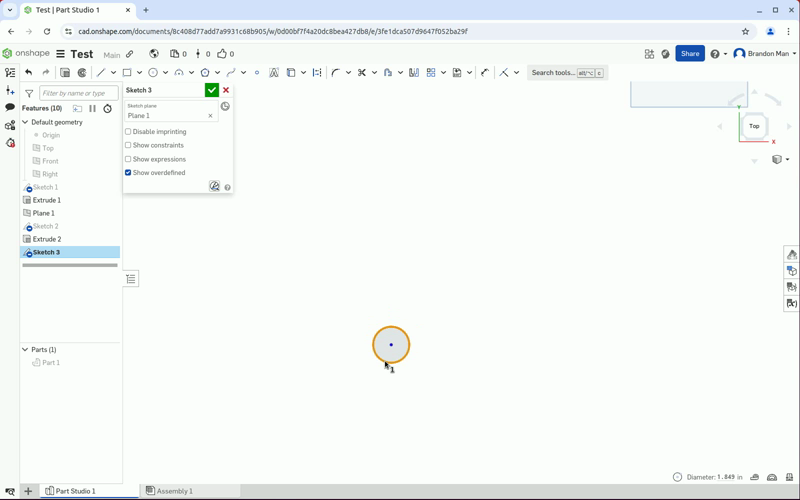
scroll(-6)
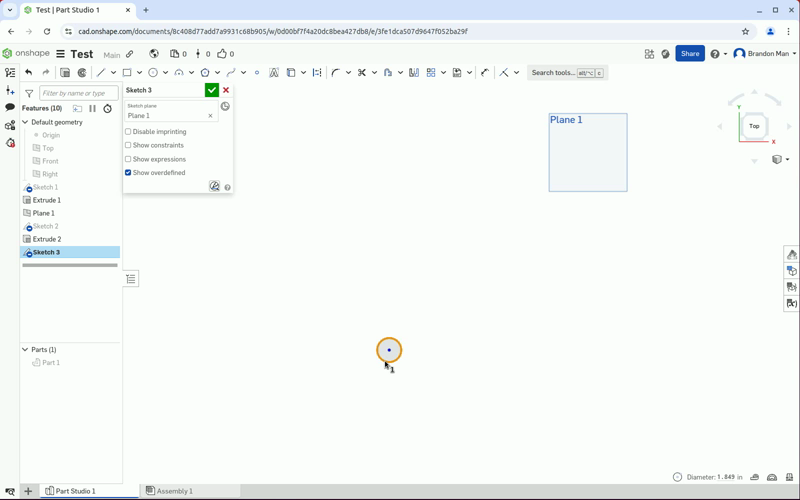
scroll(-6)
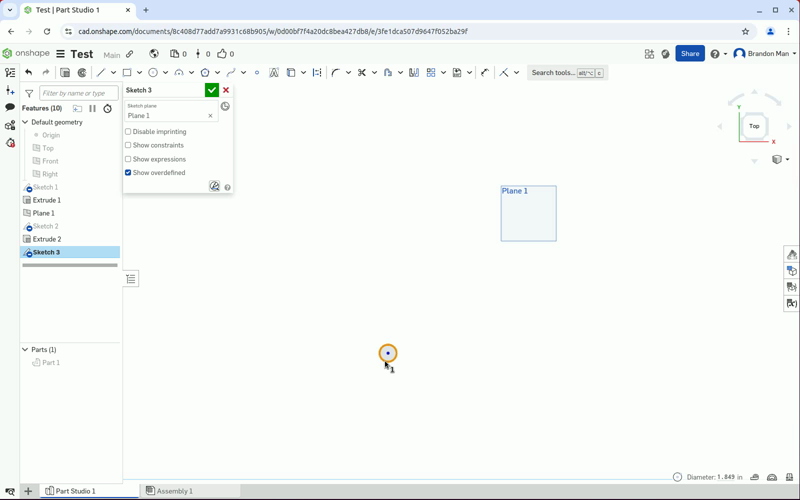
scroll(-6)
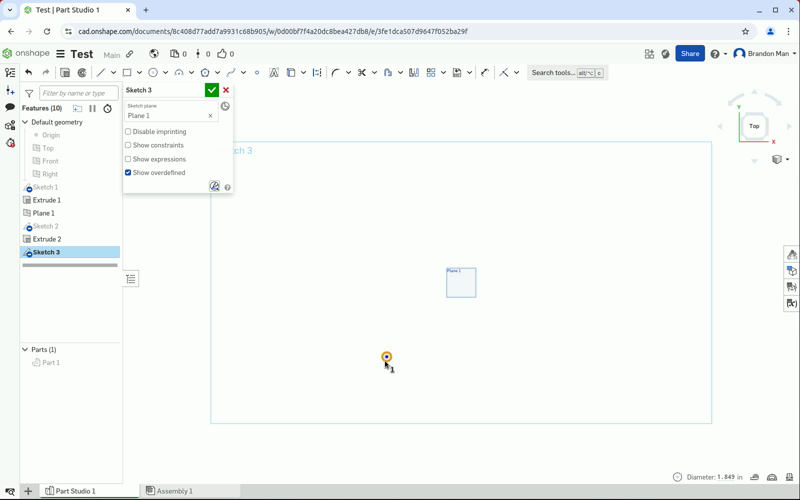
mouse_move(73, 352)
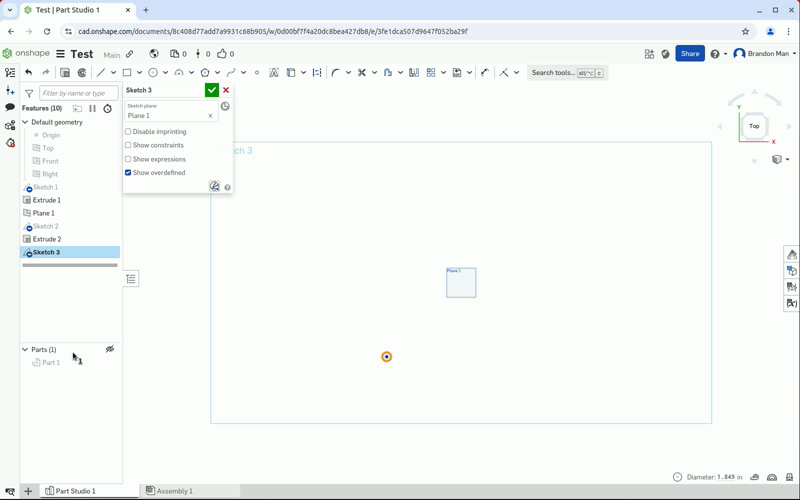
key(shift+y)
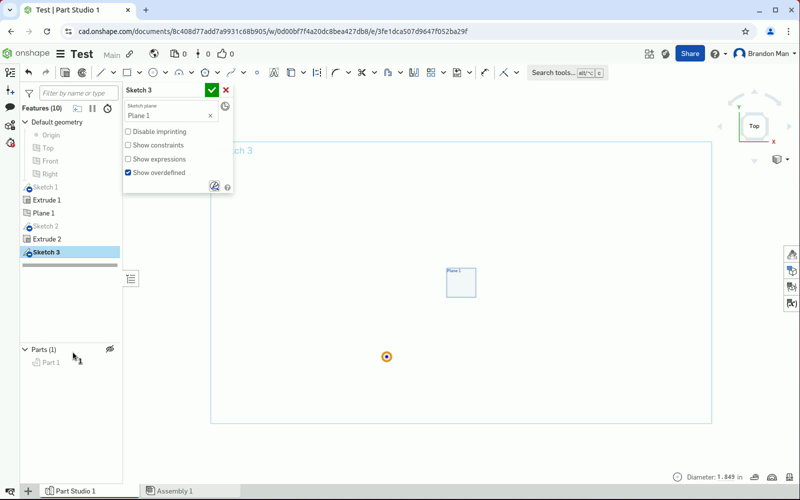
key(shift+e)
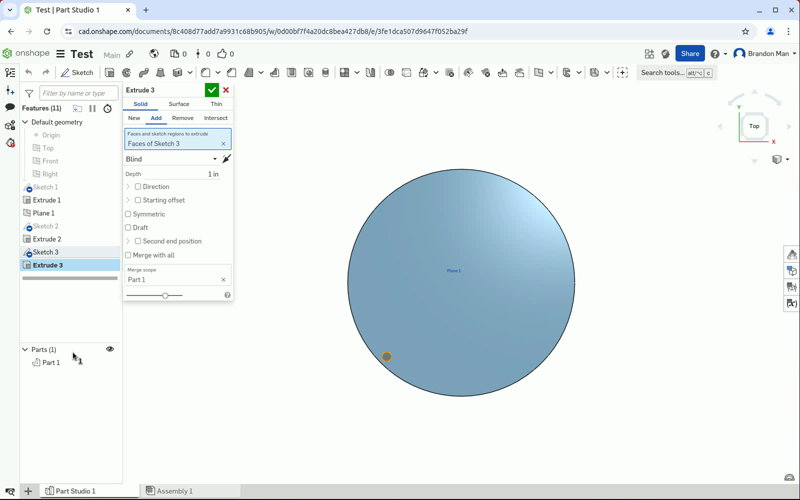
mouse_move(143, 106)
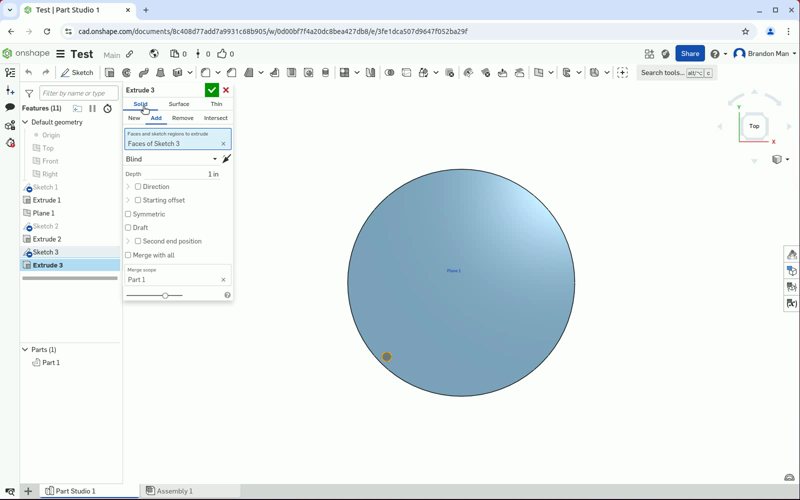
click(143, 106)
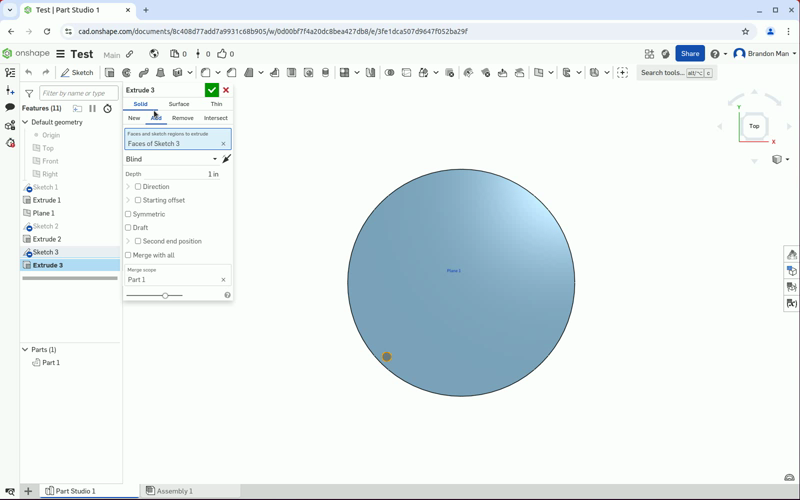
mouse_move(186, 120)
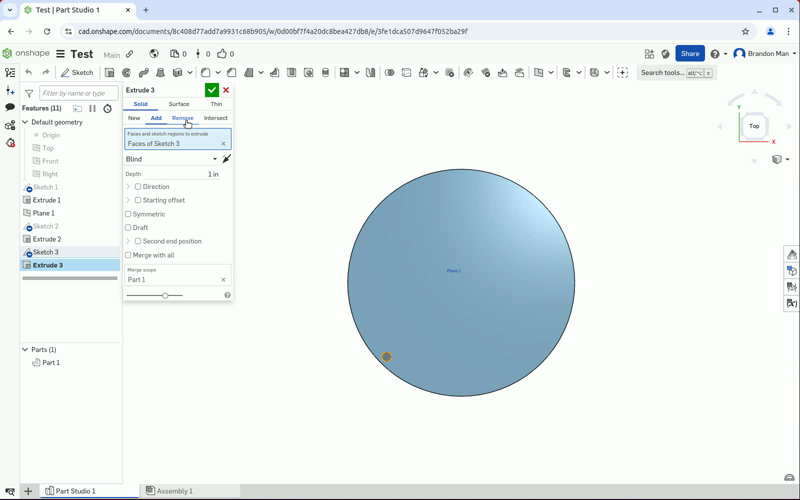
click(186, 120)
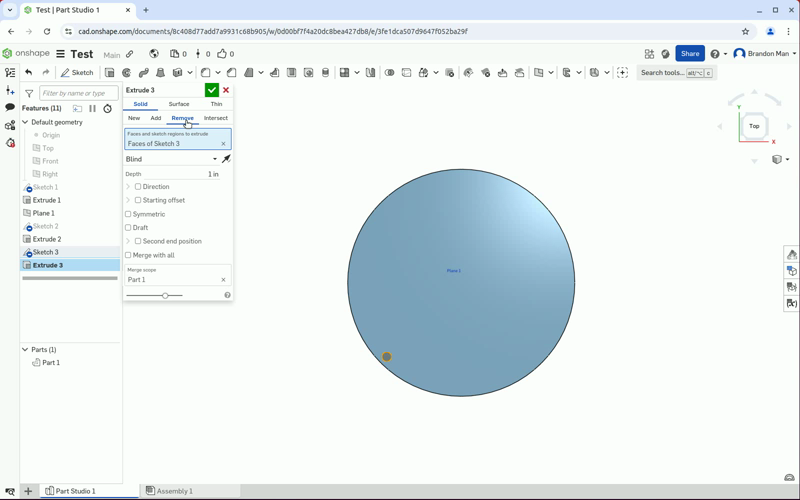
key(tab, 4)
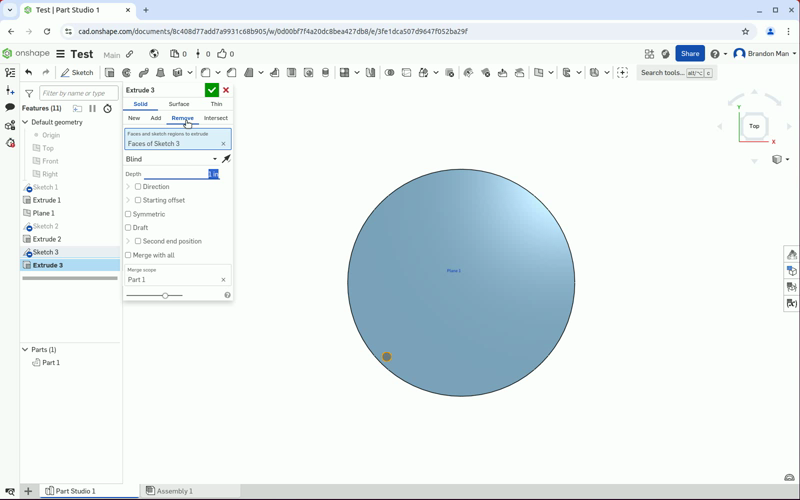
text(5.055)
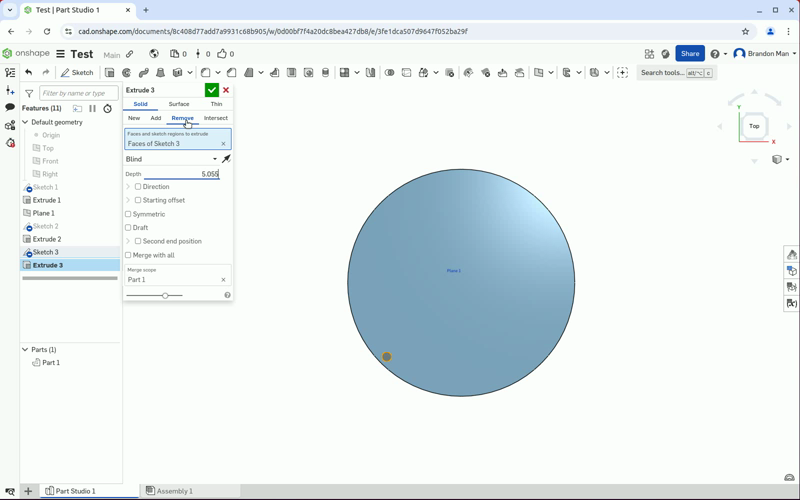
key(tab, 6)
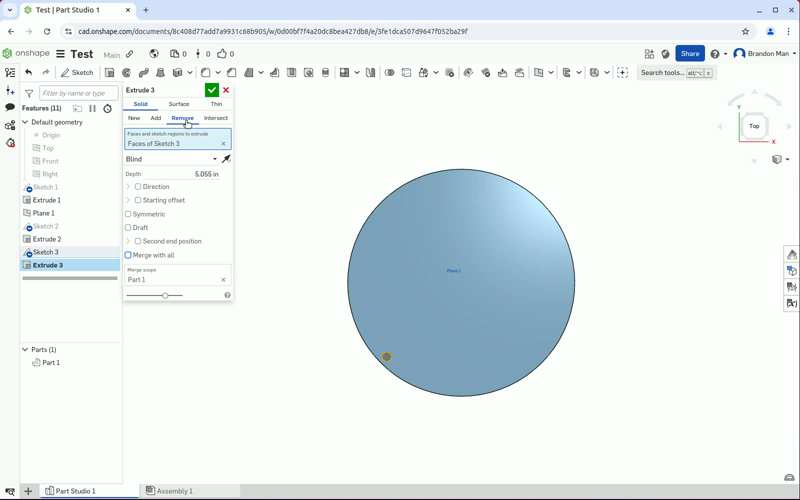
key(space)
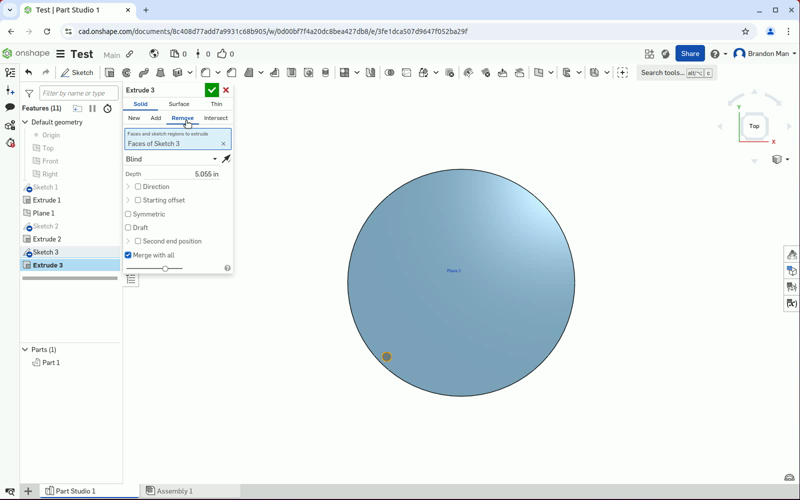
key(enter)
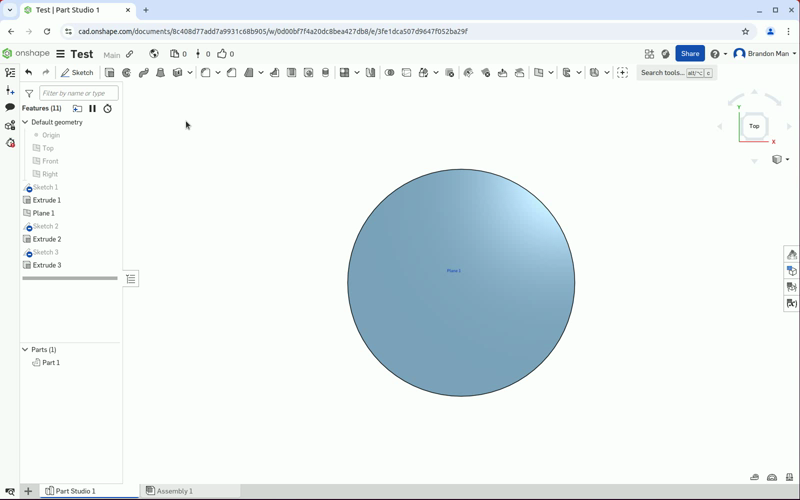
key(shift+h)
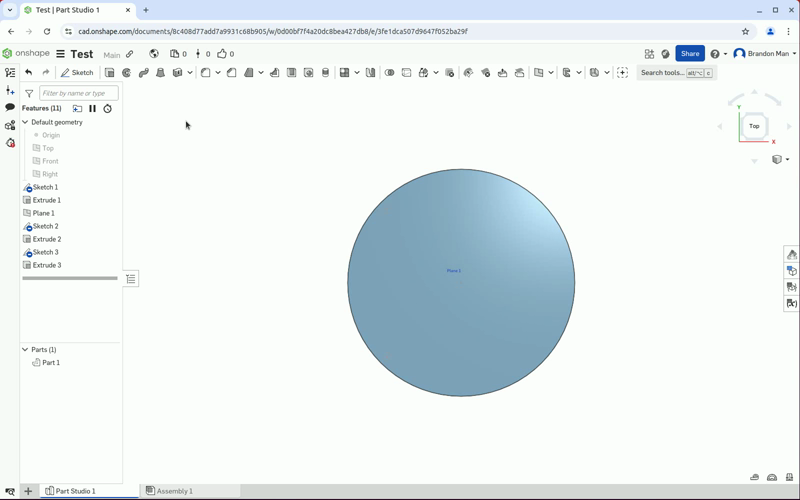
key(shift+h)
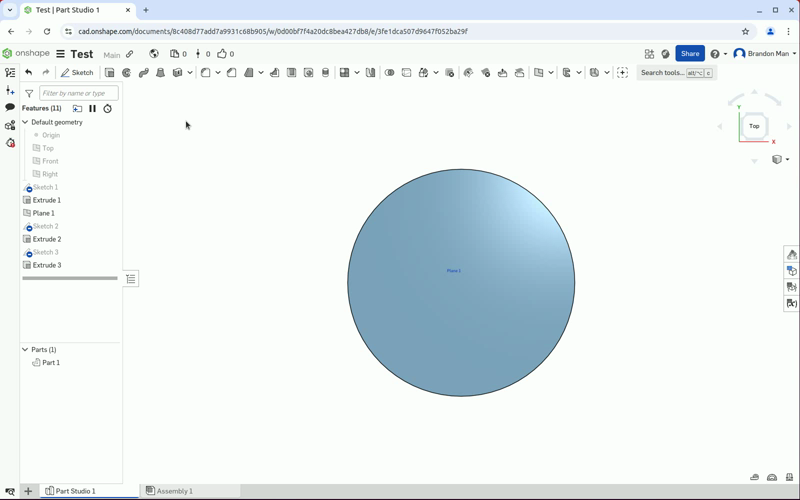
mouse_move(73, 189)
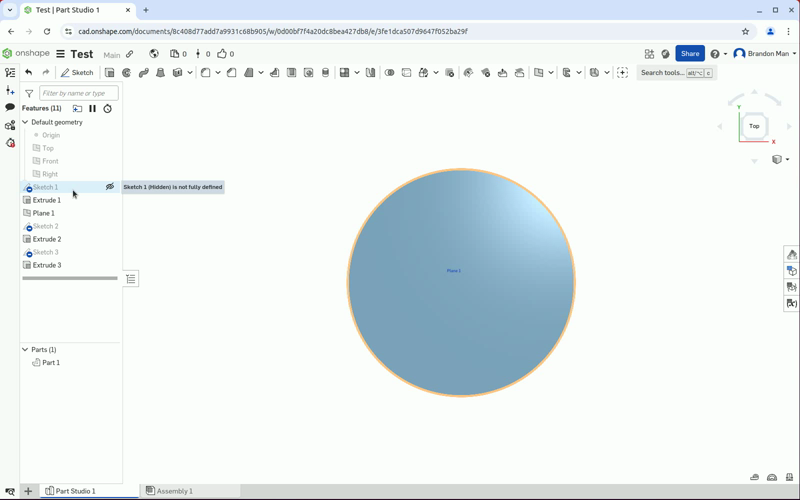
click(73, 189)
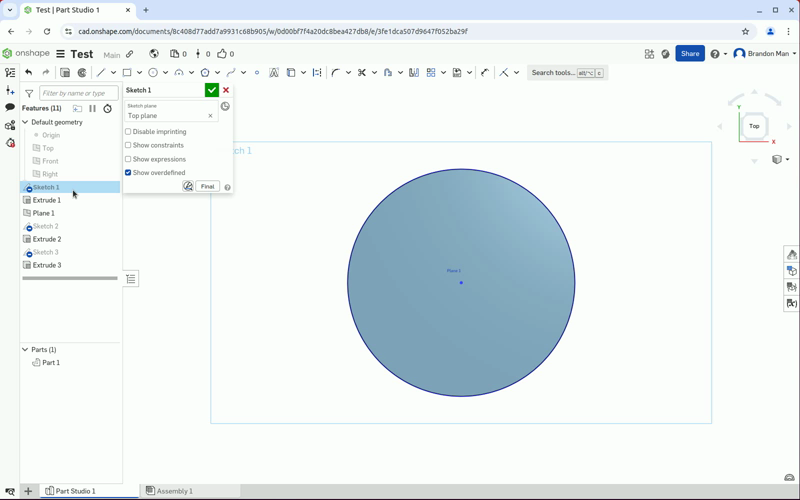
mouse_move(229, 92)
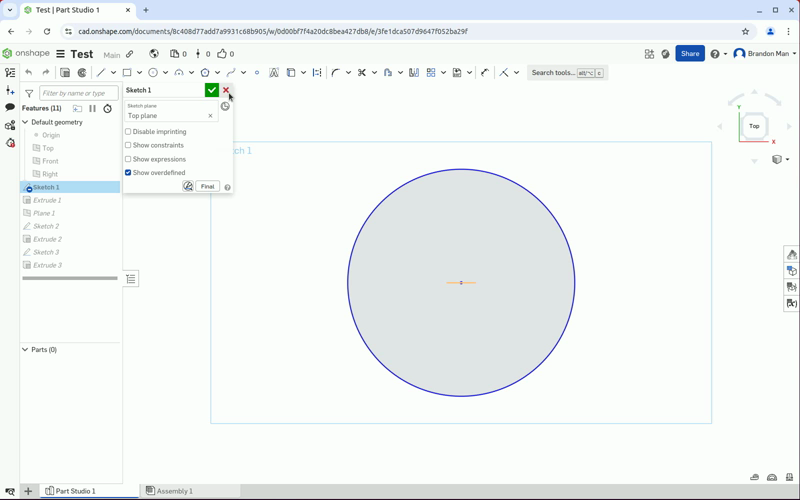
click(229, 92)
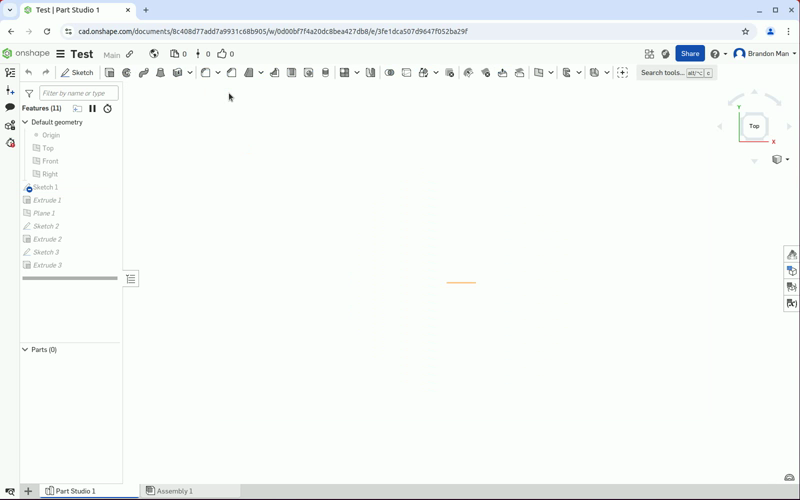
key(shift+s)
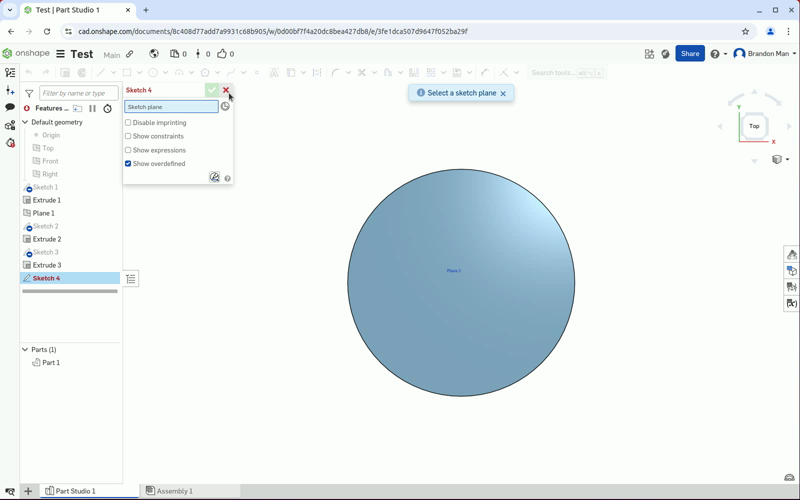
mouse_move(73, 215)
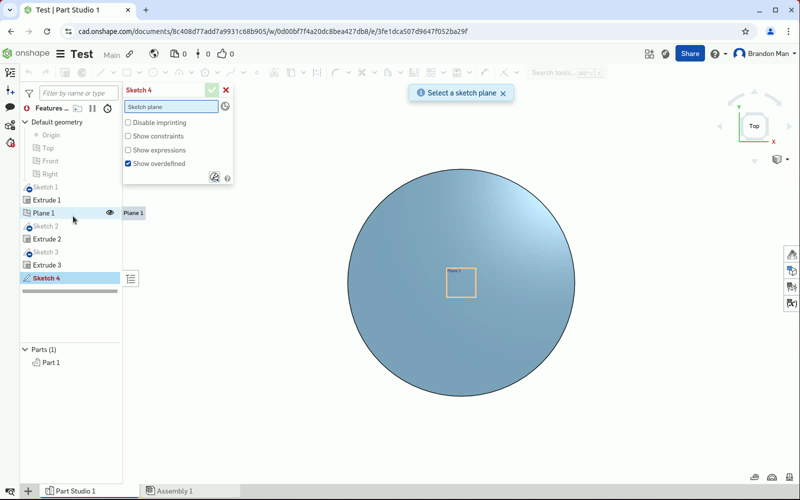
click(73, 215)
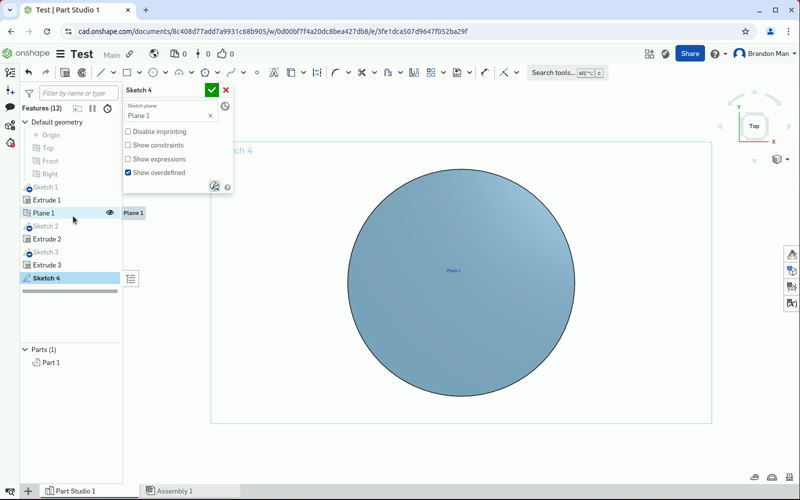
mouse_move(73, 352)
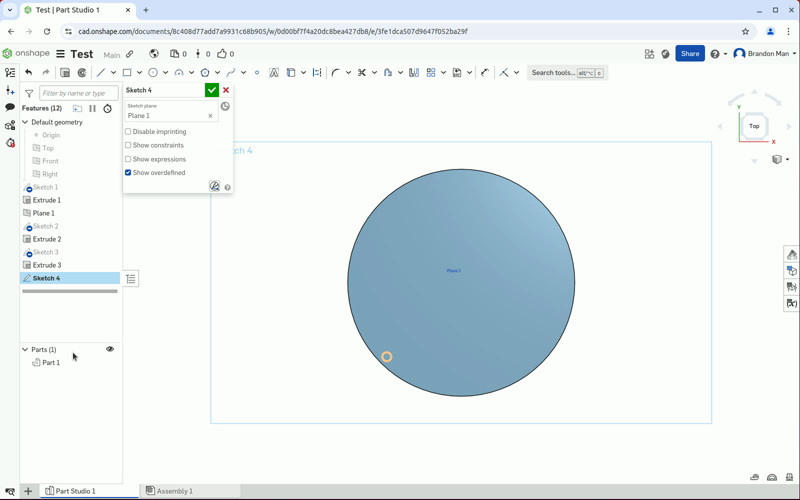
key(y)
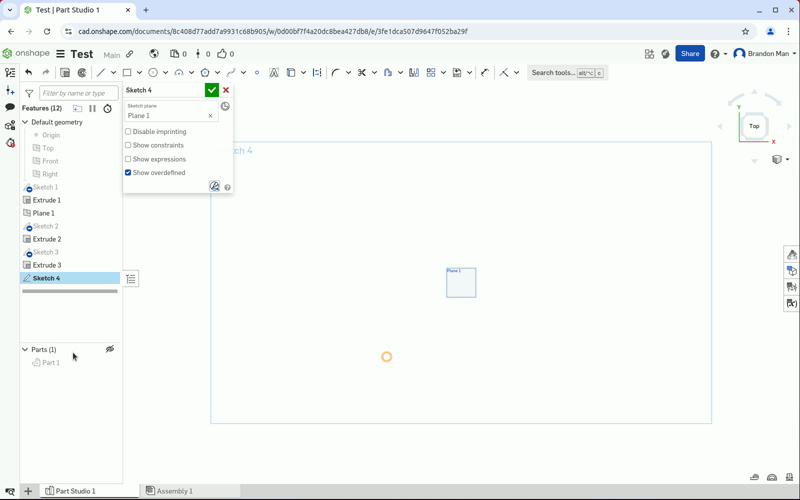
key(c)
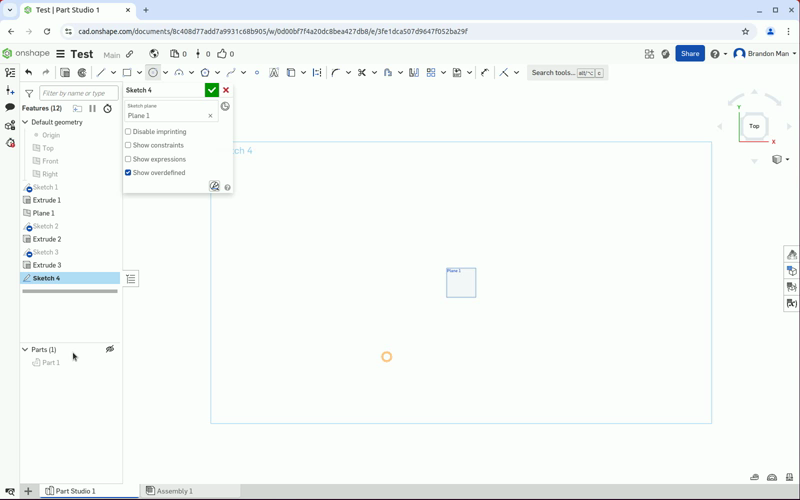
key_down(shift)
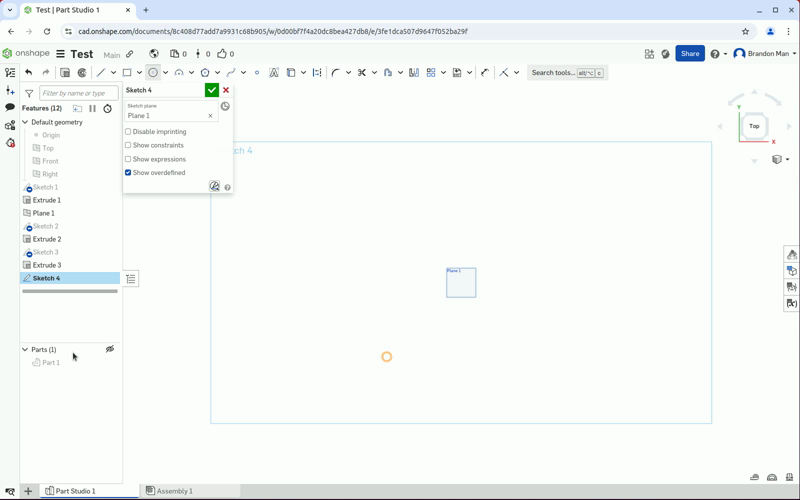
mouse_move(535, 356)
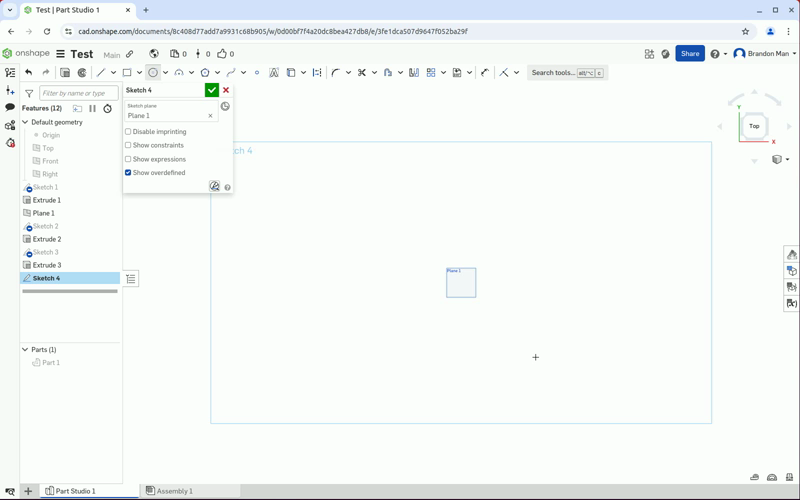
click(535, 356)
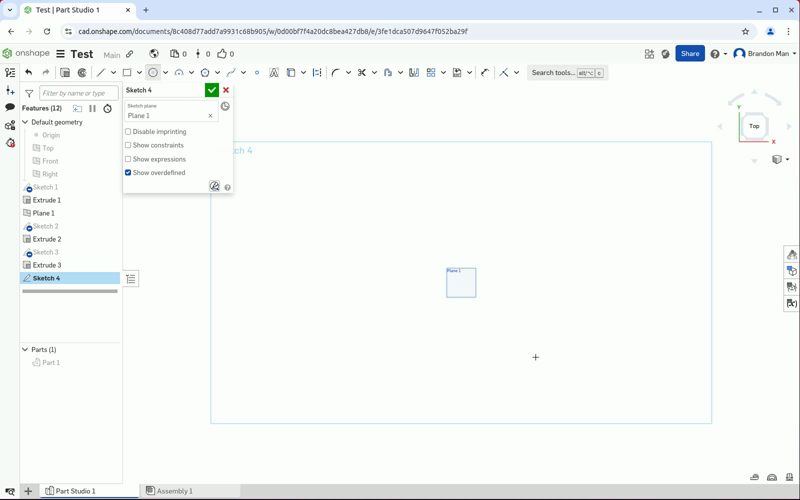
key_up(shift)
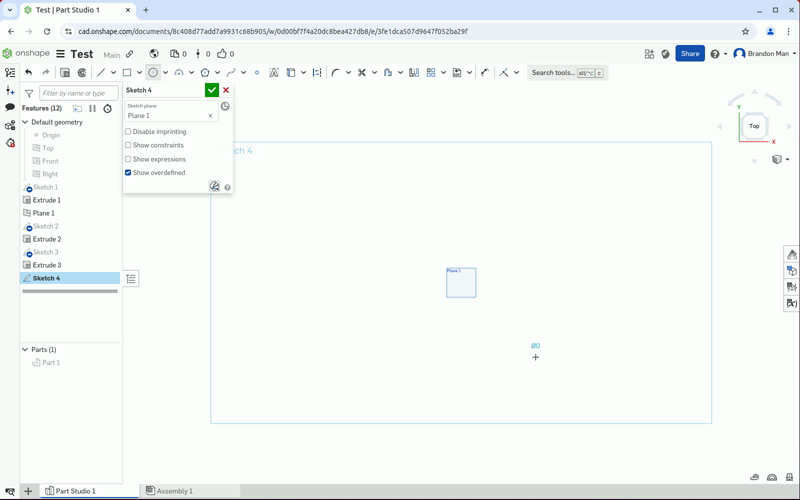
mouse_move(540, 356)
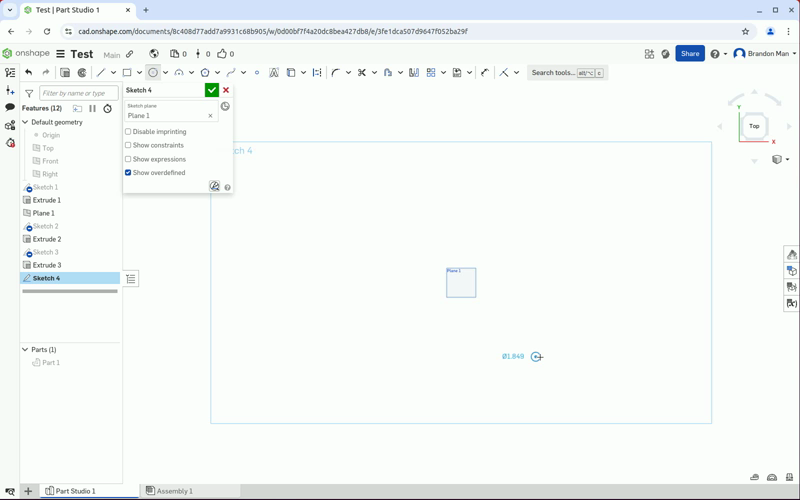
click(540, 356)
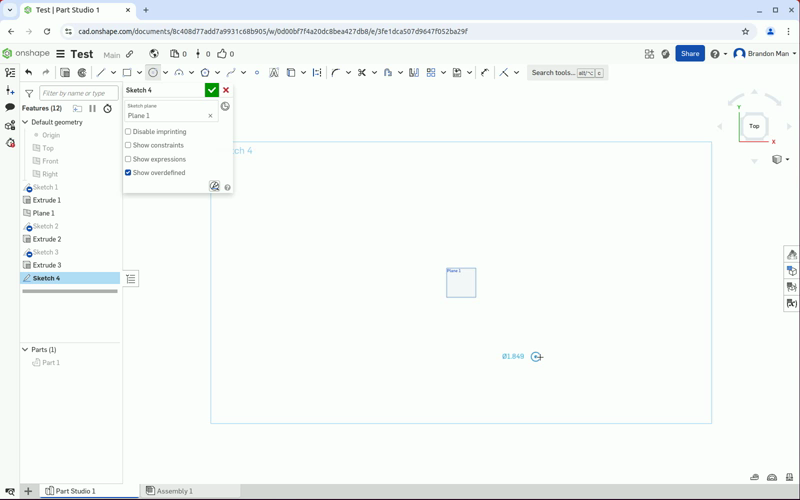
key(esc)
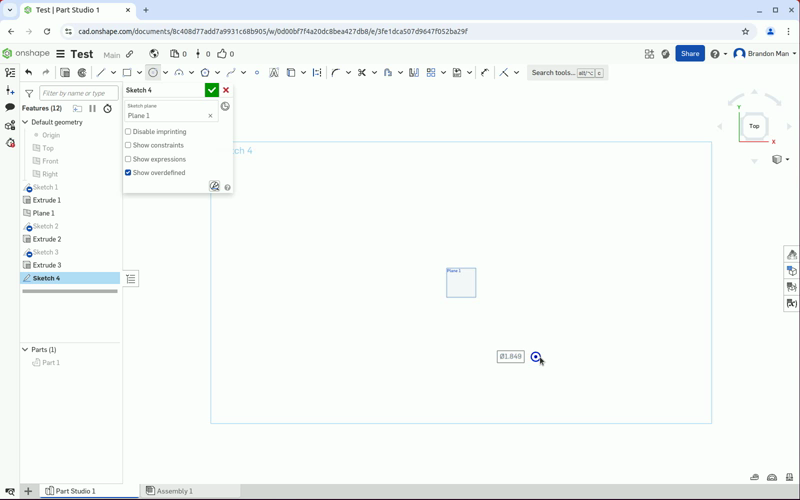
mouse_move(539, 359)
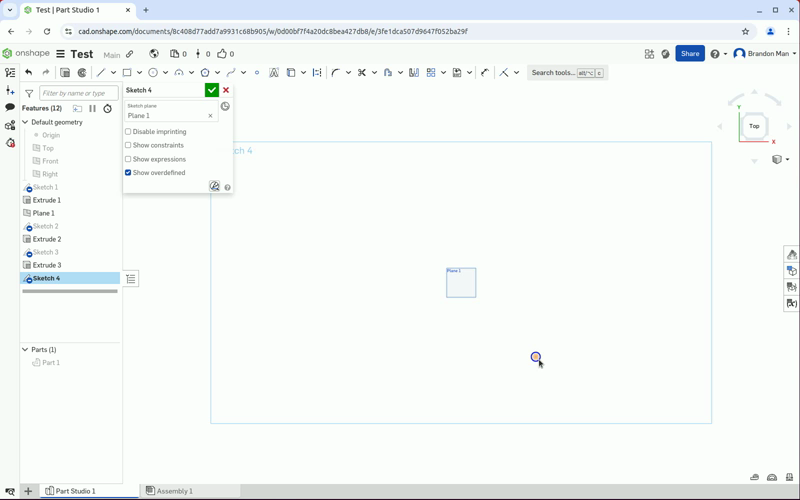
scroll(6)
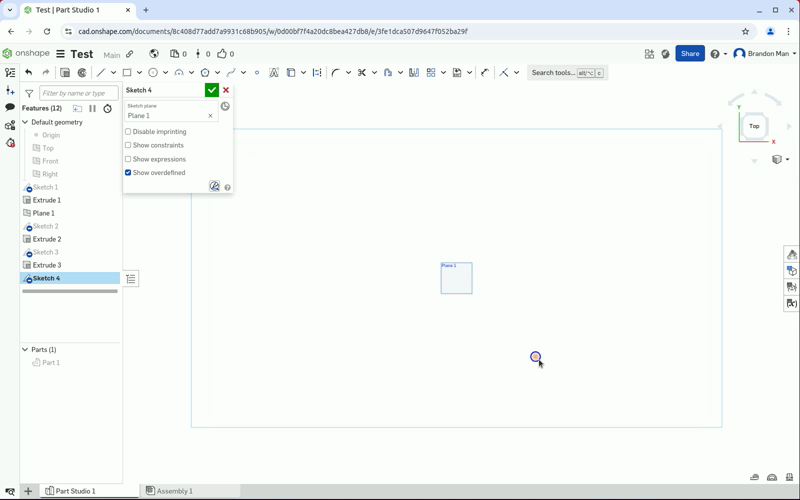
scroll(6)
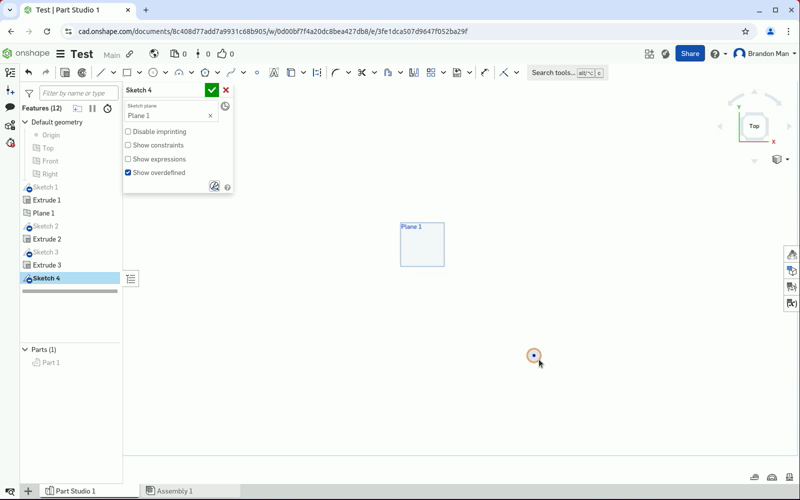
scroll(6)
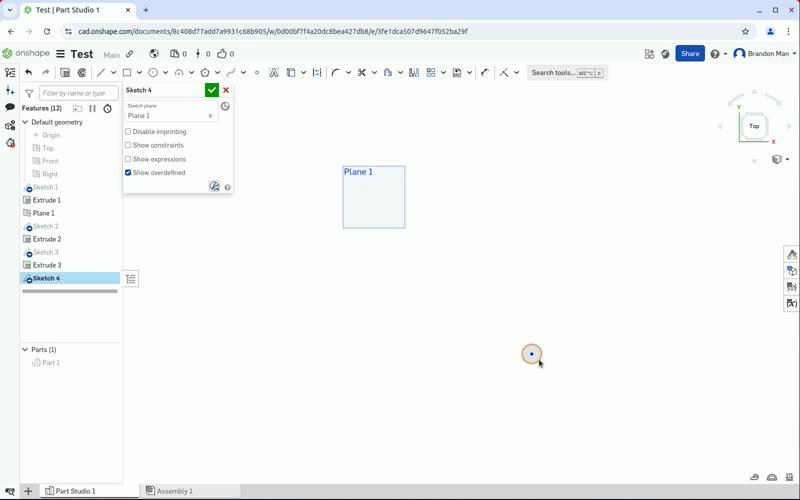
scroll(6)
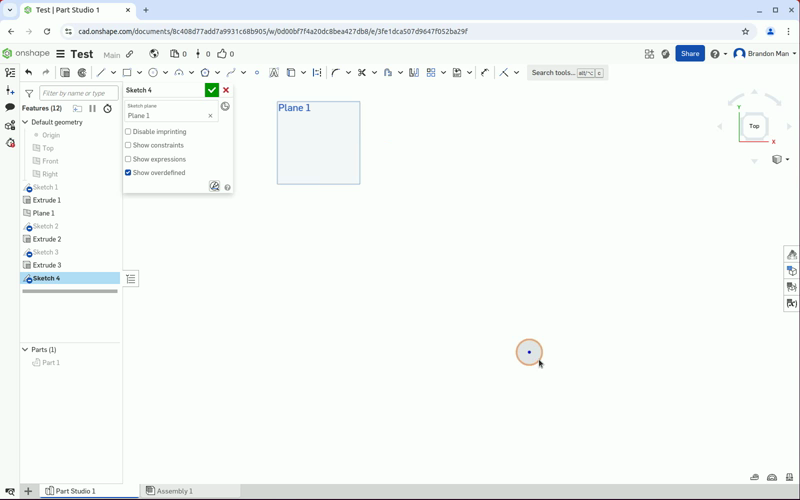
scroll(6)
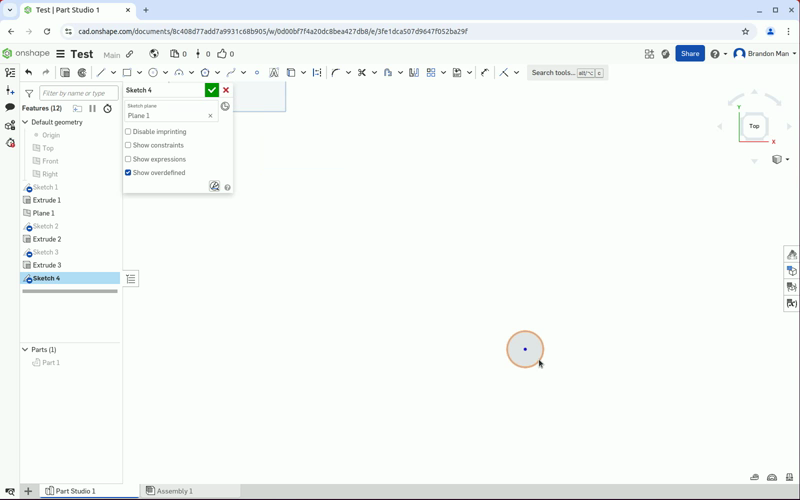
scroll(6)
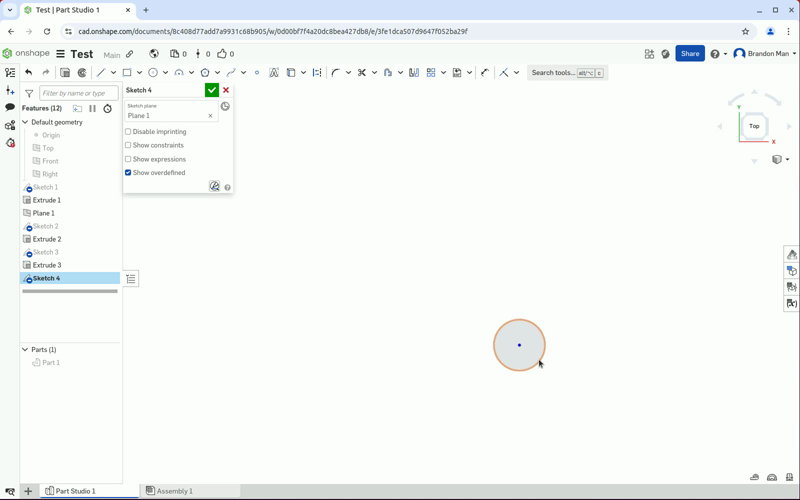
scroll(6)
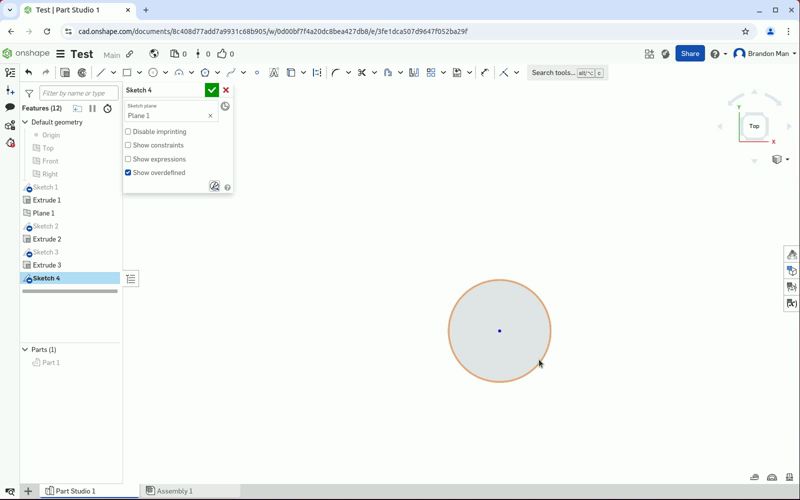
click(539, 359)
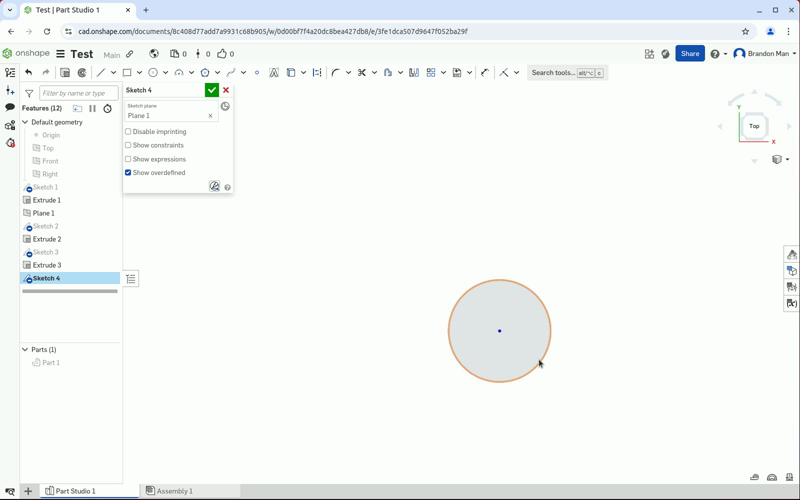
scroll(-6)
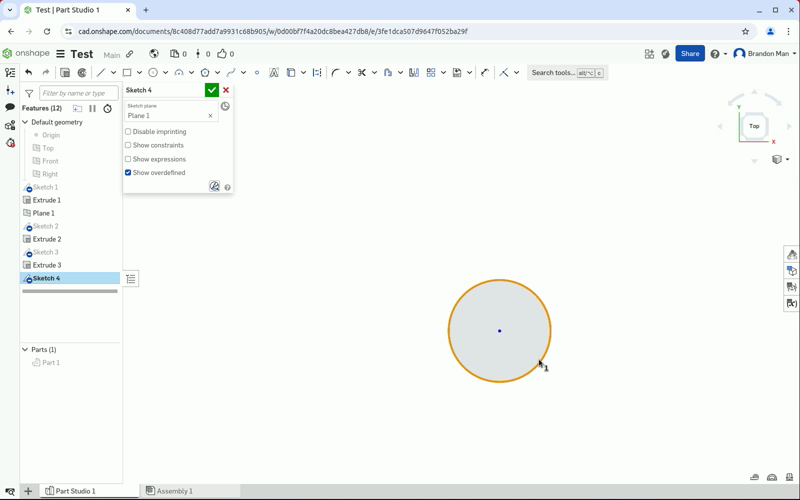
scroll(-6)
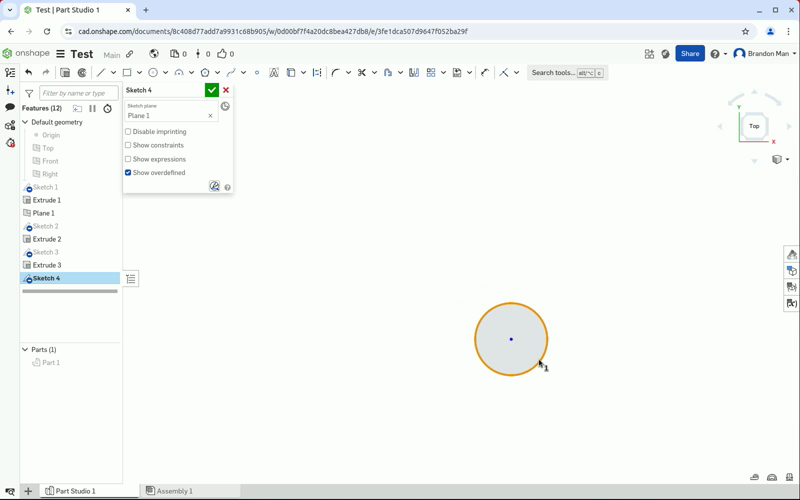
scroll(-6)
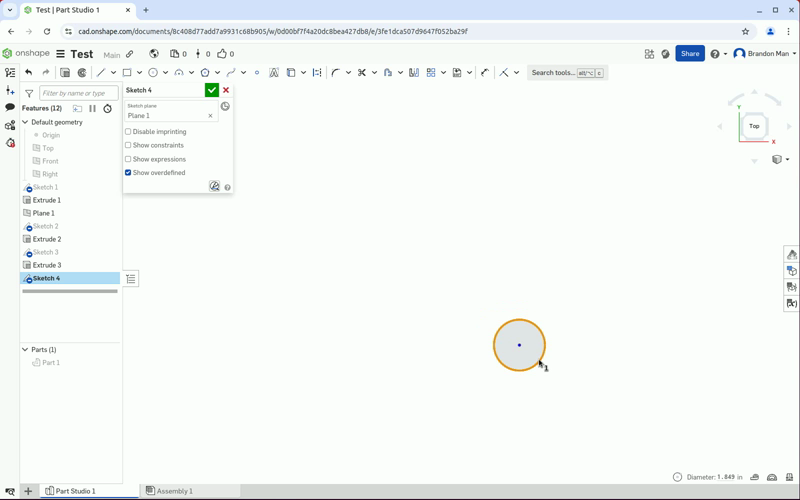
scroll(-6)
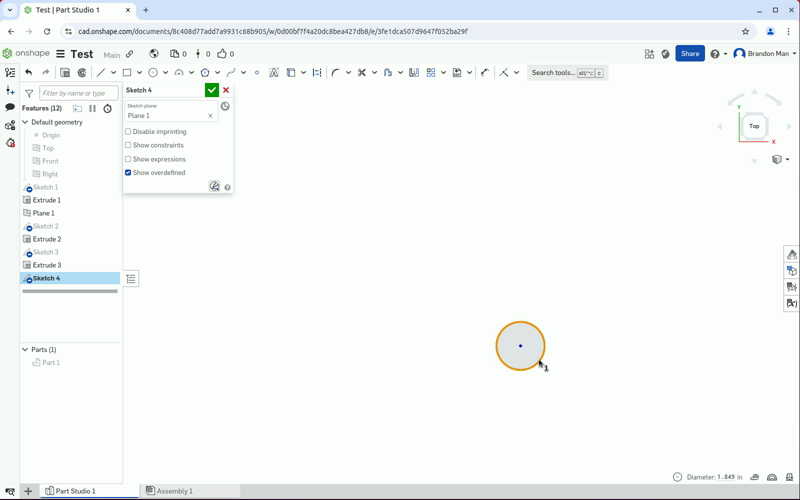
scroll(-6)
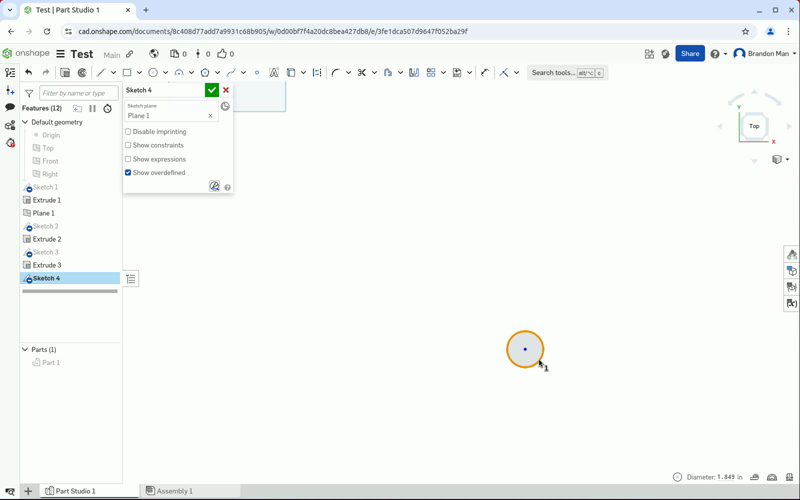
scroll(-6)
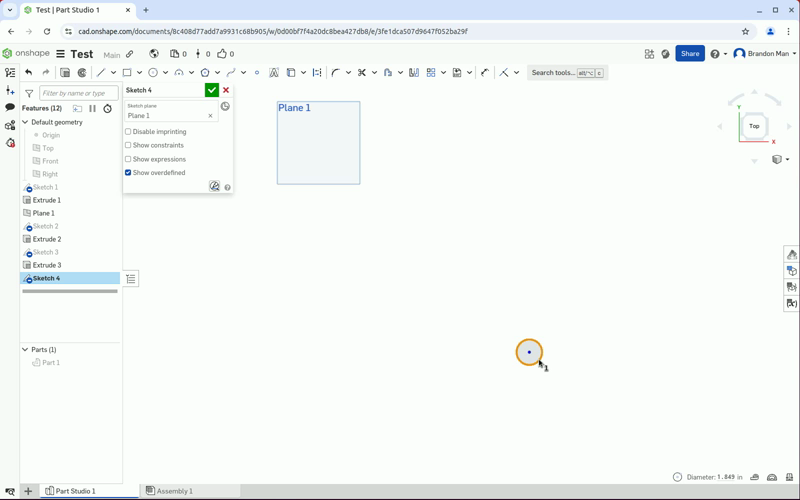
scroll(-6)
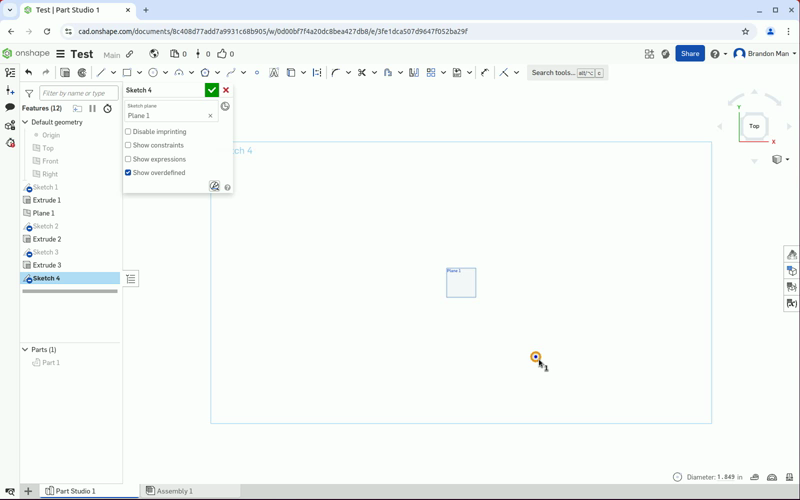
mouse_move(73, 352)
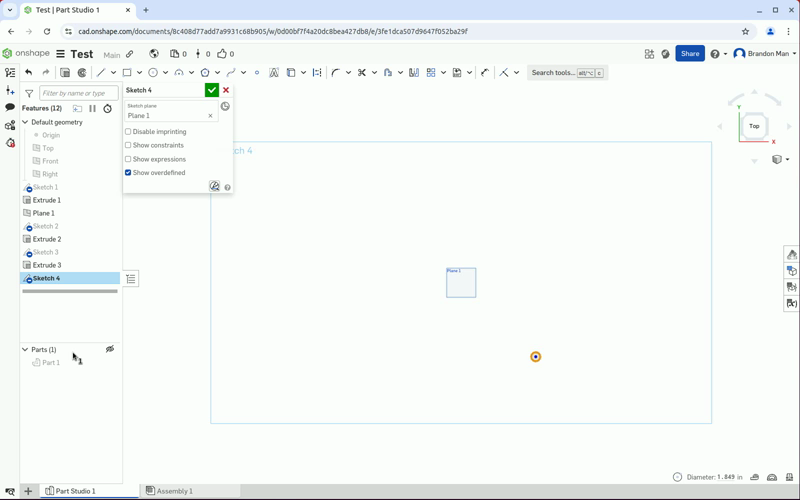
key(shift+y)
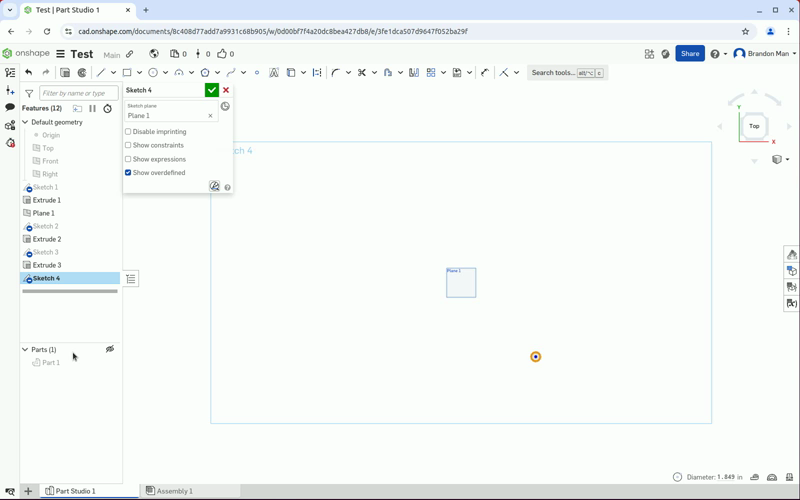
key(shift+e)
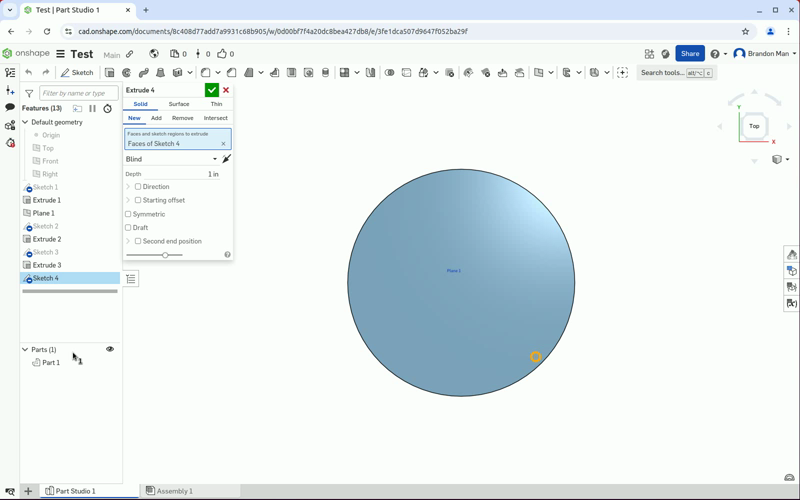
mouse_move(143, 106)
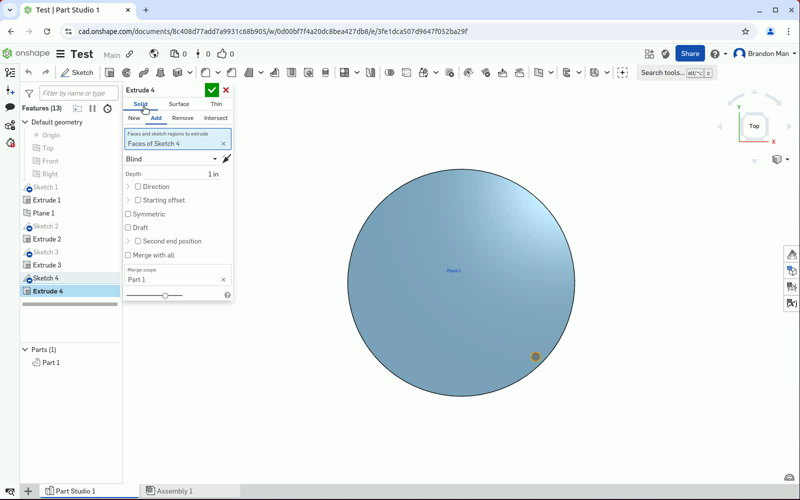
click(143, 106)
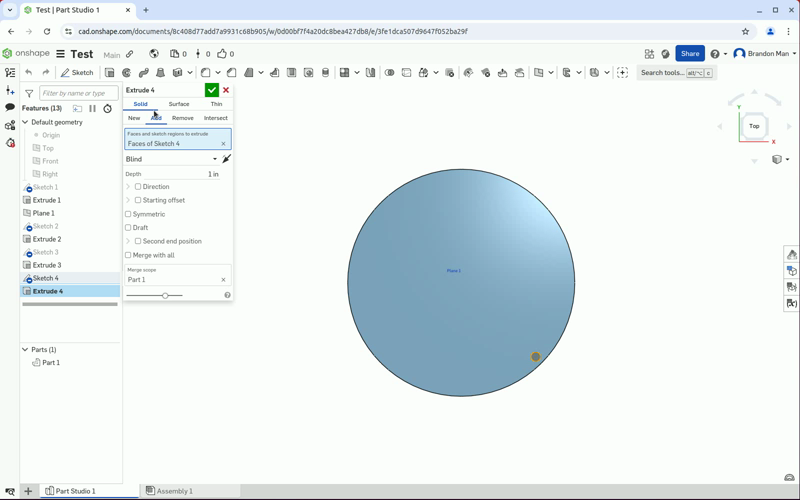
mouse_move(186, 120)
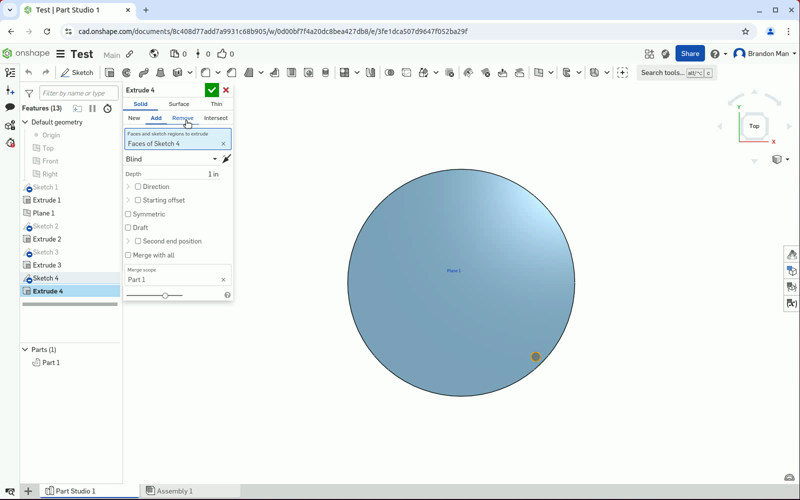
click(186, 120)
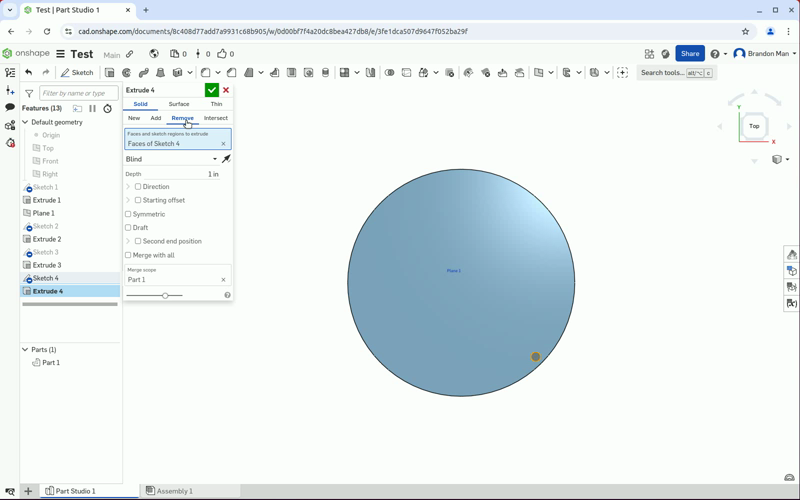
key(tab, 4)
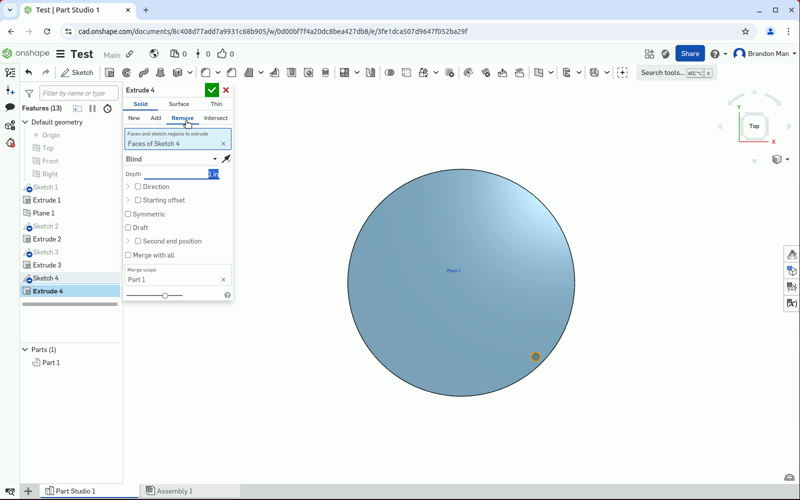
text(5.055)
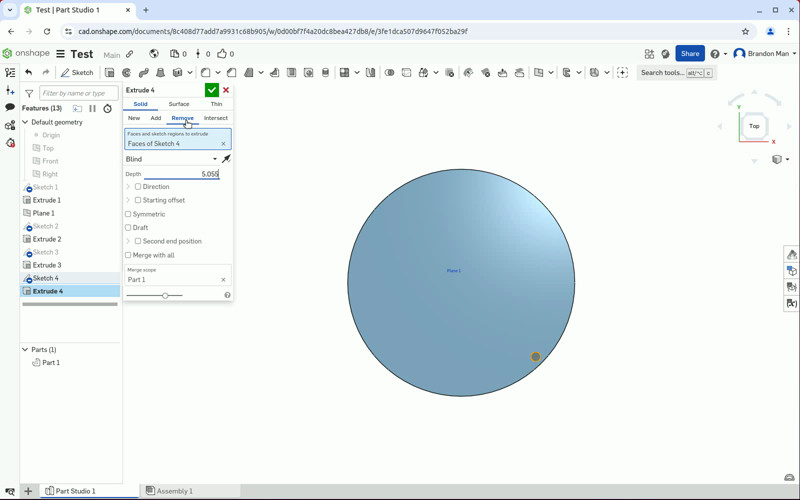
key(tab, 6)
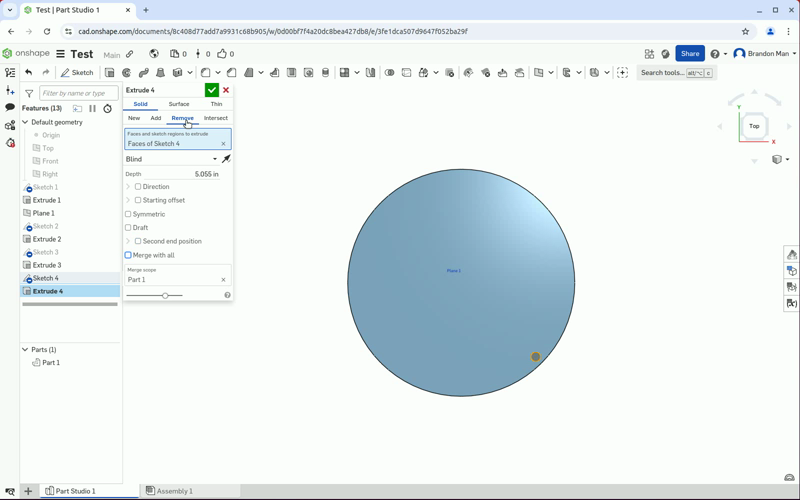
key(space)
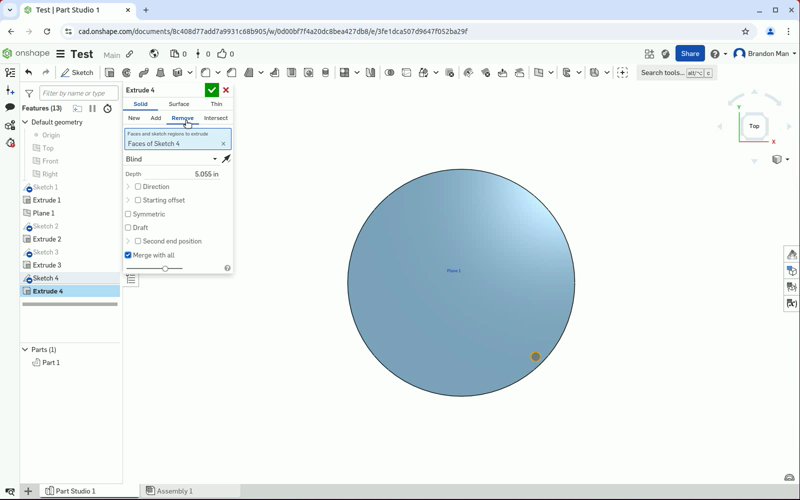
key(enter)
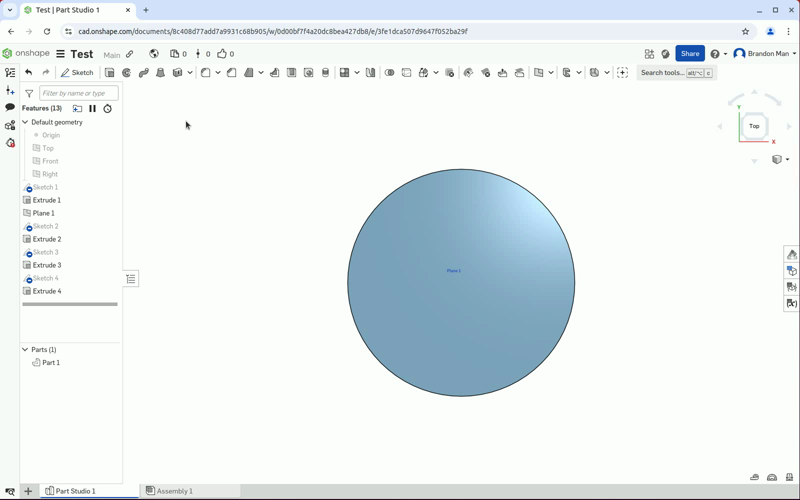
key(shift+h)
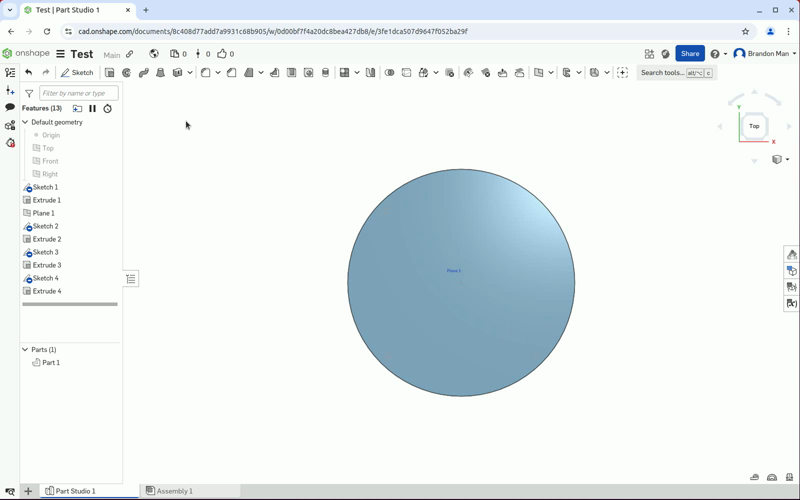
key(shift+h)
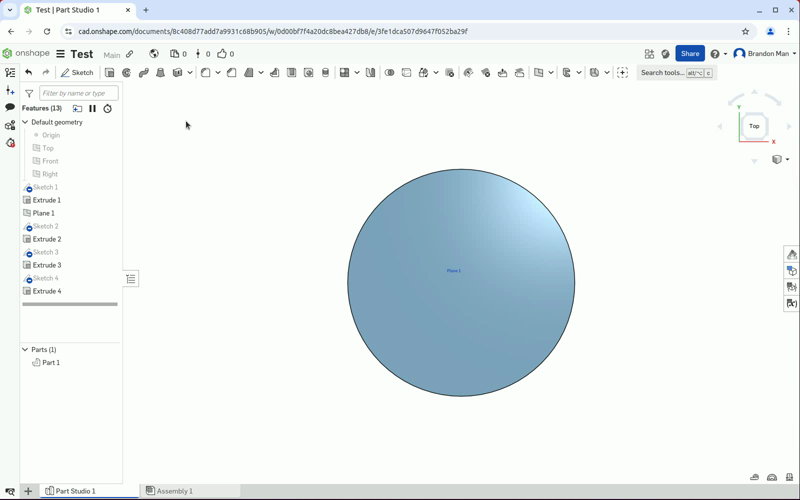
mouse_move(73, 189)
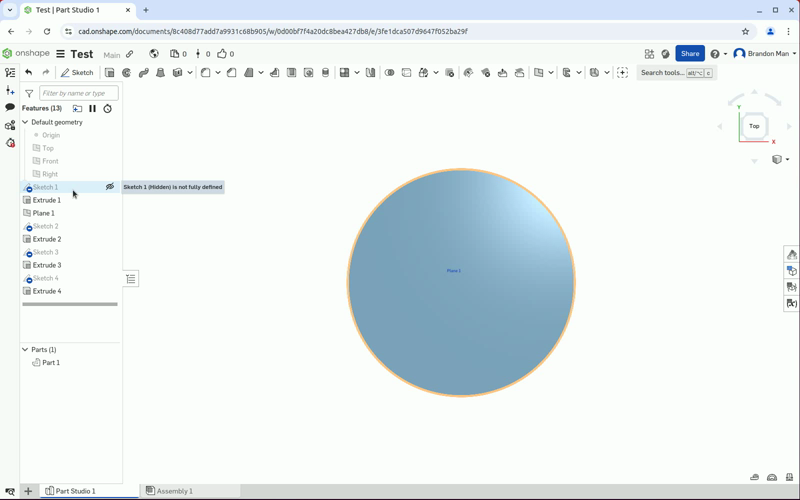
click(73, 189)
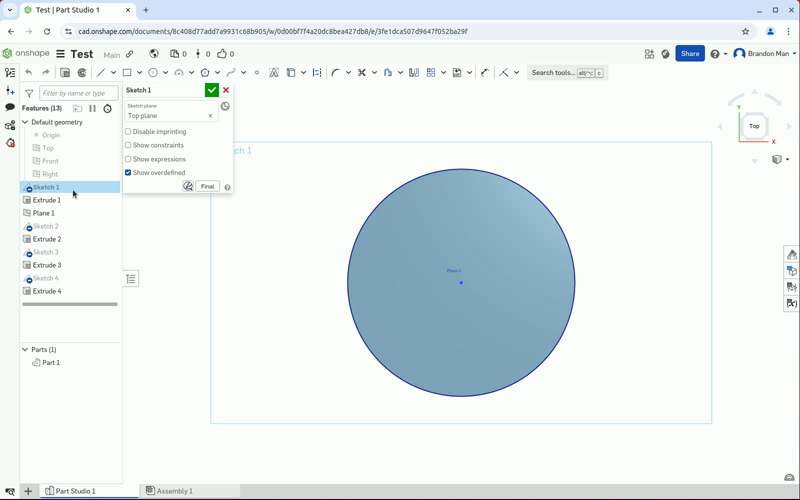
mouse_move(229, 92)
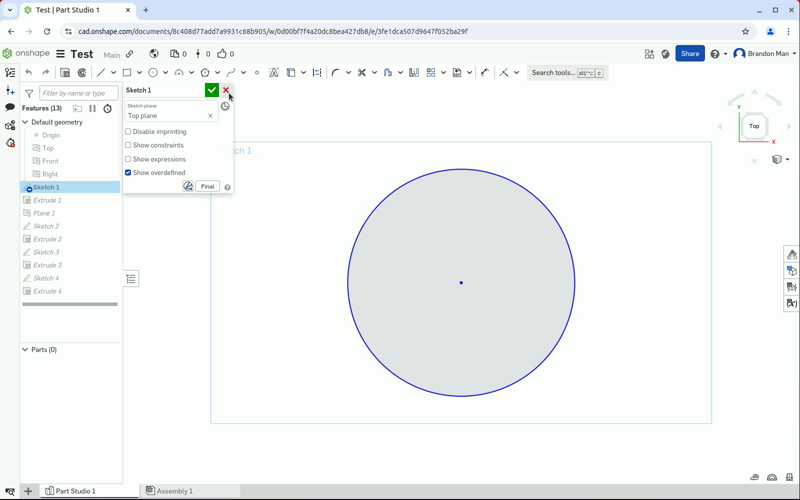
click(229, 92)
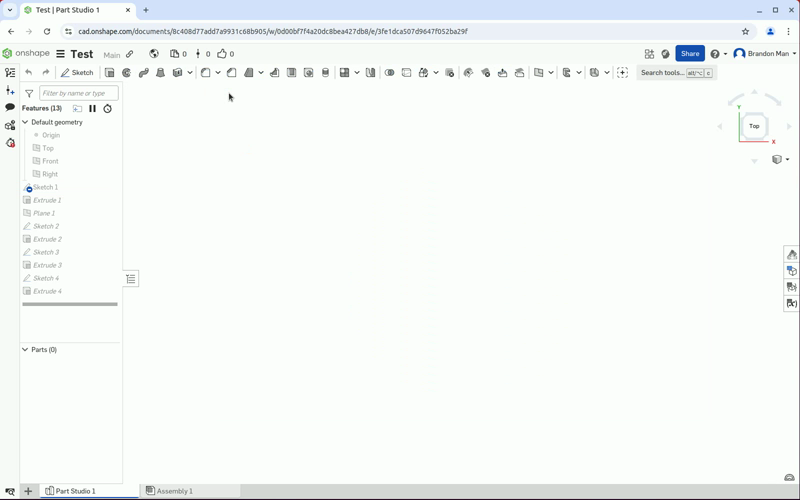
key(shift+s)
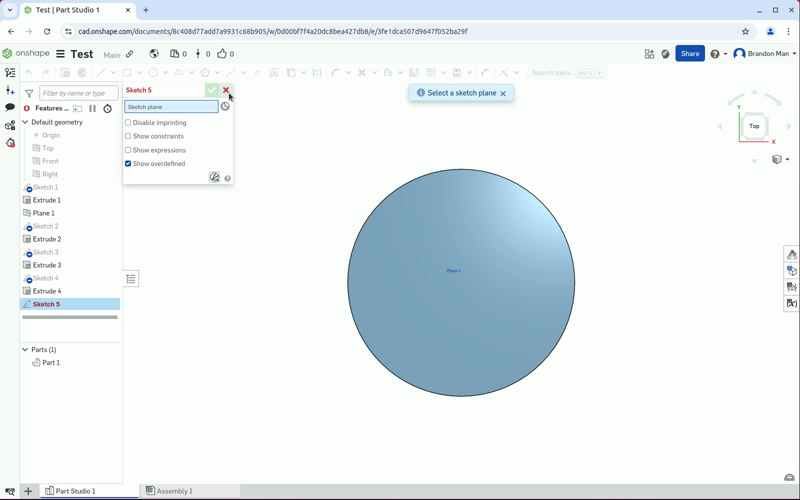
mouse_move(73, 215)
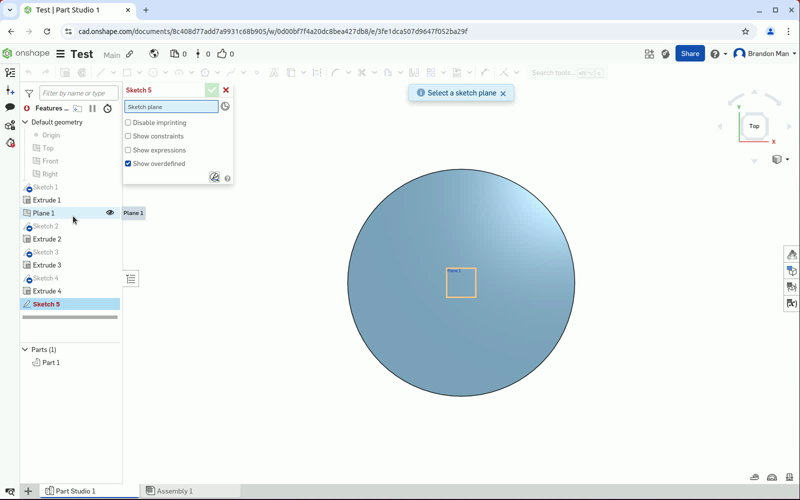
click(73, 215)
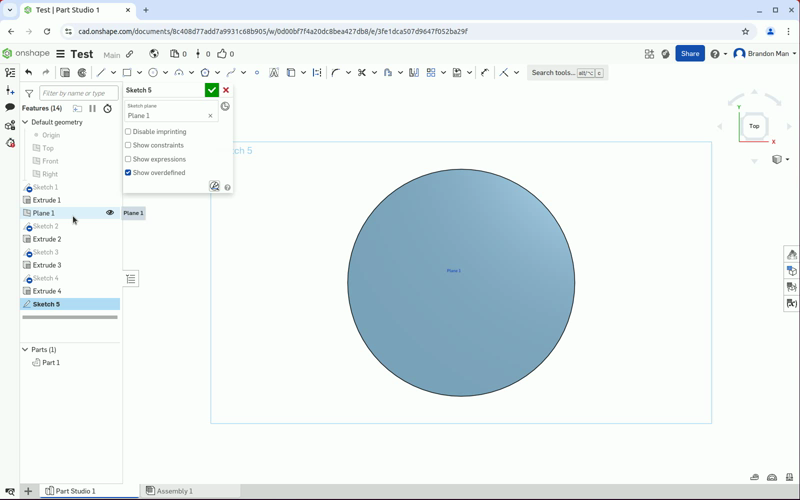
mouse_move(73, 352)
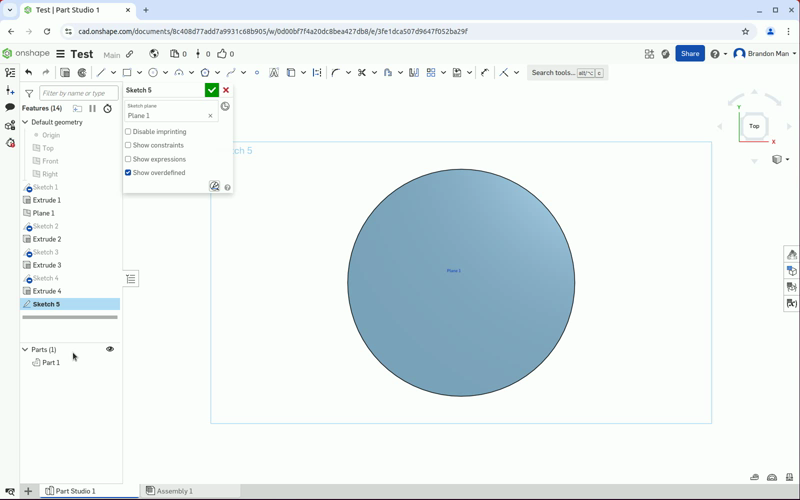
key(y)
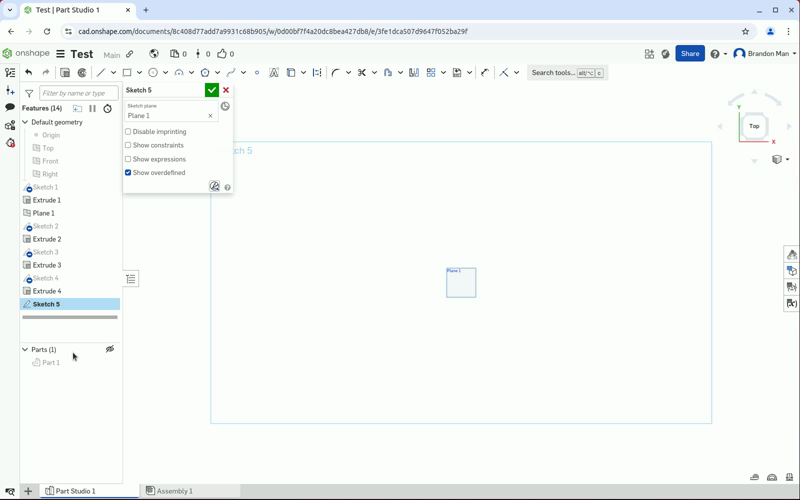
key(c)
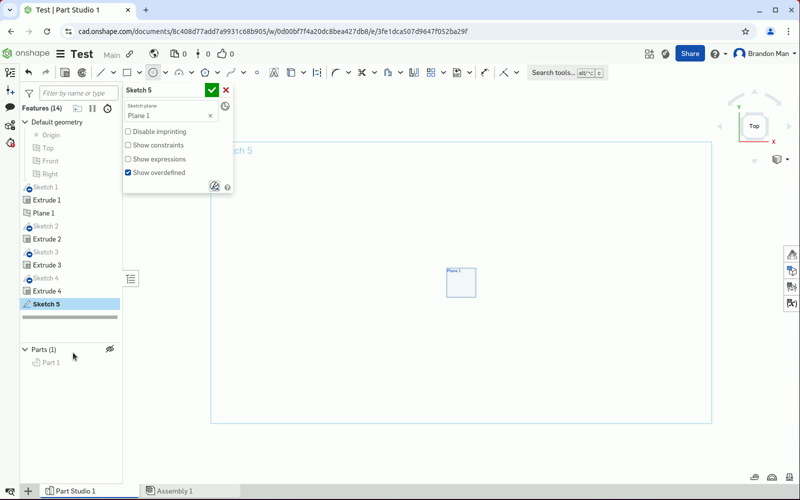
key_down(shift)
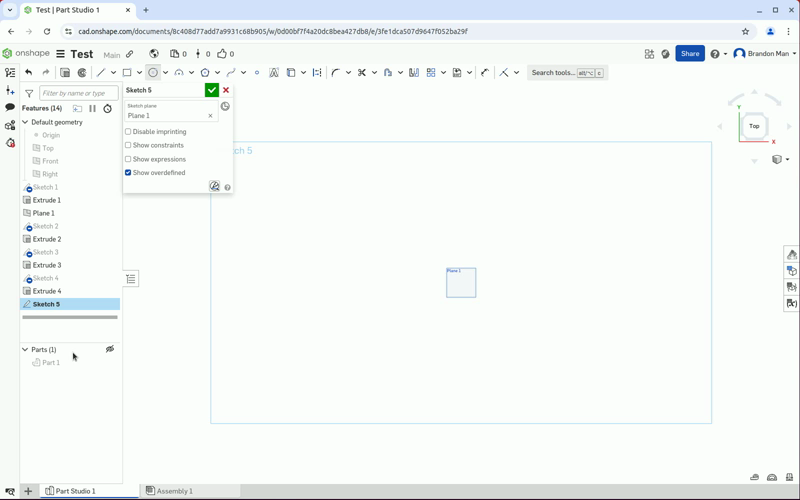
mouse_move(535, 209)
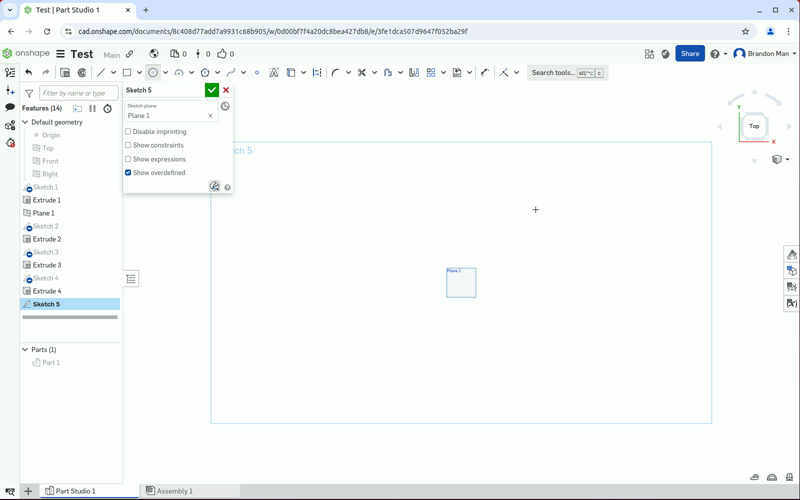
click(535, 209)
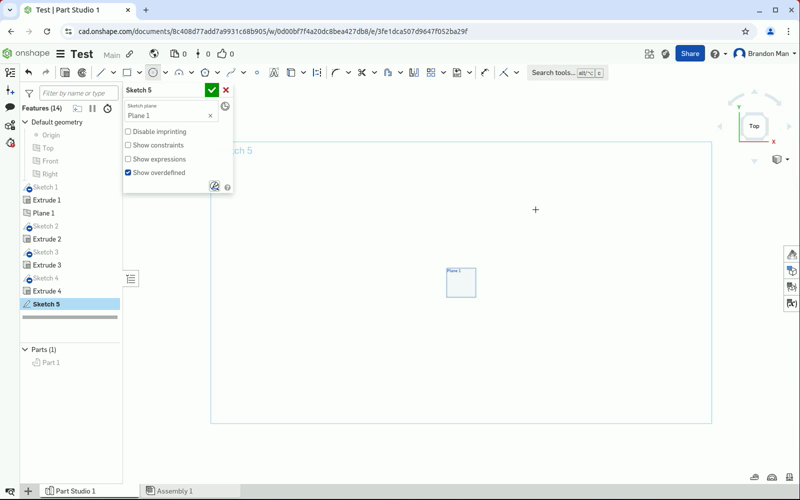
key_up(shift)
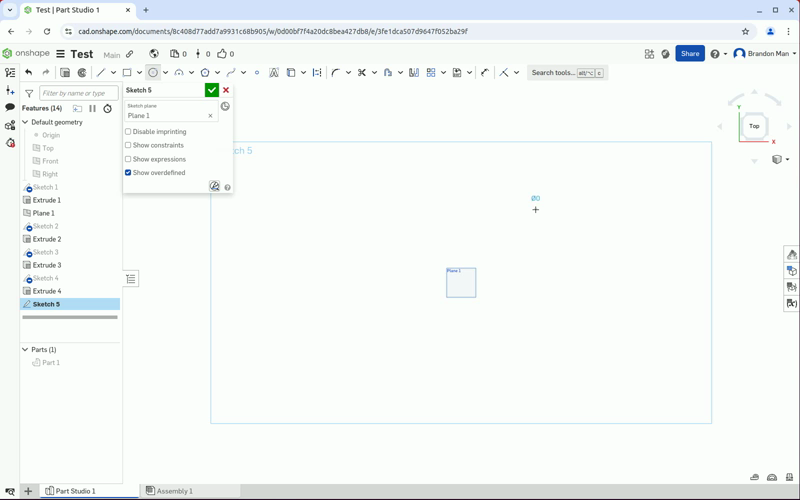
mouse_move(540, 209)
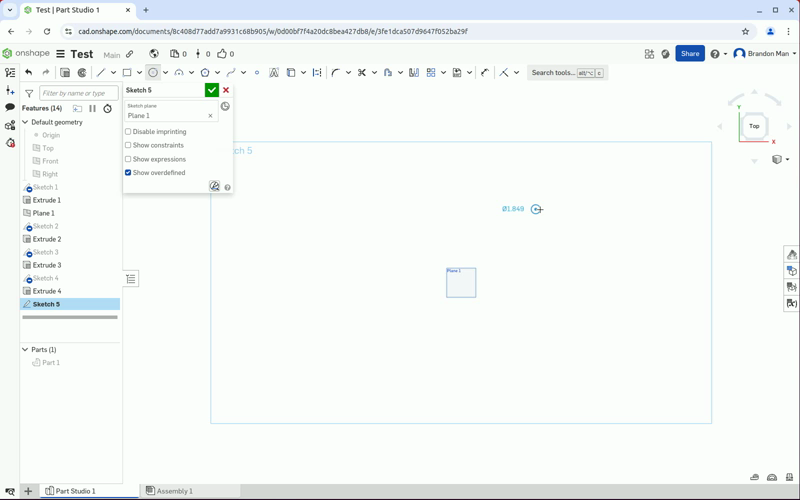
click(540, 209)
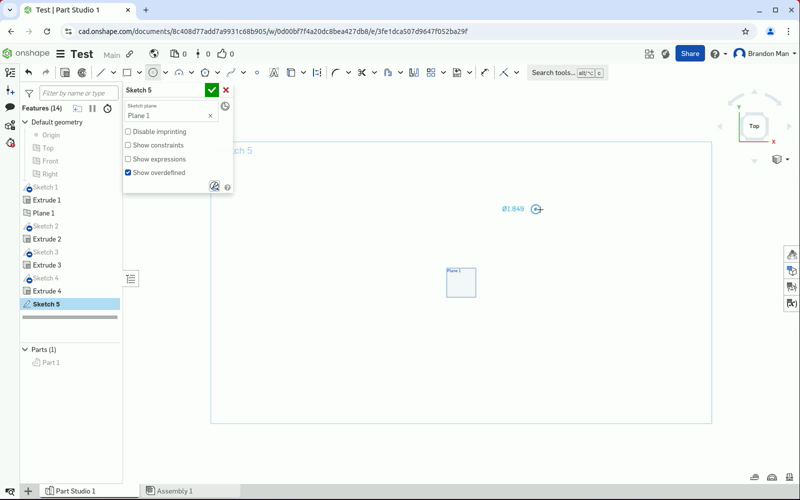
key(esc)
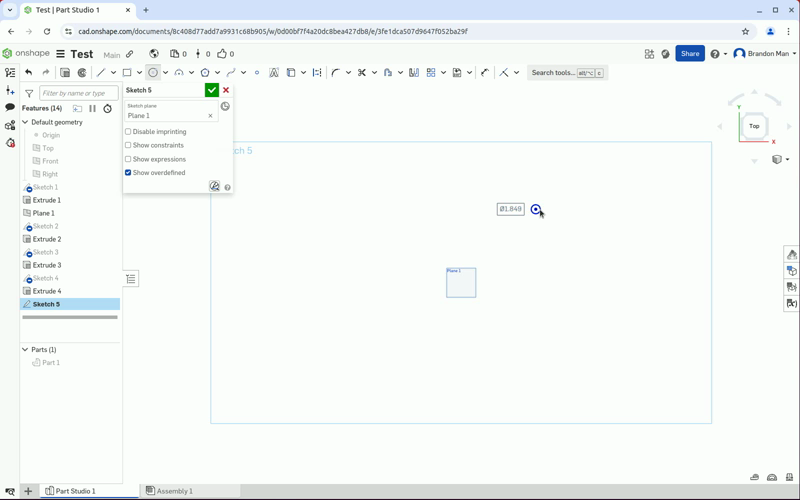
mouse_move(532, 211)
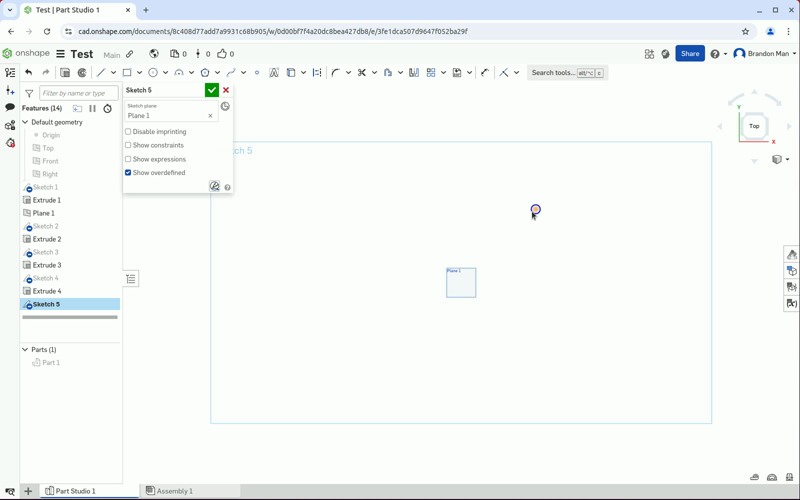
scroll(6)
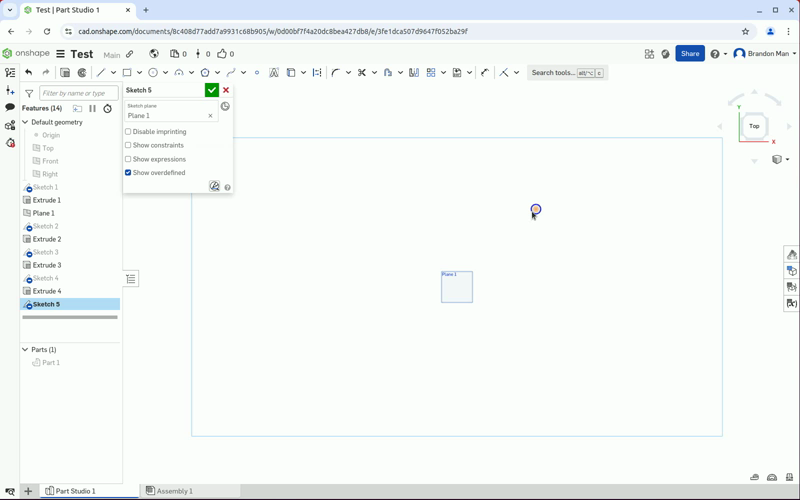
scroll(6)
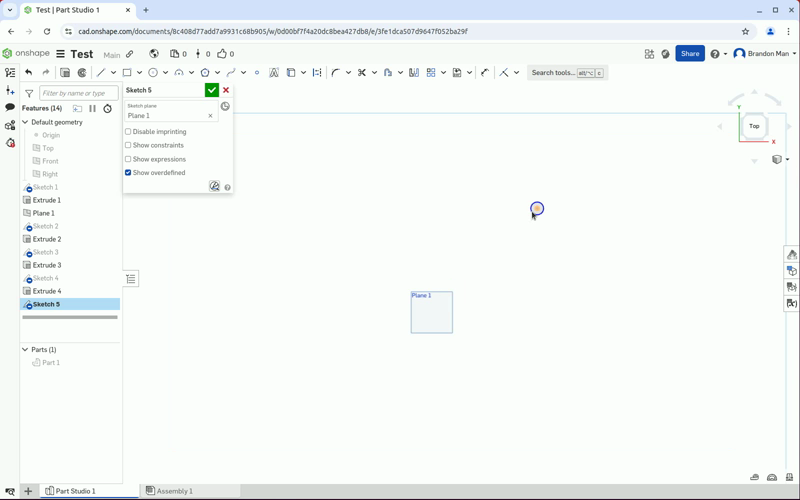
scroll(6)
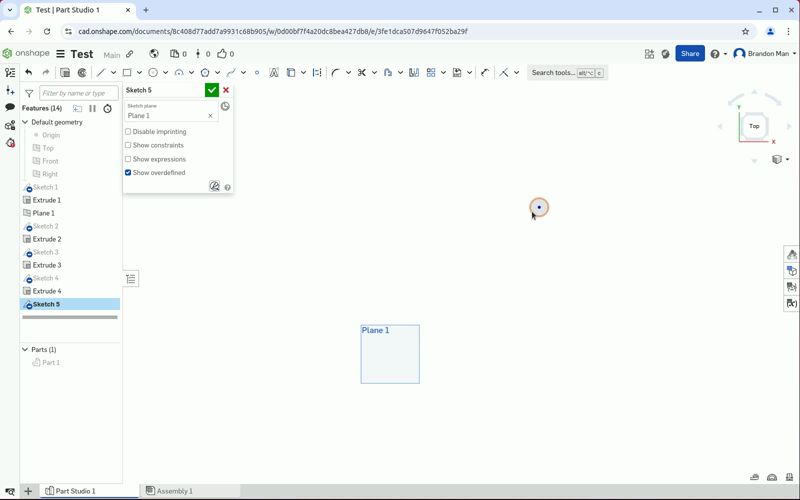
scroll(6)
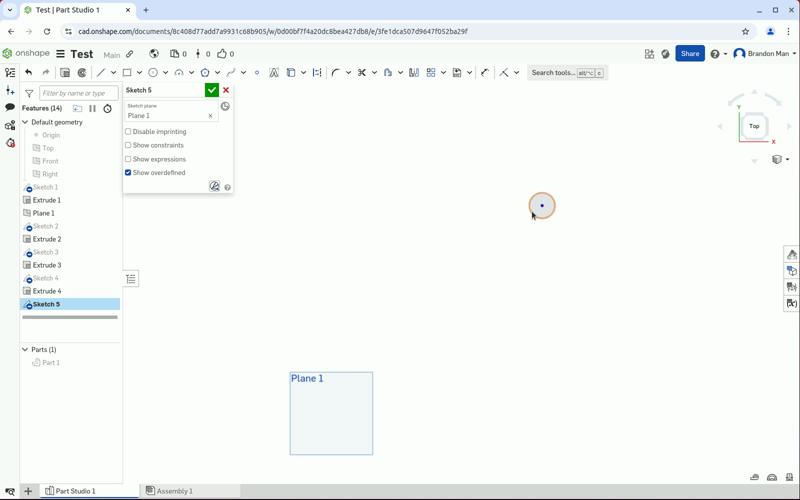
scroll(6)
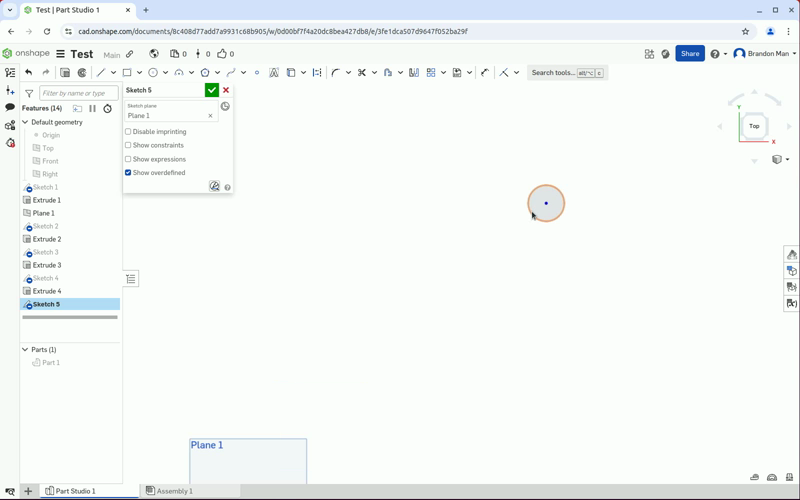
scroll(6)
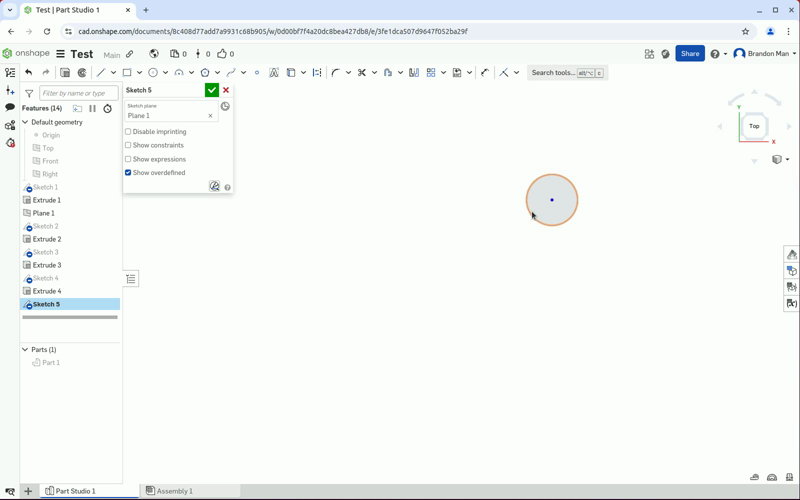
scroll(6)
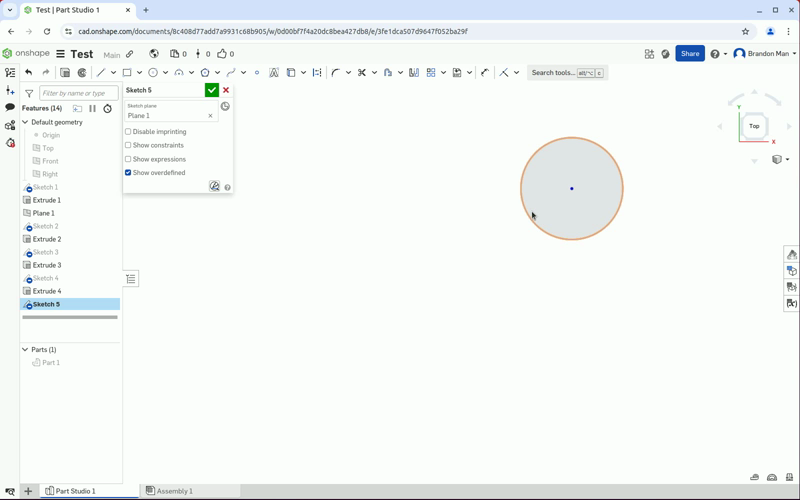
click(532, 211)
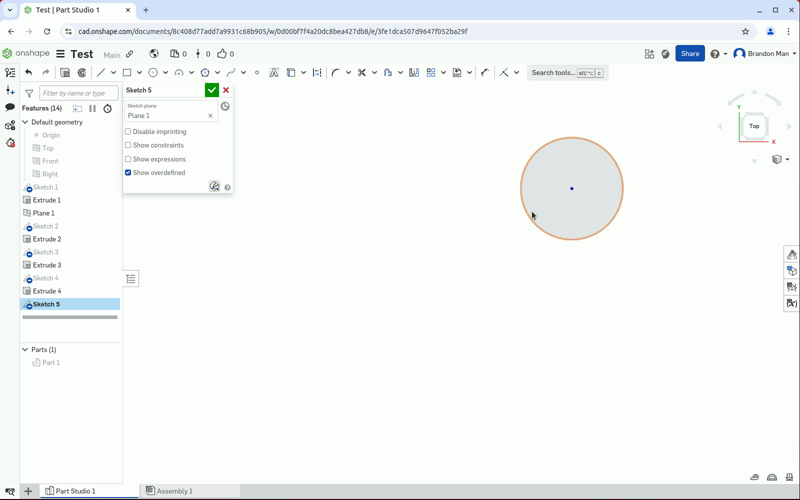
scroll(-6)
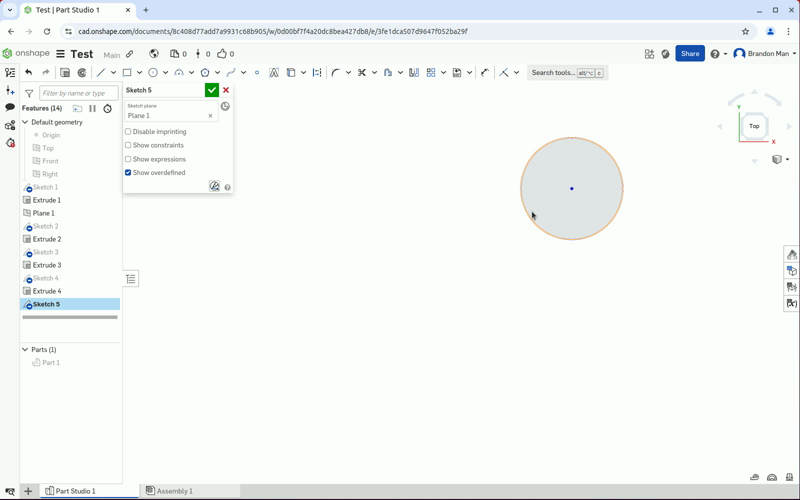
scroll(-6)
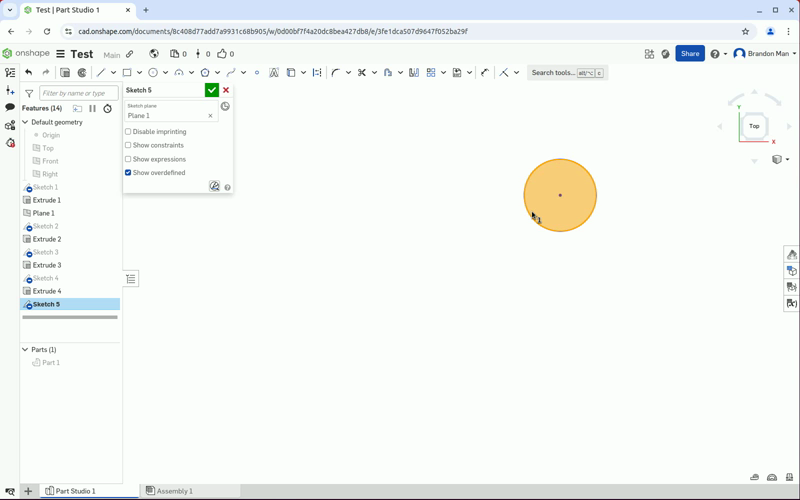
scroll(-6)
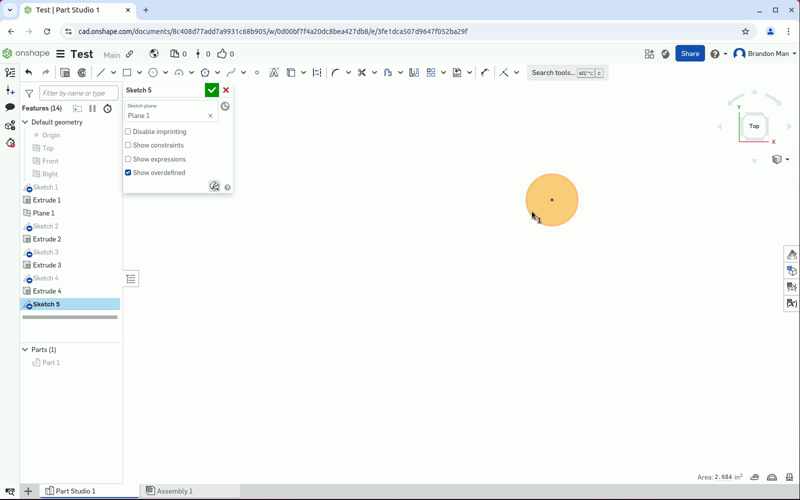
scroll(-6)
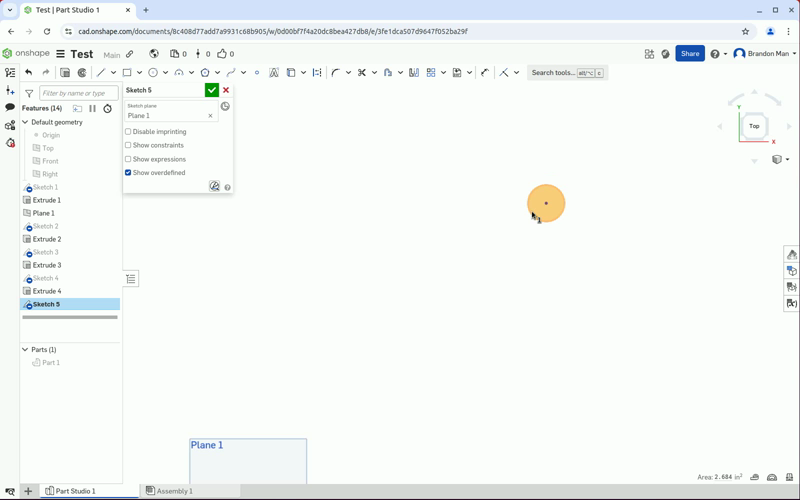
scroll(-6)
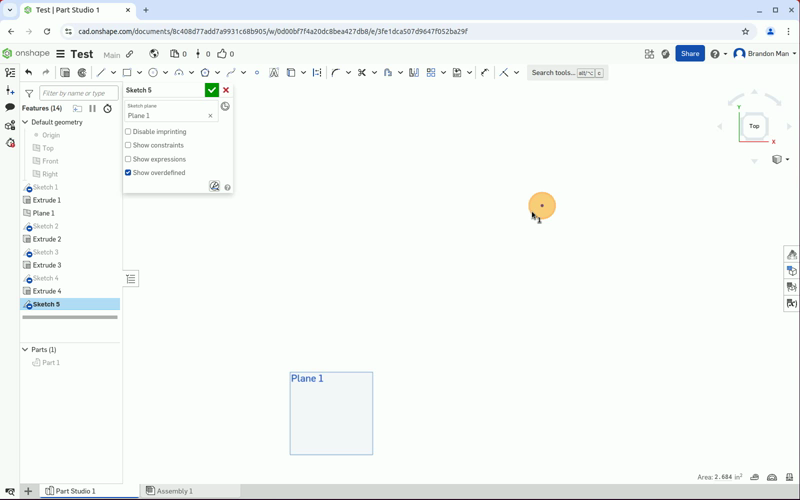
scroll(-6)
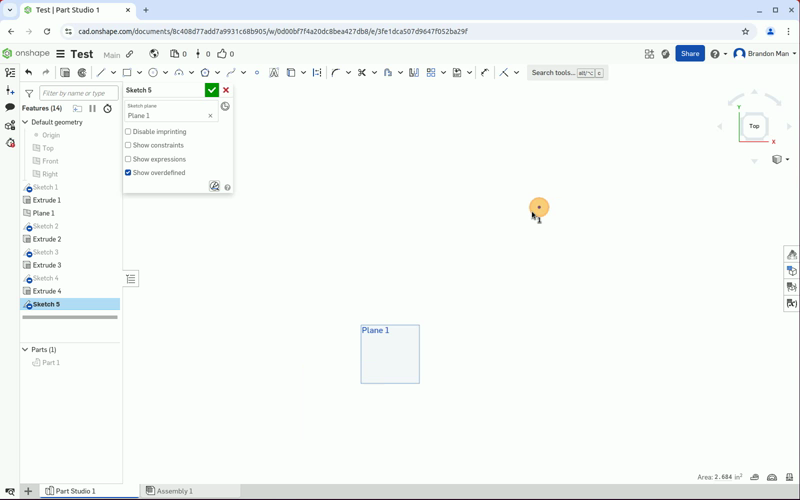
scroll(-6)
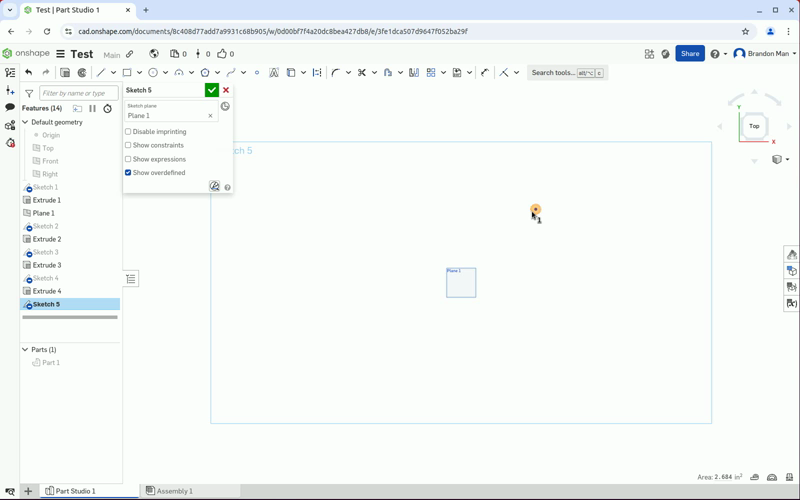
mouse_move(73, 352)
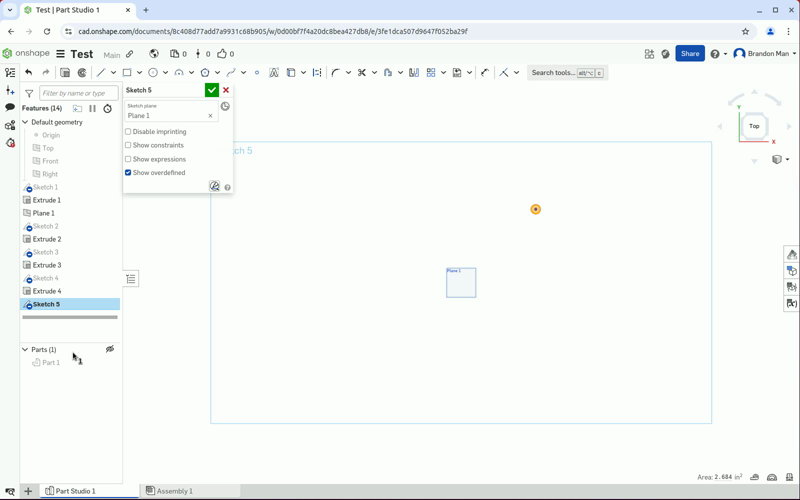
key(shift+y)
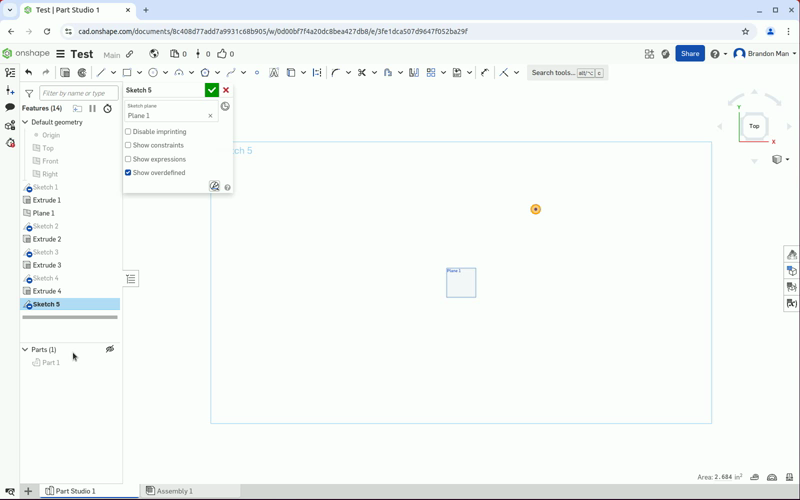
key(shift+e)
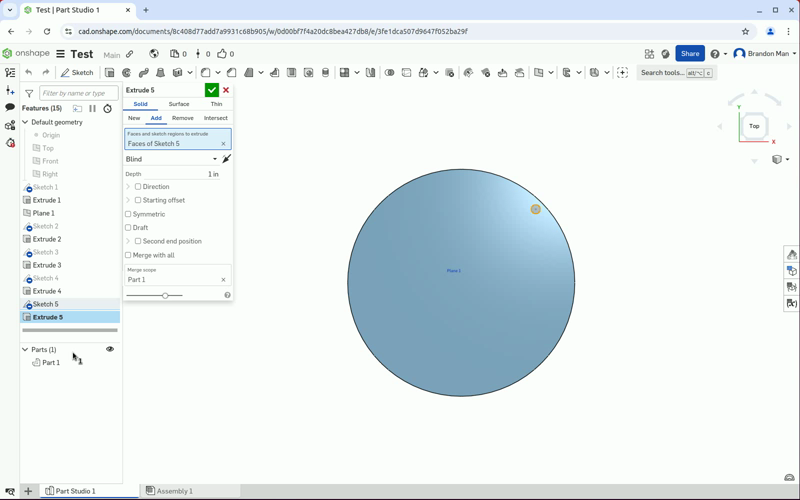
mouse_move(143, 106)
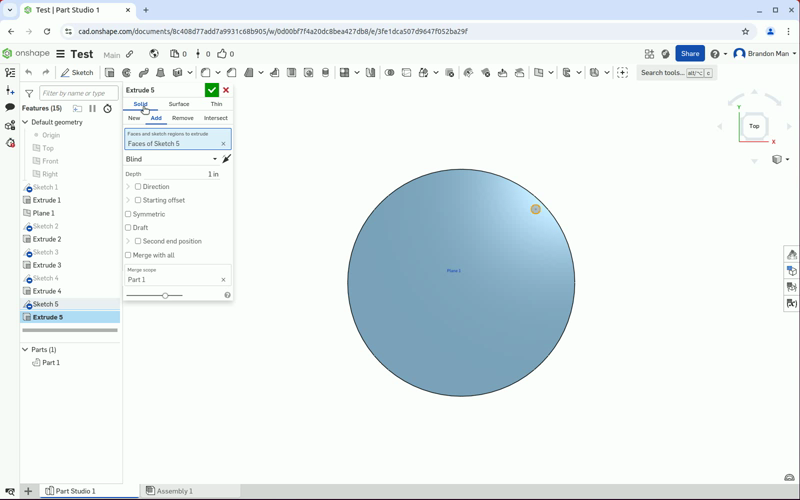
click(143, 106)
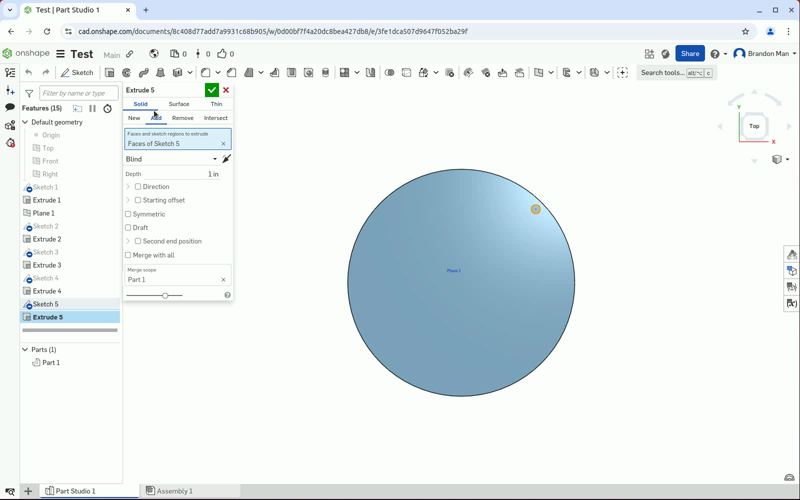
mouse_move(186, 120)
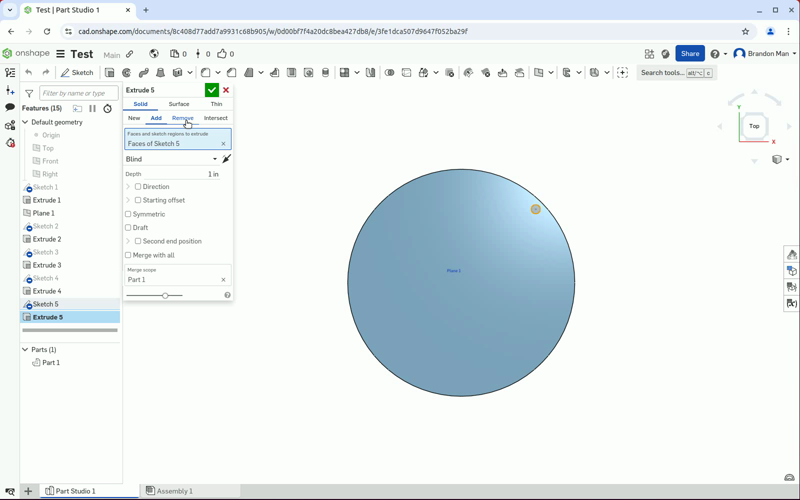
click(186, 120)
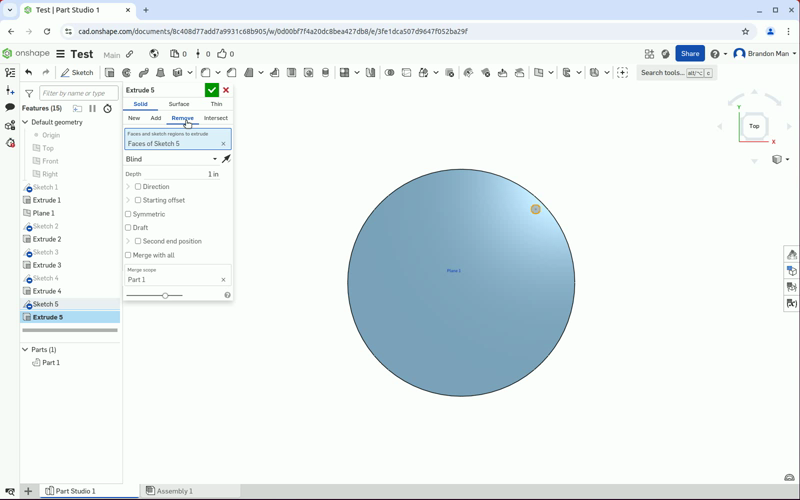
key(tab, 4)
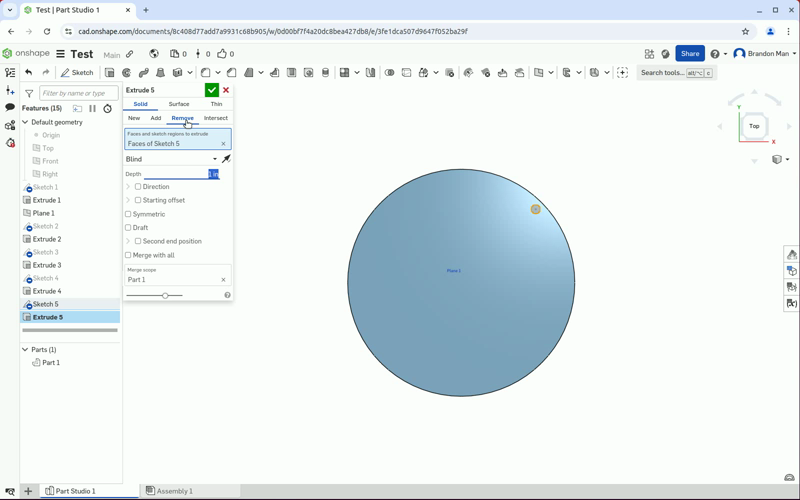
text(5.055)
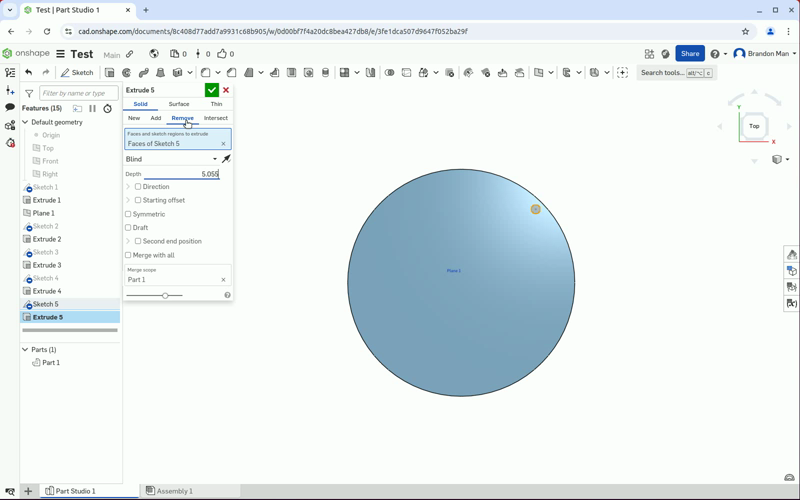
key(tab, 6)
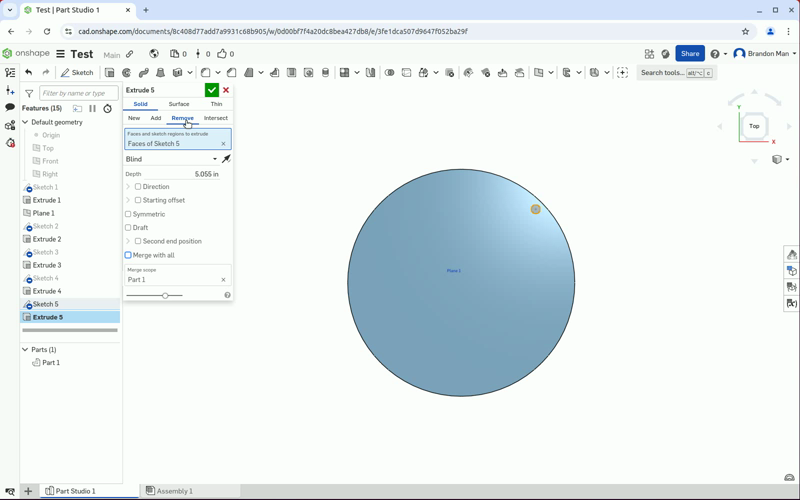
key(space)
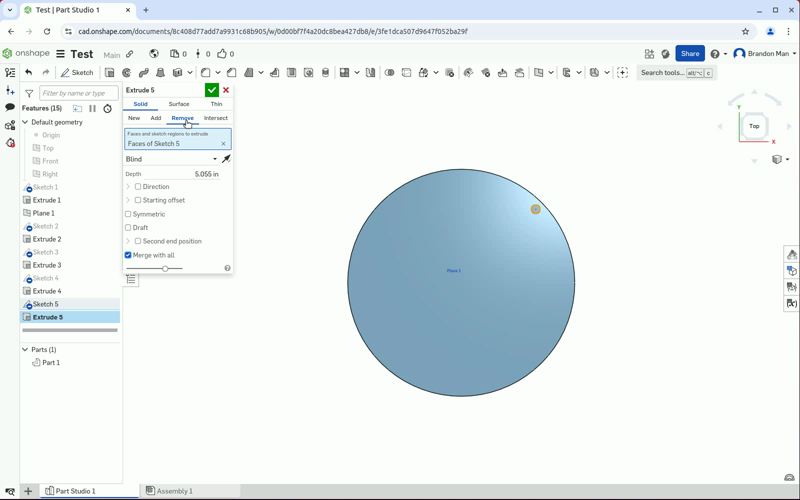
key(enter)
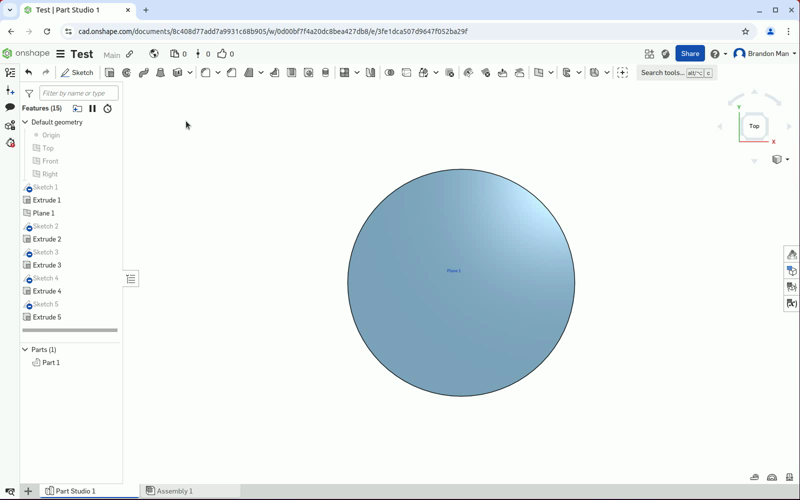
key(shift+h)
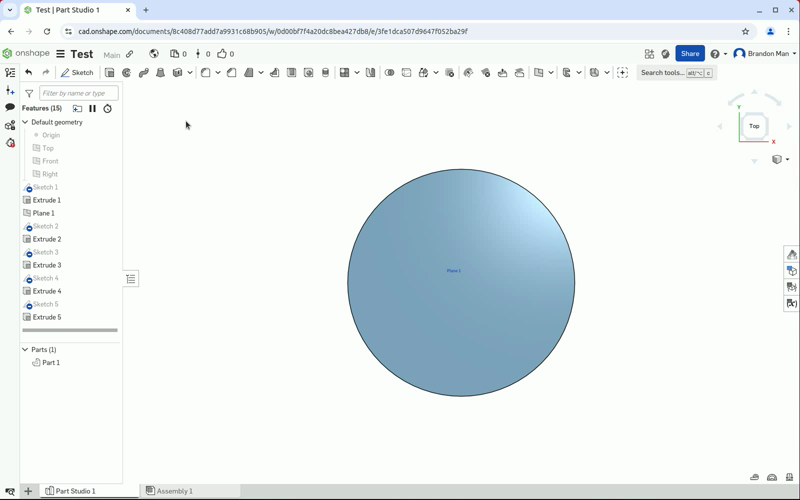
key(shift+h)
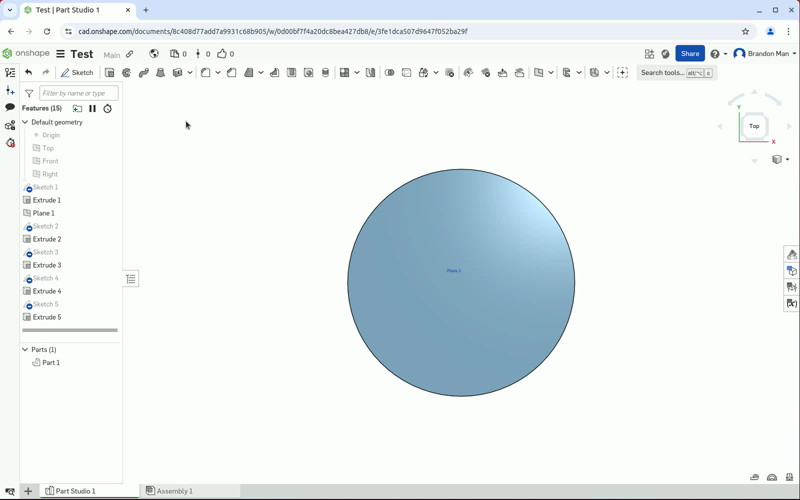
mouse_move(73, 189)
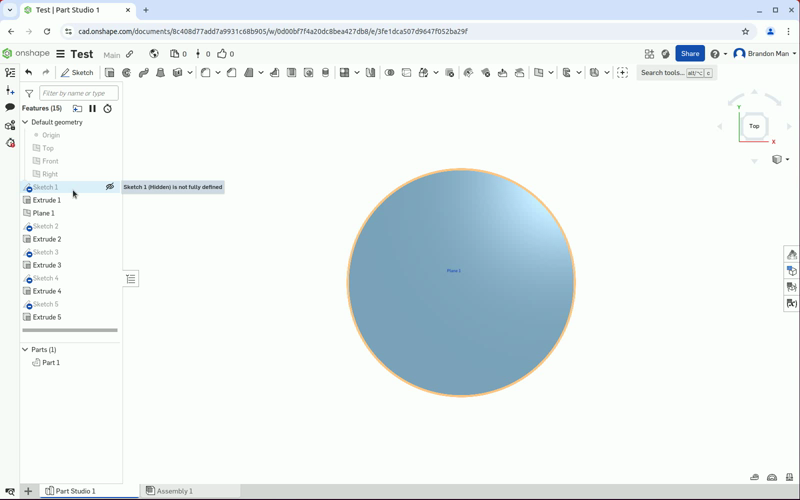
click(73, 189)
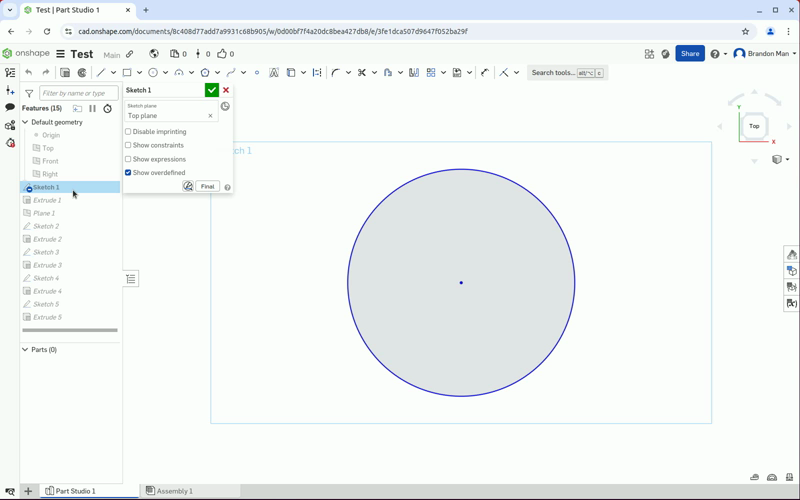
mouse_move(229, 92)
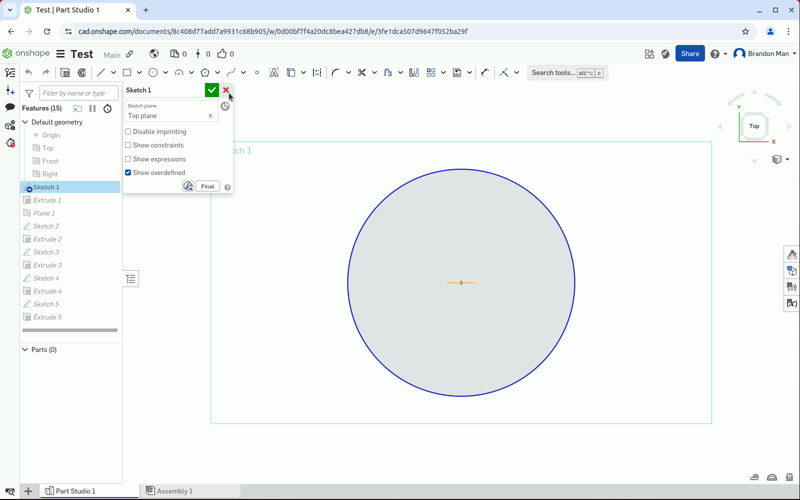
click(229, 92)
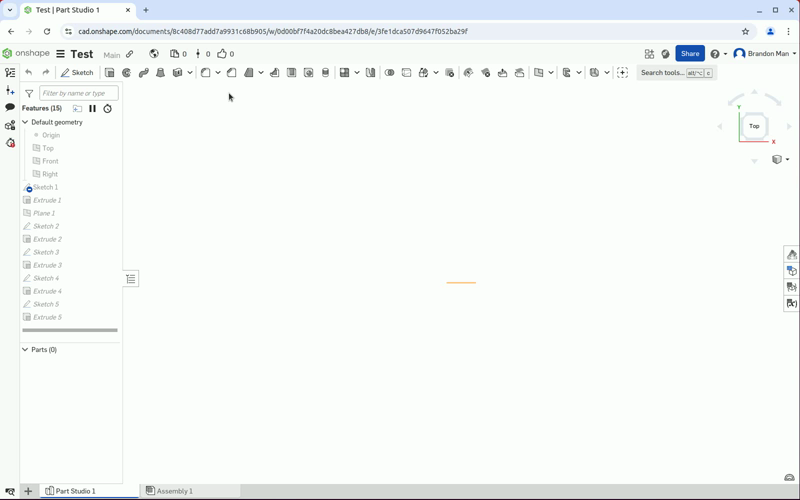
key(shift+s)
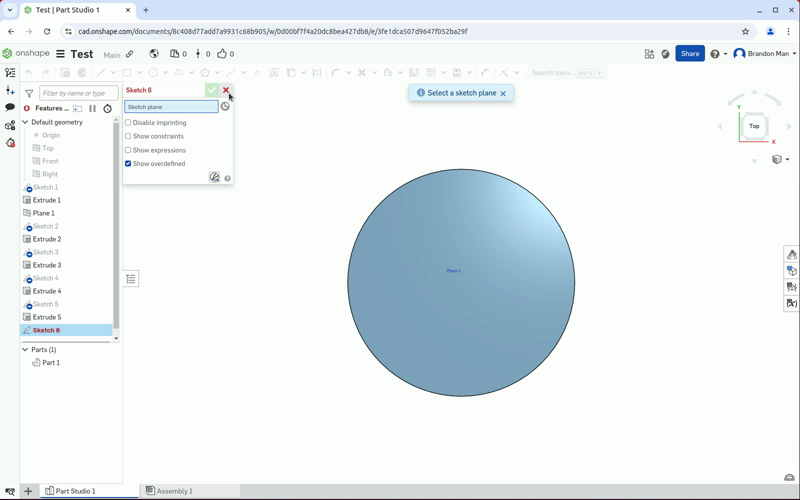
mouse_move(69, 215)
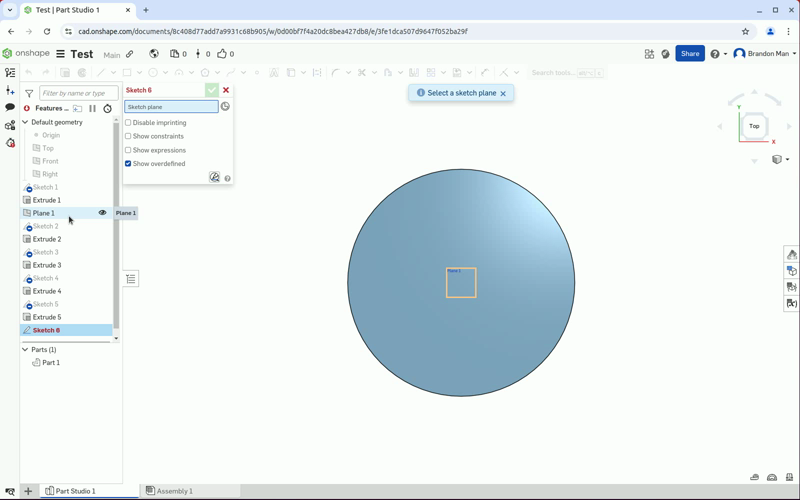
click(69, 215)
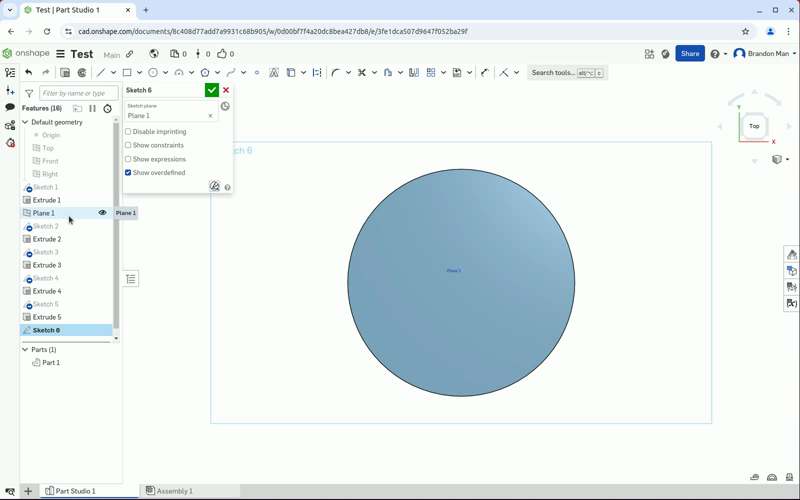
mouse_move(73, 352)
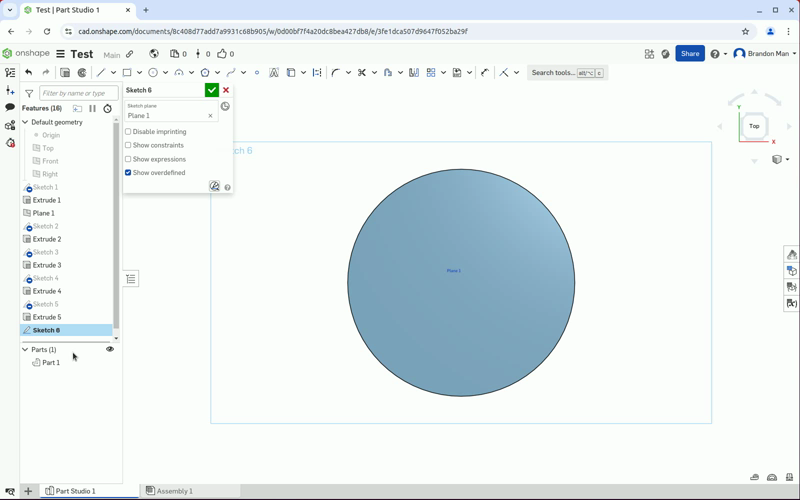
key(y)
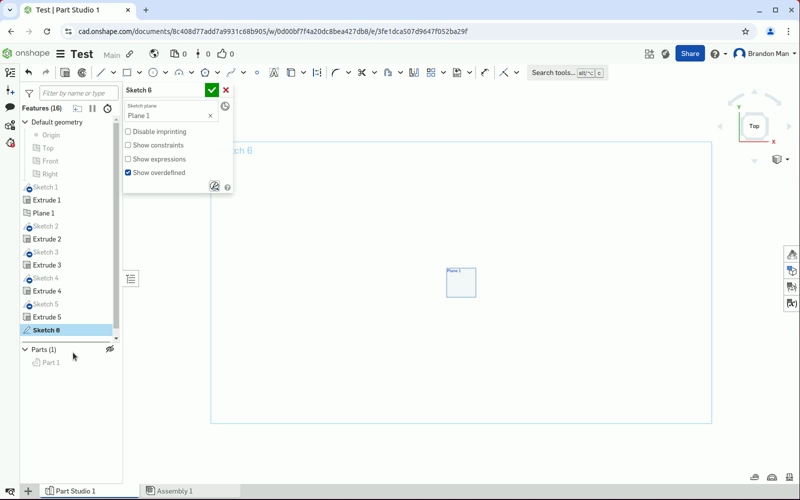
key(c)
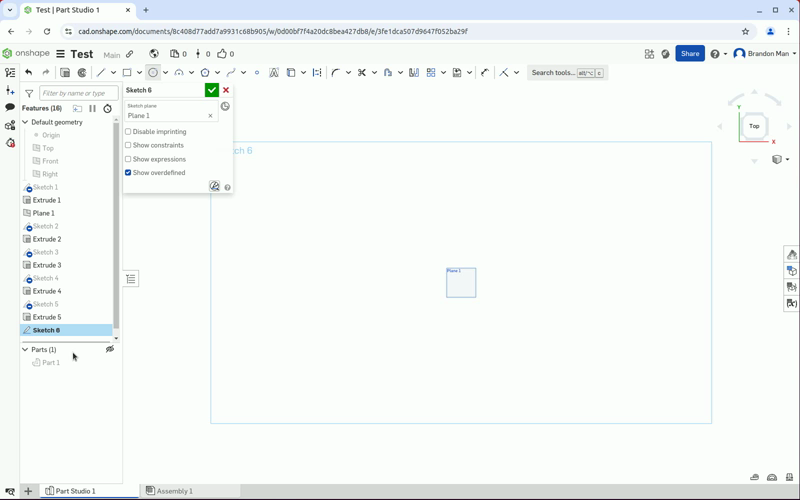
key_down(shift)
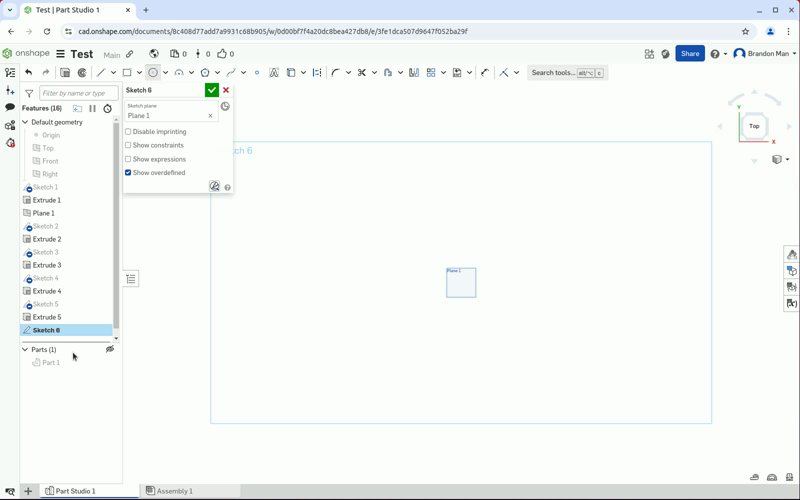
mouse_move(461, 282)
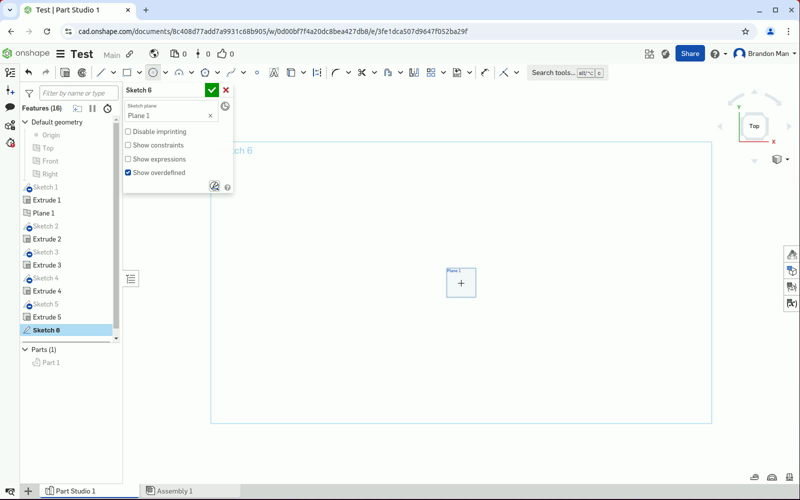
click(461, 282)
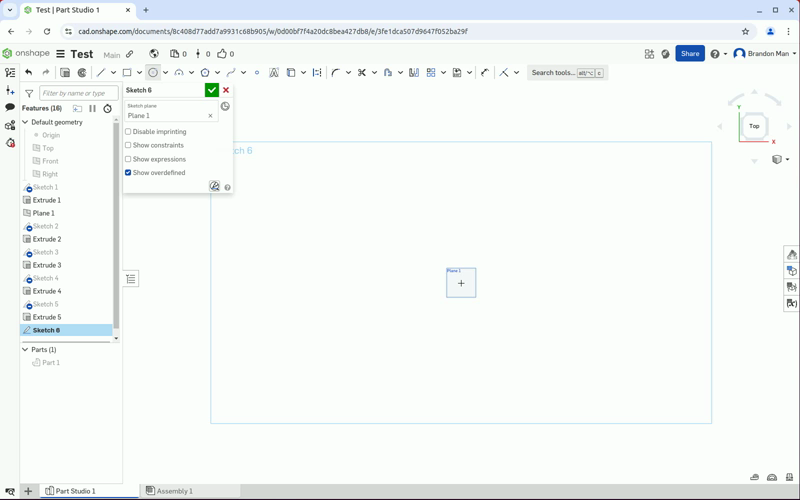
key_up(shift)
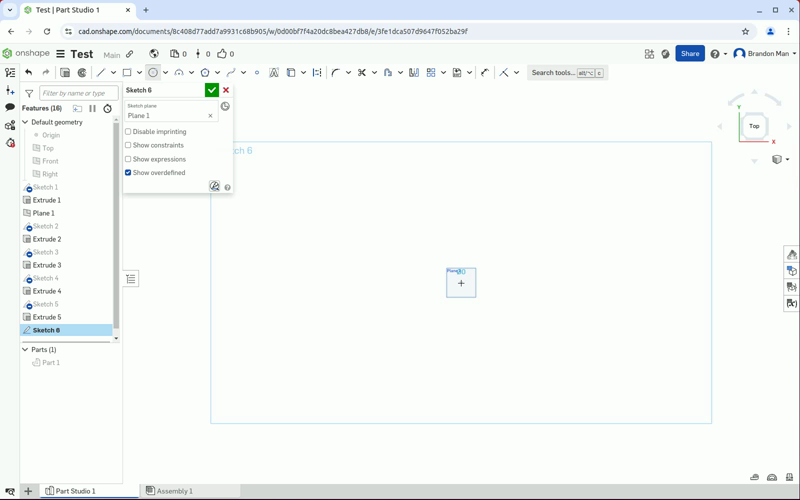
mouse_move(574, 282)
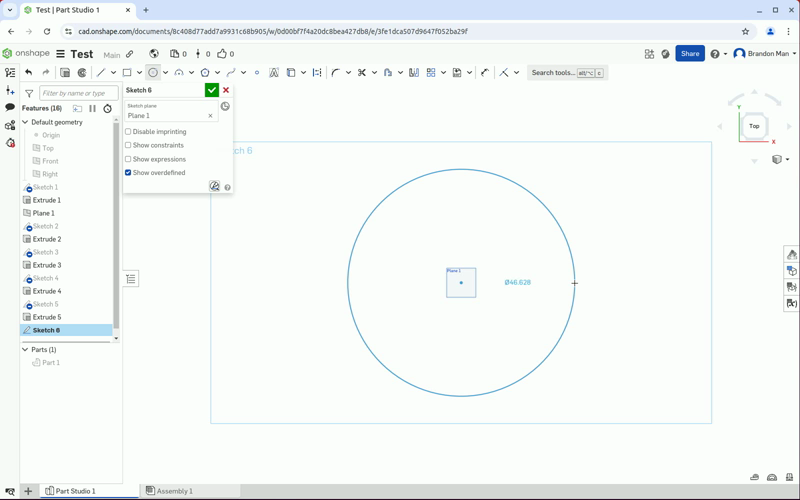
click(574, 282)
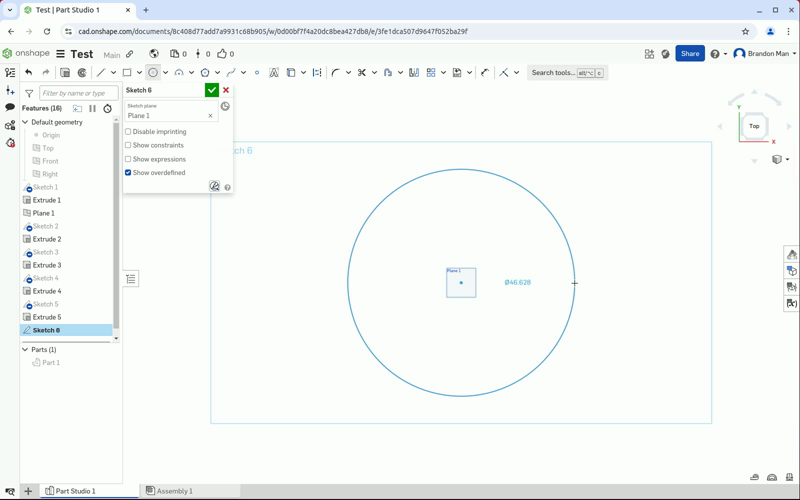
key(esc)
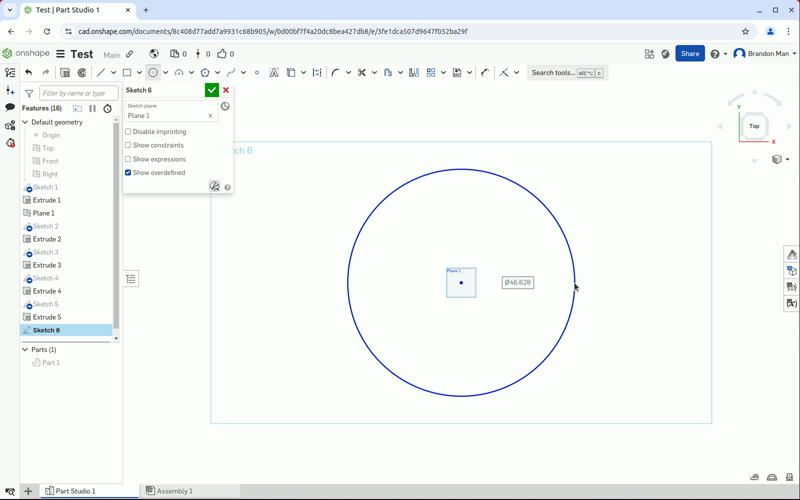
key(c)
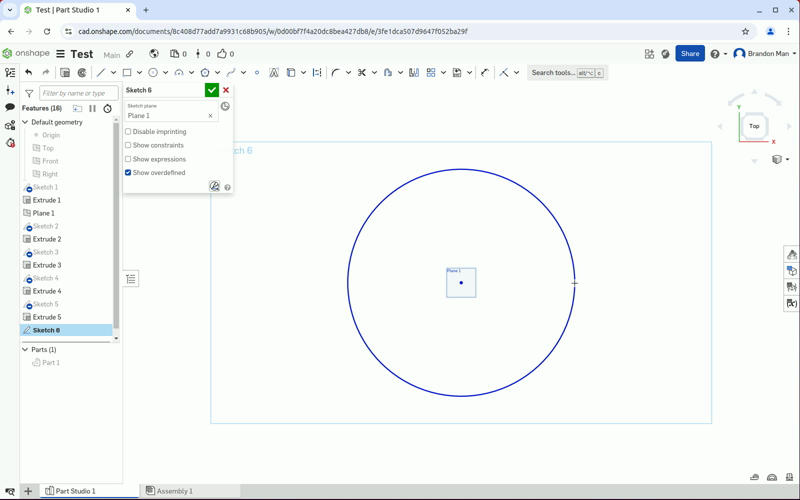
key_down(shift)
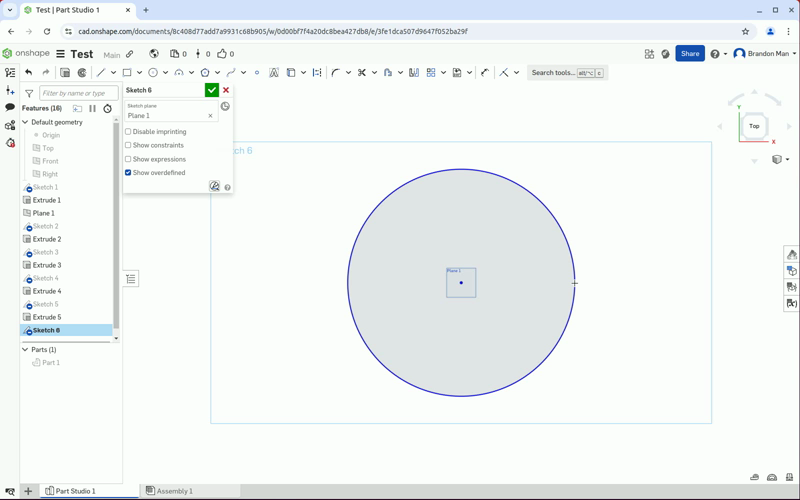
mouse_move(461, 282)
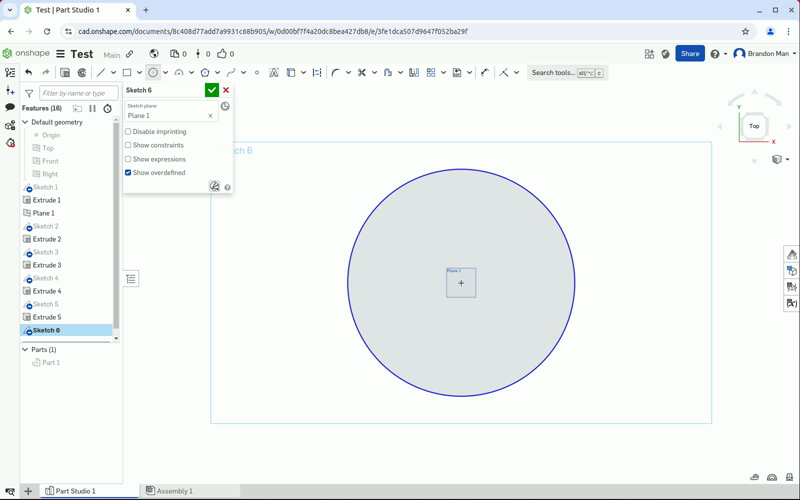
click(461, 282)
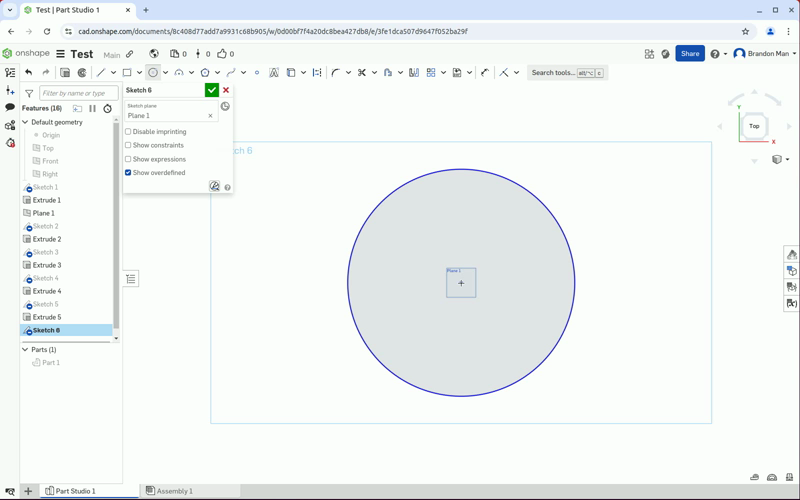
key_up(shift)
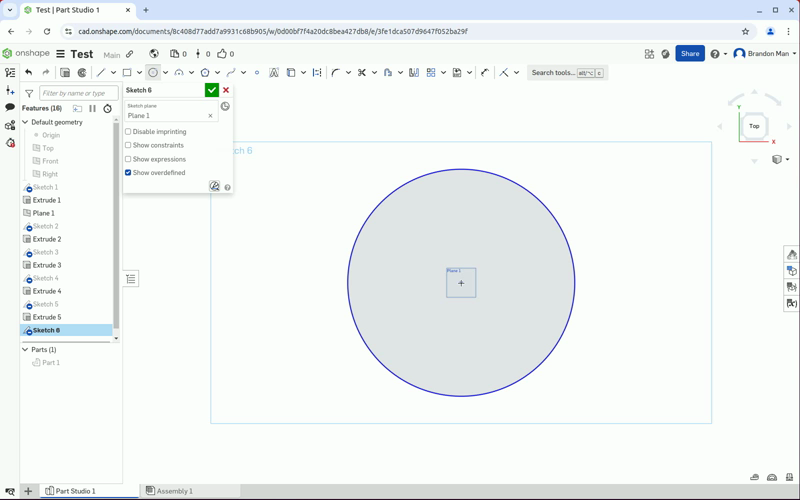
mouse_move(572, 282)
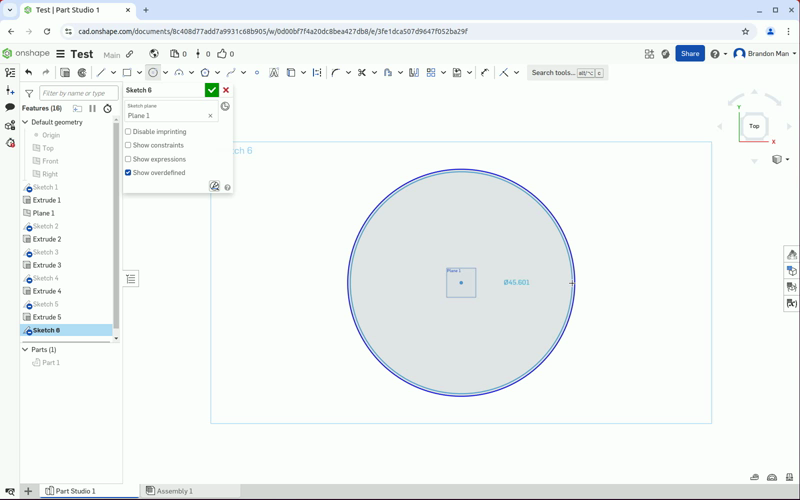
scroll(6)
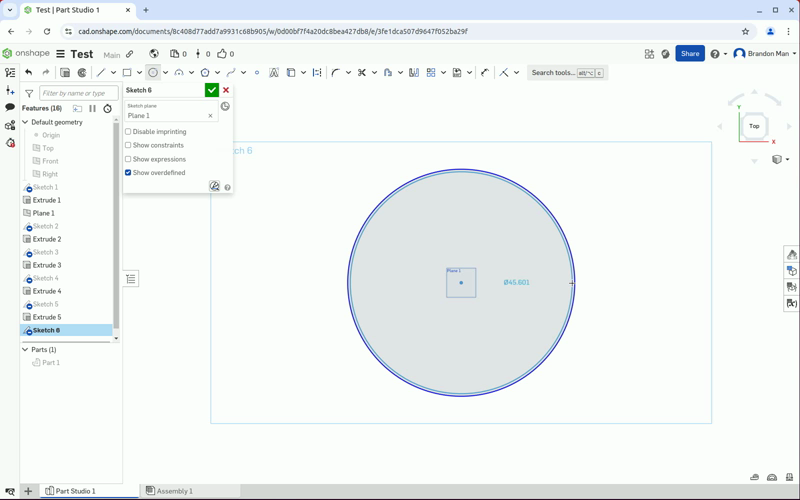
scroll(6)
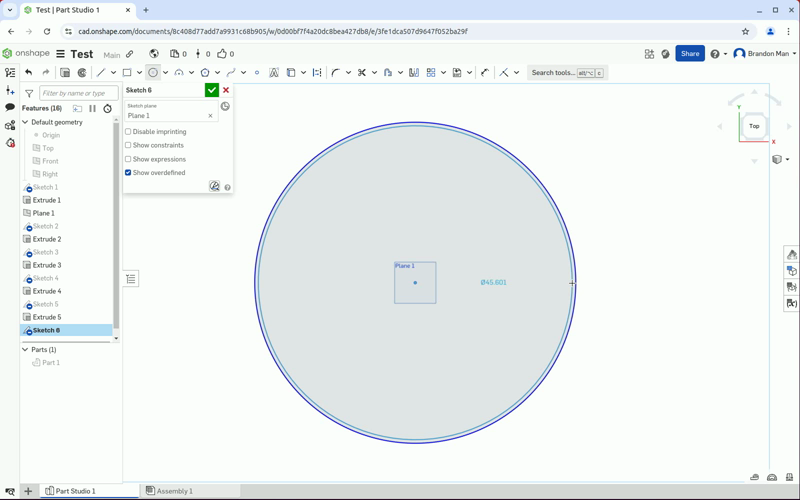
scroll(6)
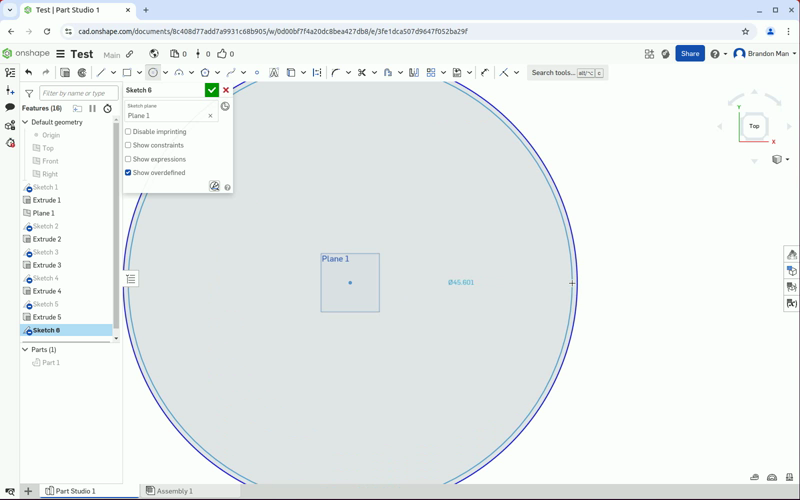
scroll(6)
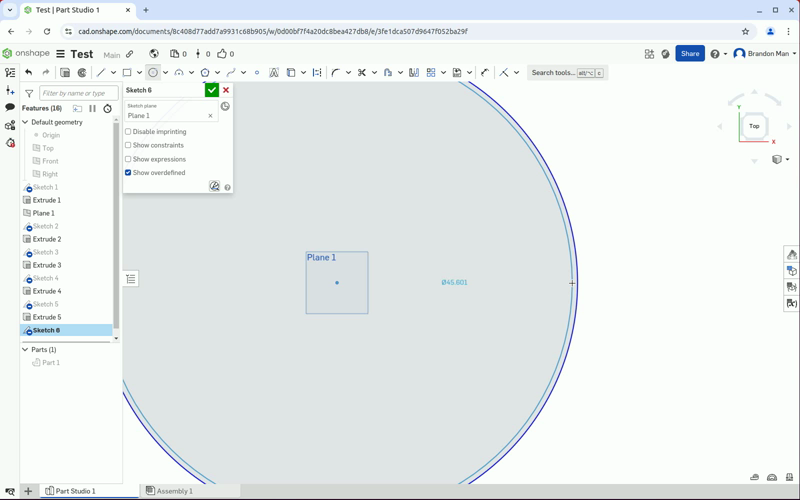
scroll(6)
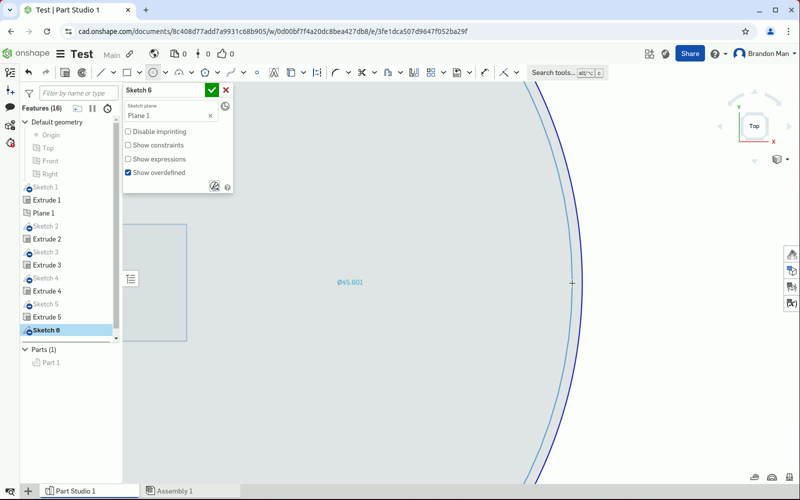
scroll(6)
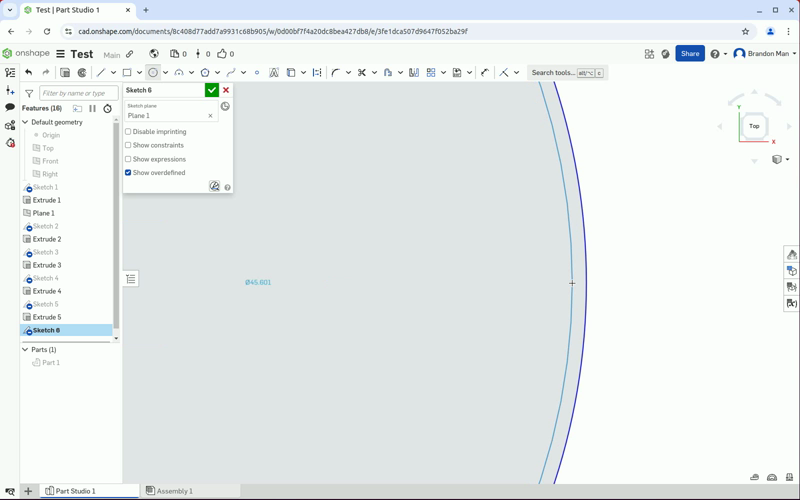
scroll(6)
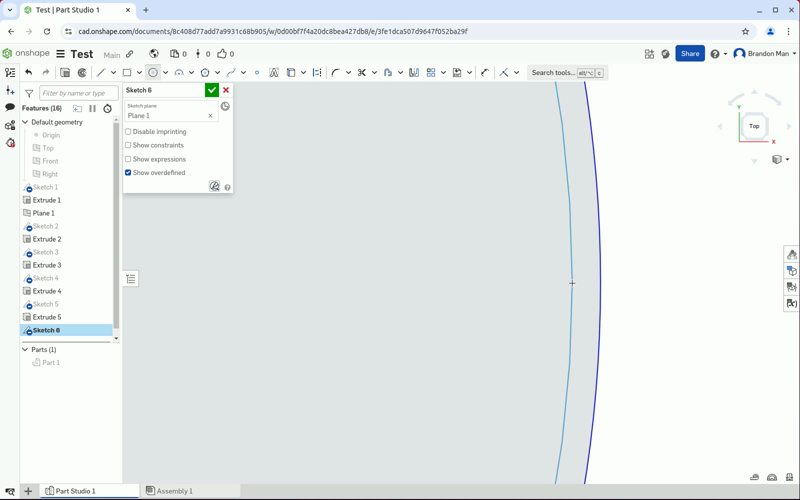
click(572, 282)
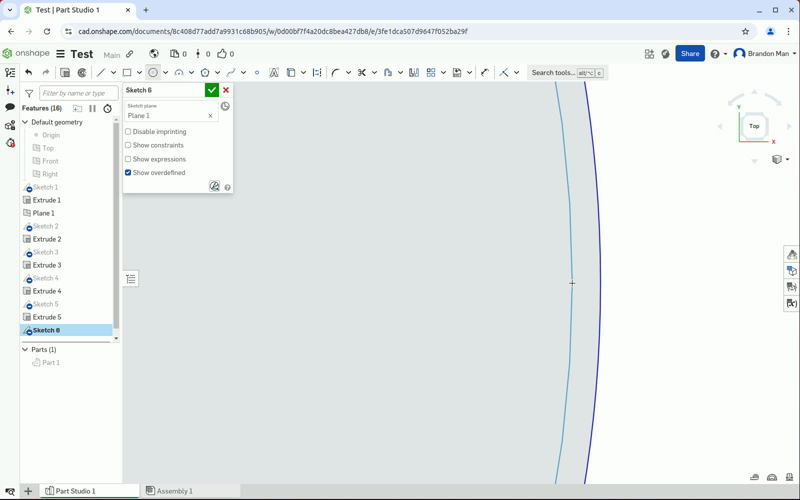
scroll(-6)
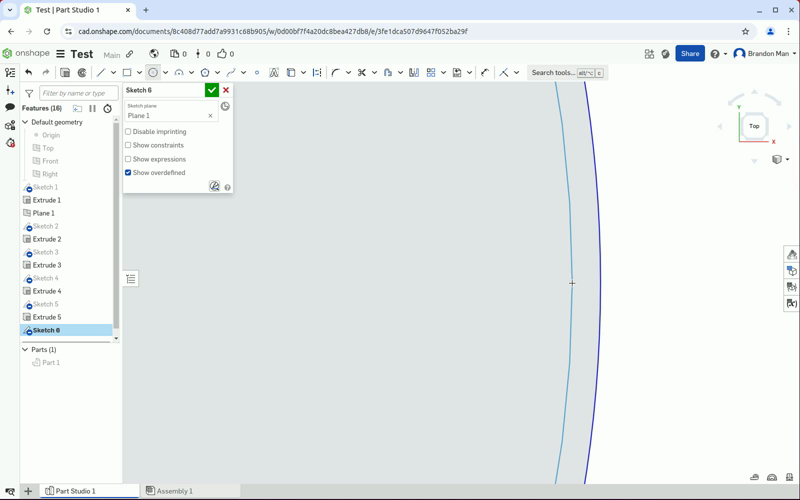
scroll(-6)
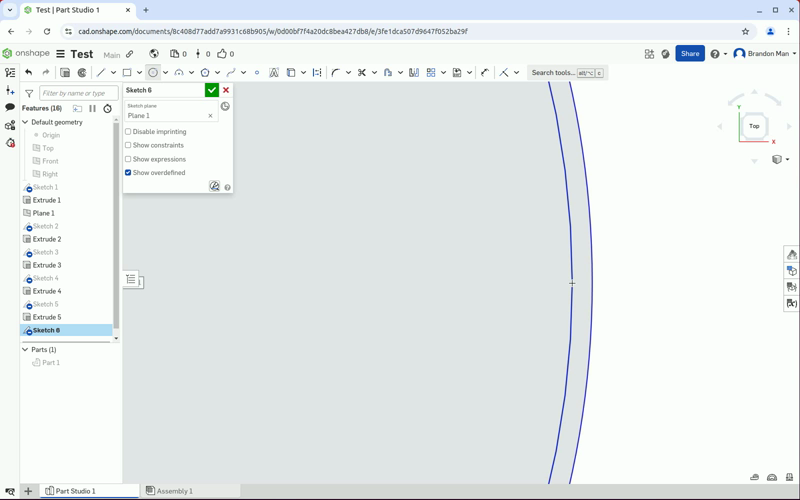
scroll(-6)
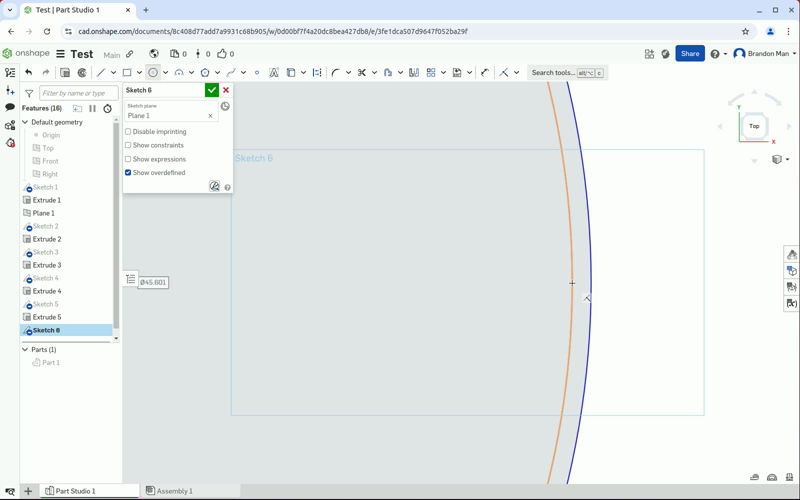
scroll(-6)
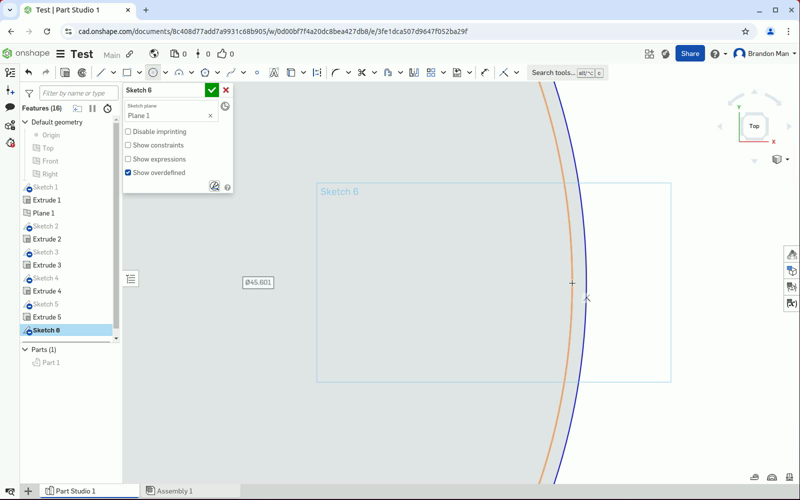
scroll(-6)
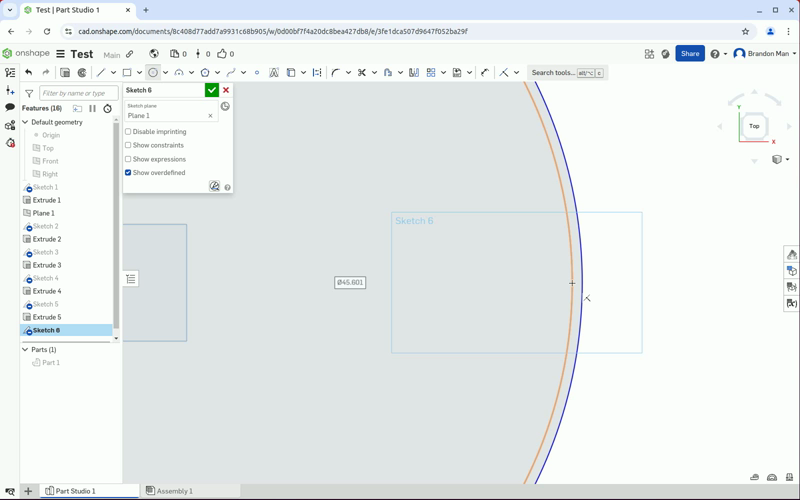
scroll(-6)
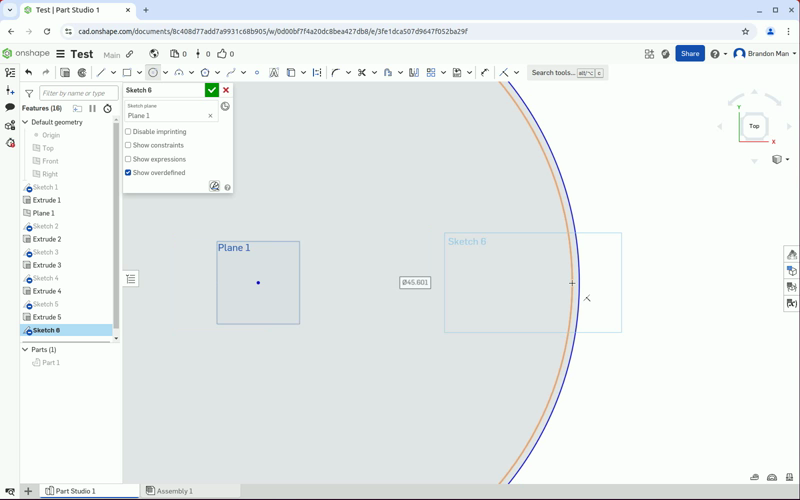
scroll(-6)
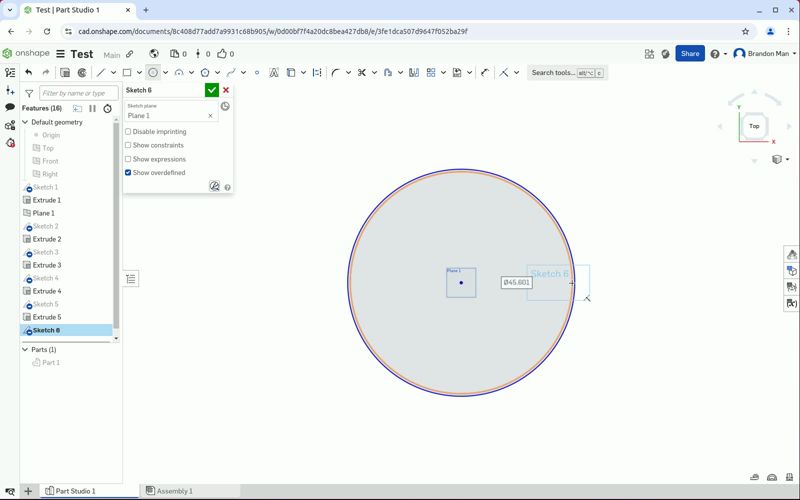
key(esc)
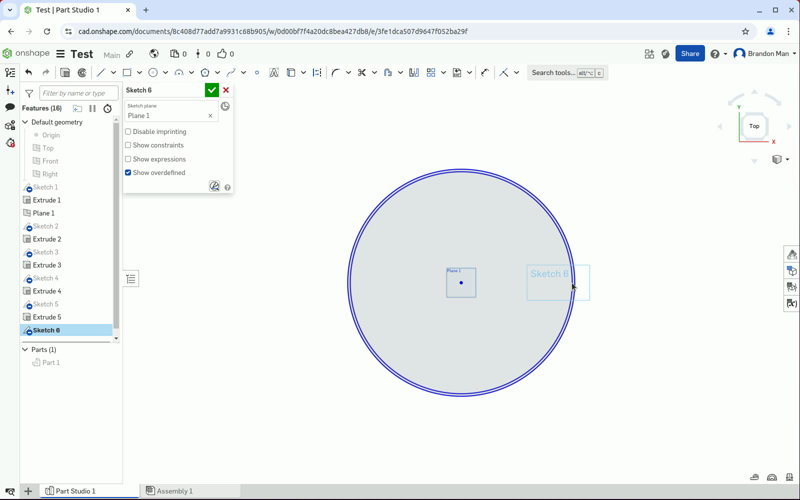
mouse_move(432, 174)
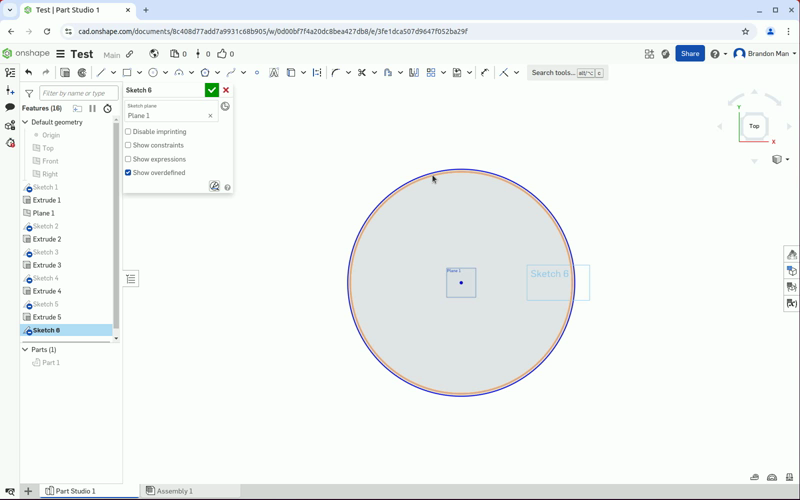
scroll(6)
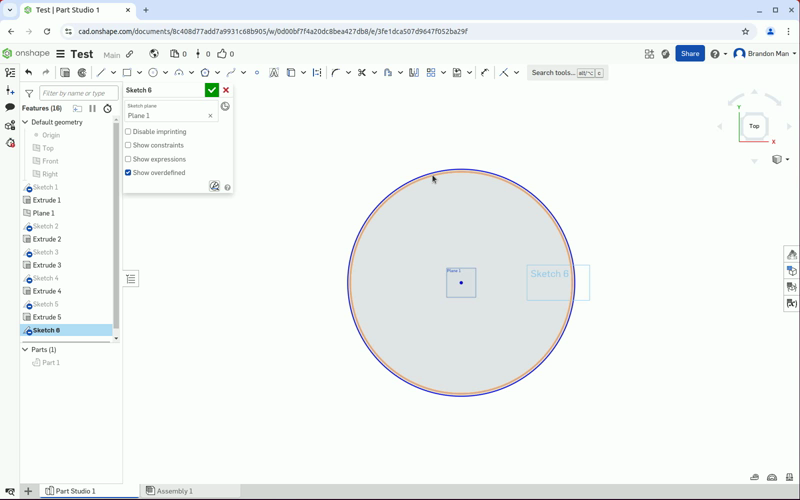
scroll(6)
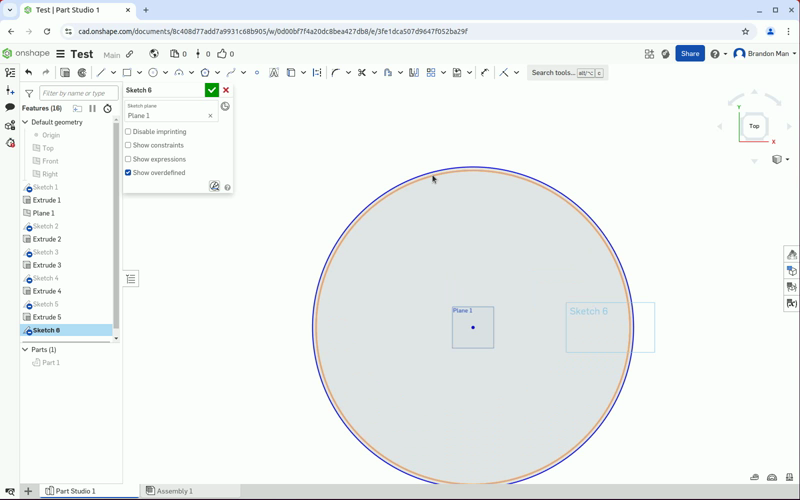
scroll(6)
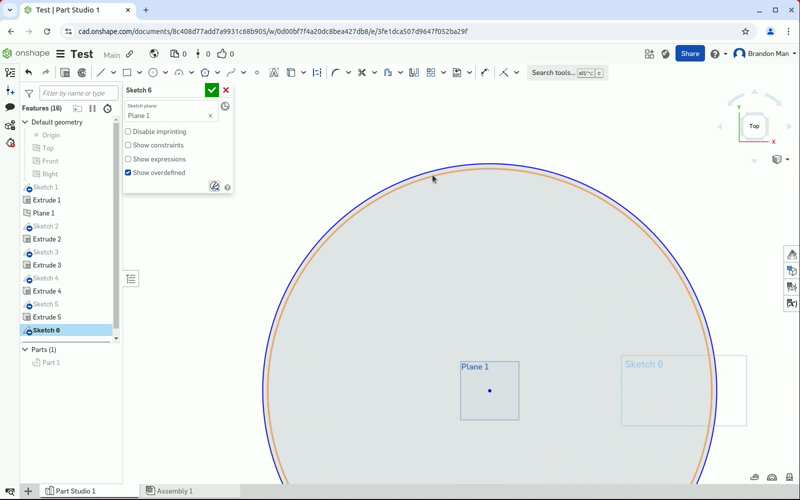
scroll(6)
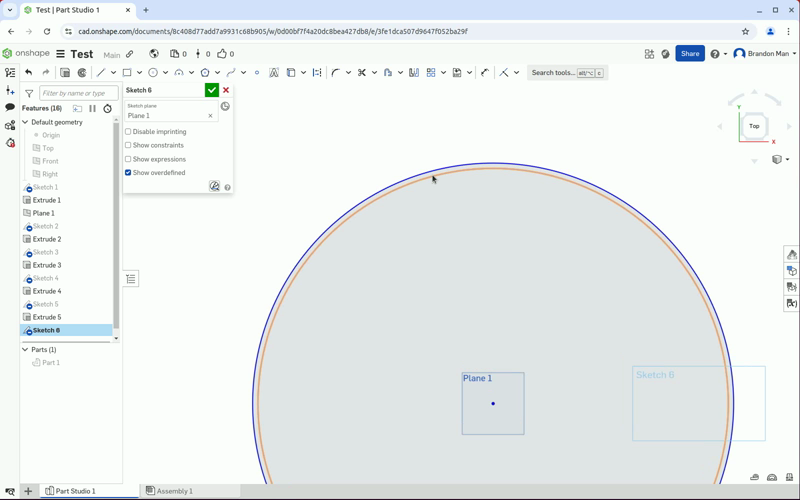
scroll(6)
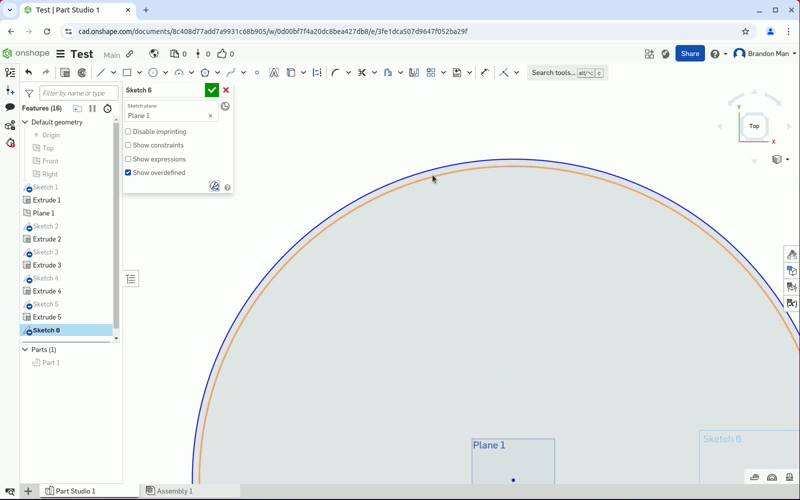
scroll(6)
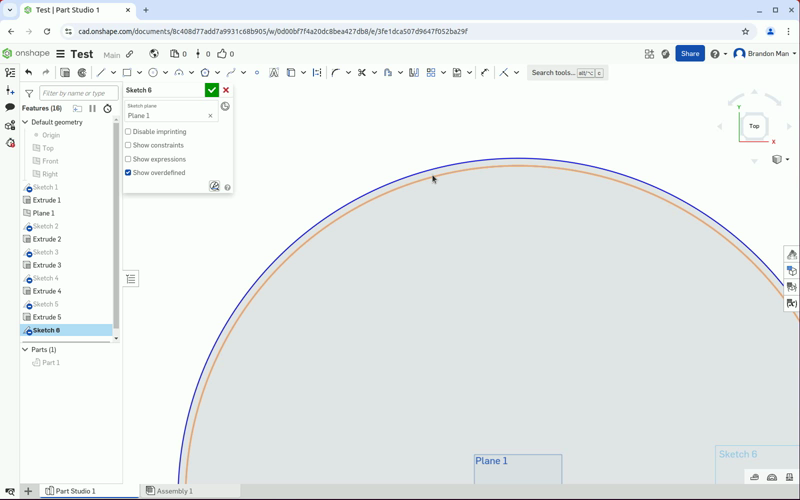
scroll(6)
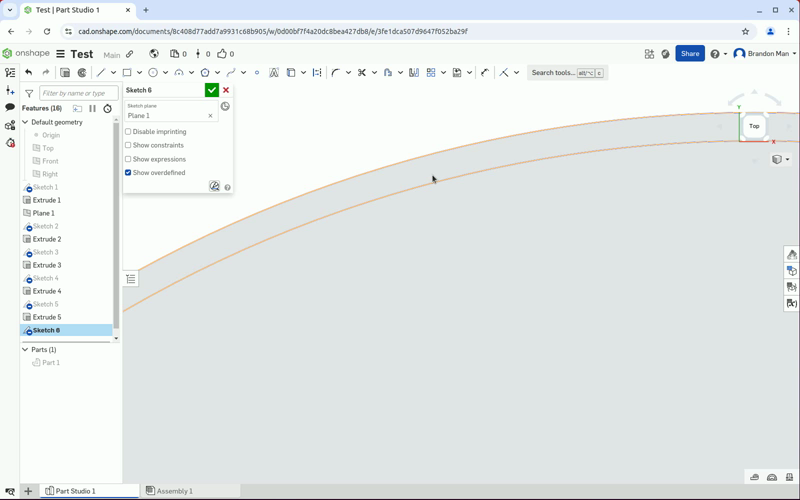
click(432, 174)
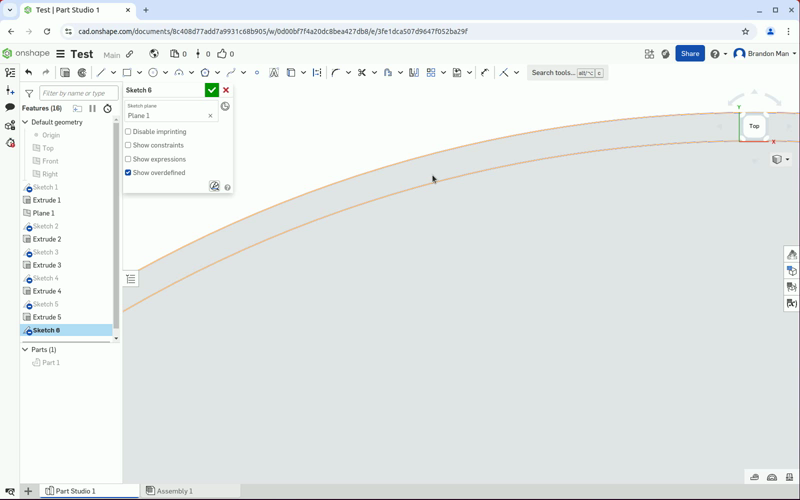
scroll(-6)
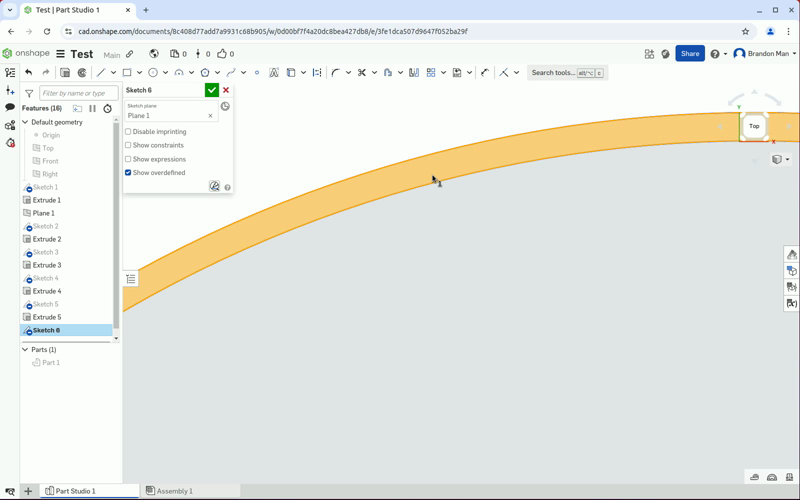
scroll(-6)
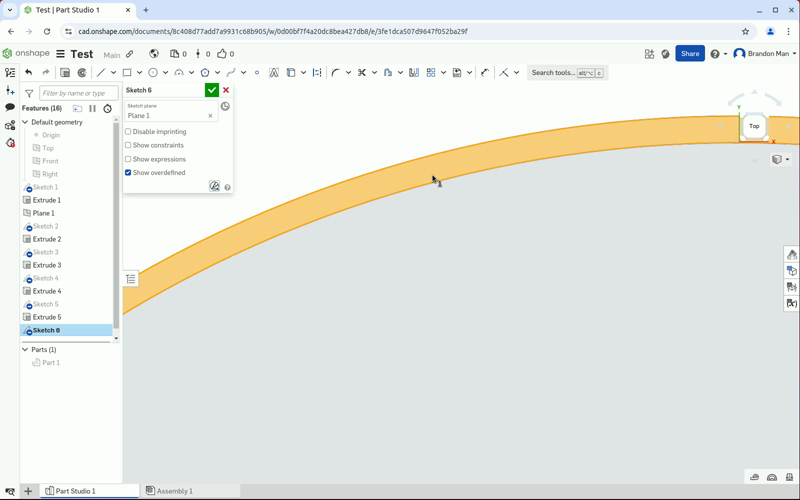
scroll(-6)
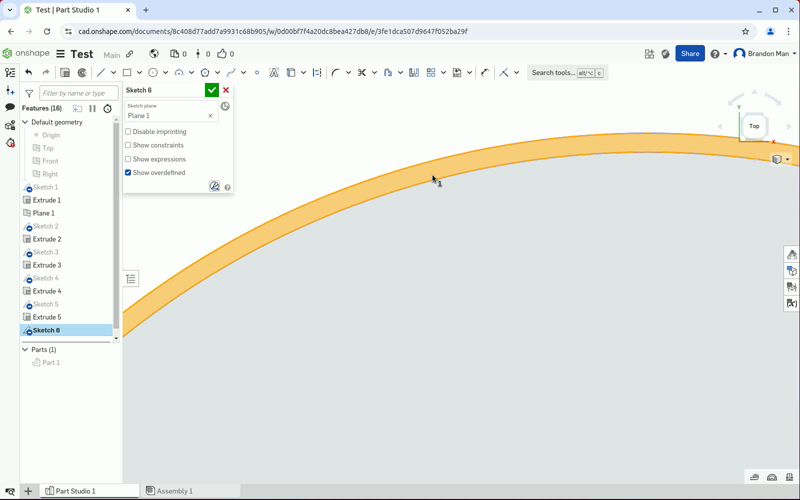
scroll(-6)
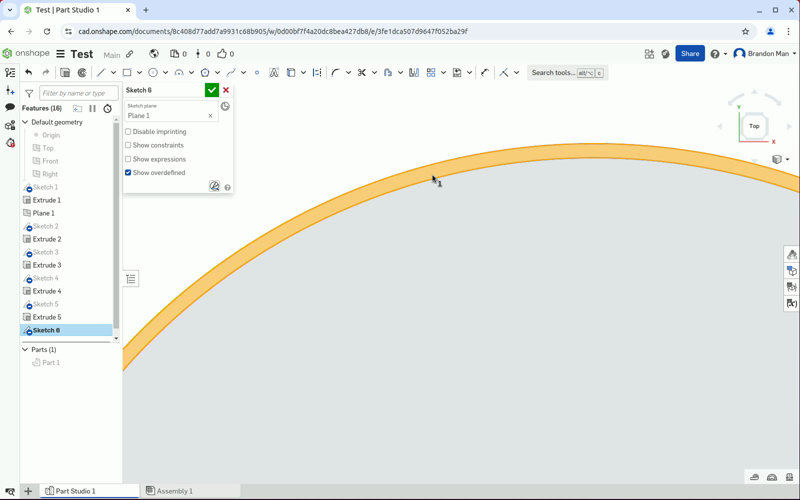
scroll(-6)
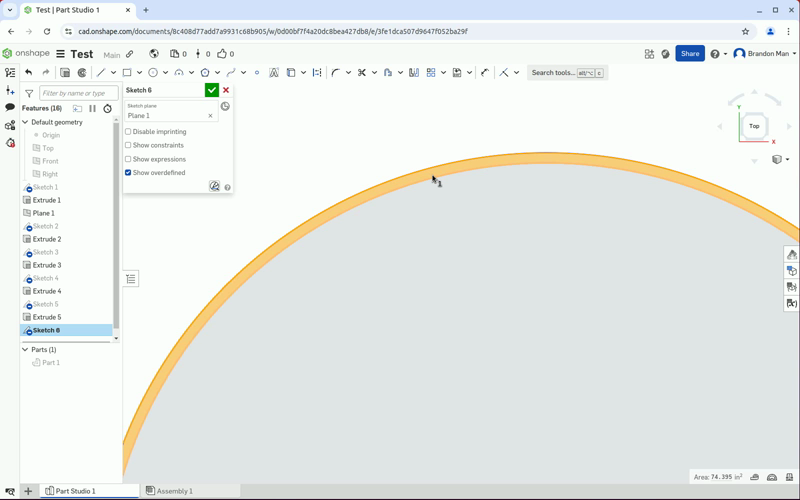
scroll(-6)
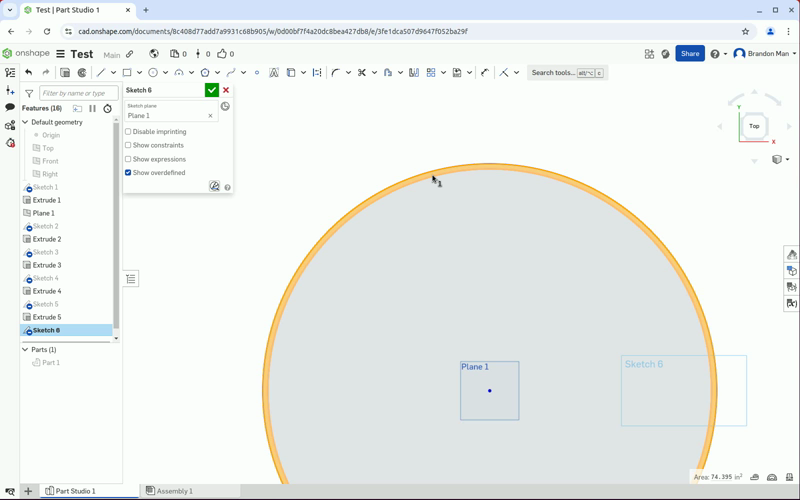
scroll(-6)
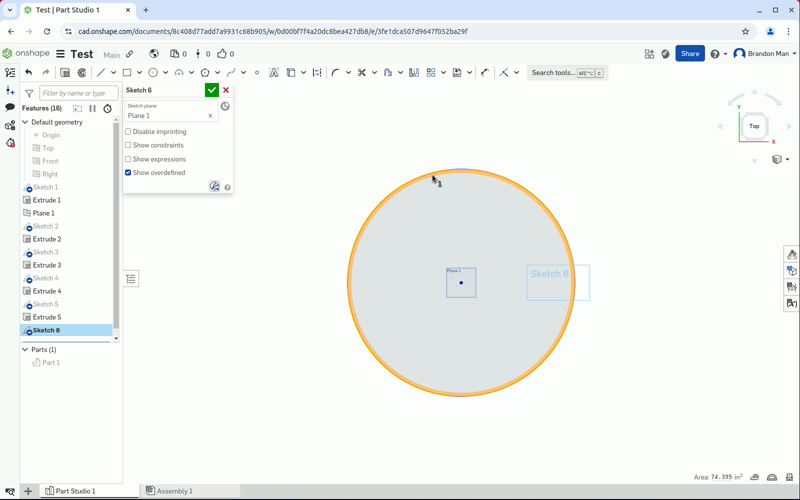
mouse_move(73, 352)
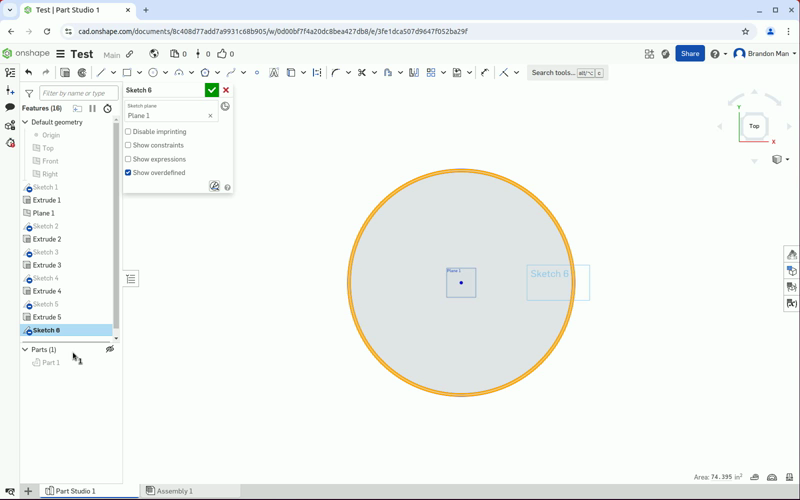
key(shift+y)
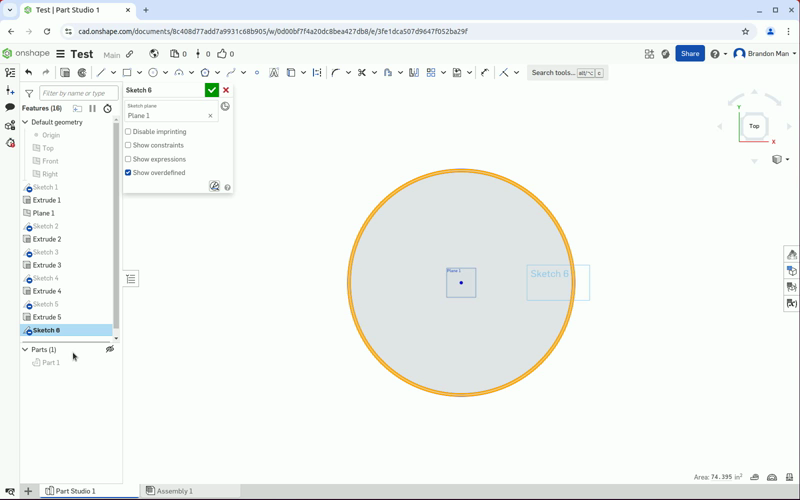
key(shift+e)
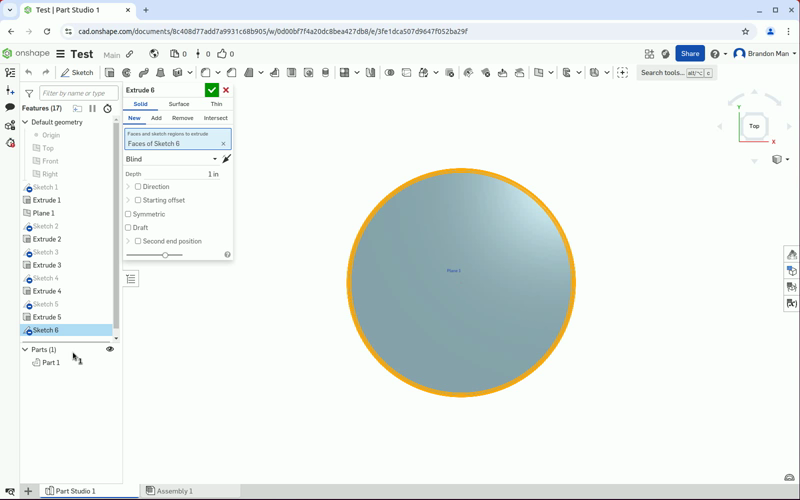
mouse_move(143, 106)
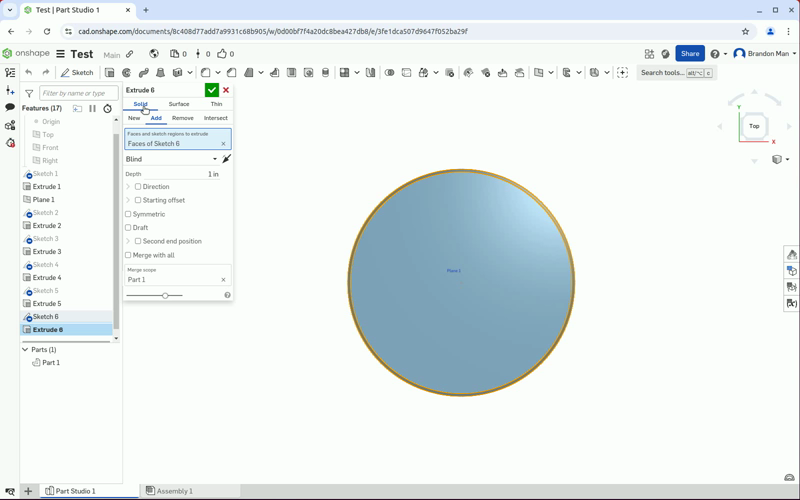
click(143, 106)
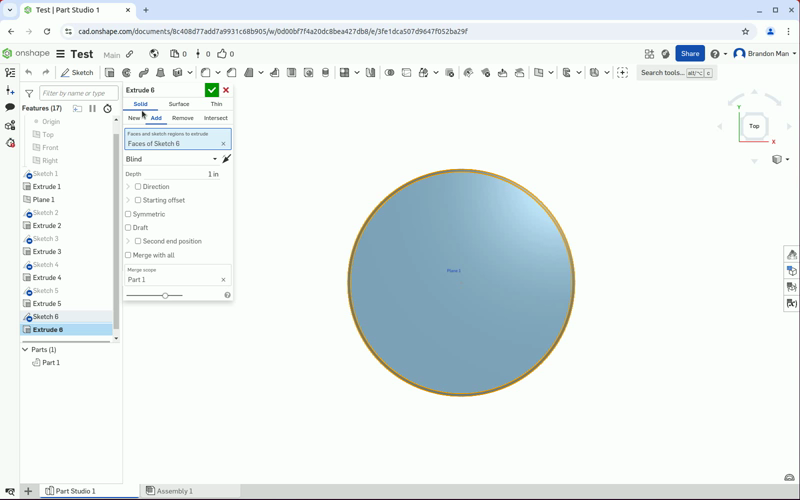
mouse_move(137, 120)
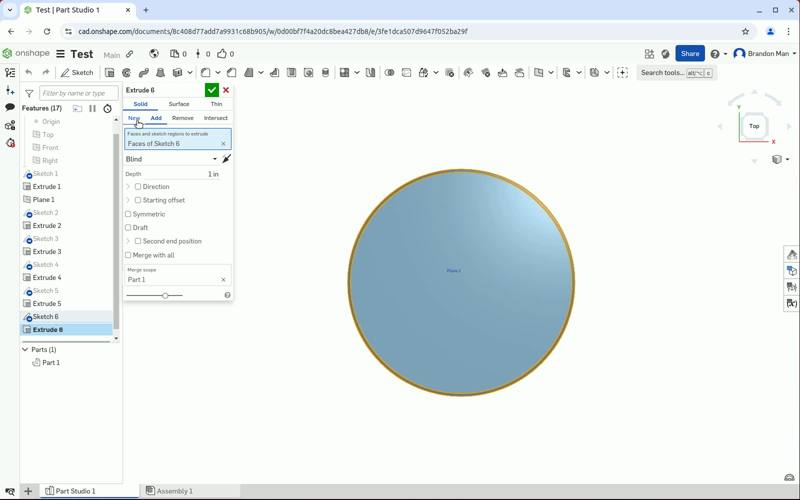
click(137, 120)
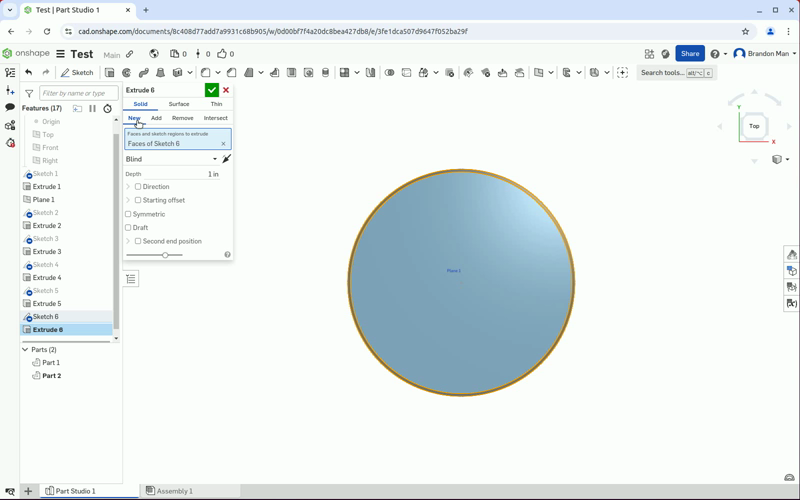
key(tab, 4)
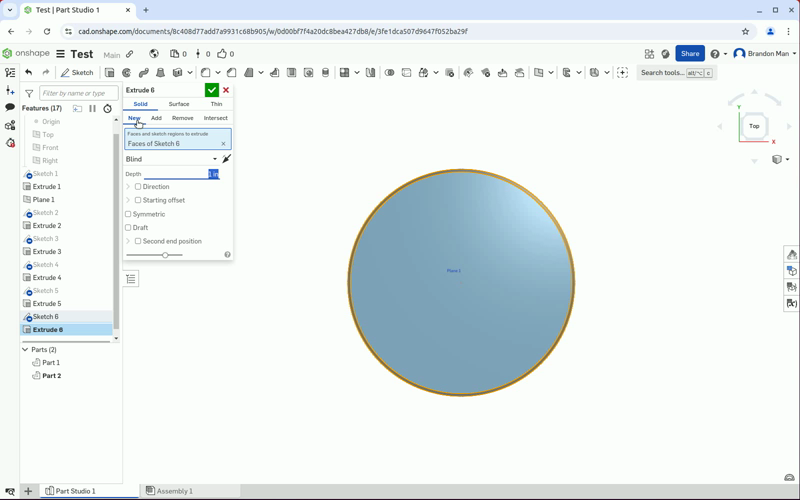
text(2.166)
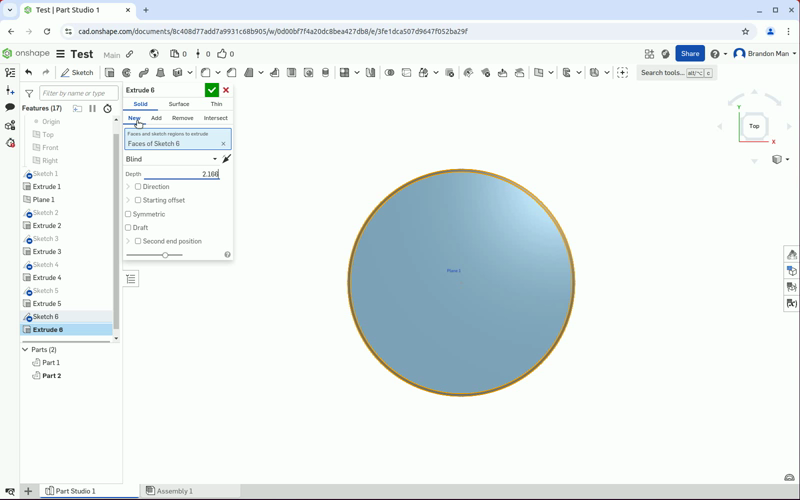
key(enter)
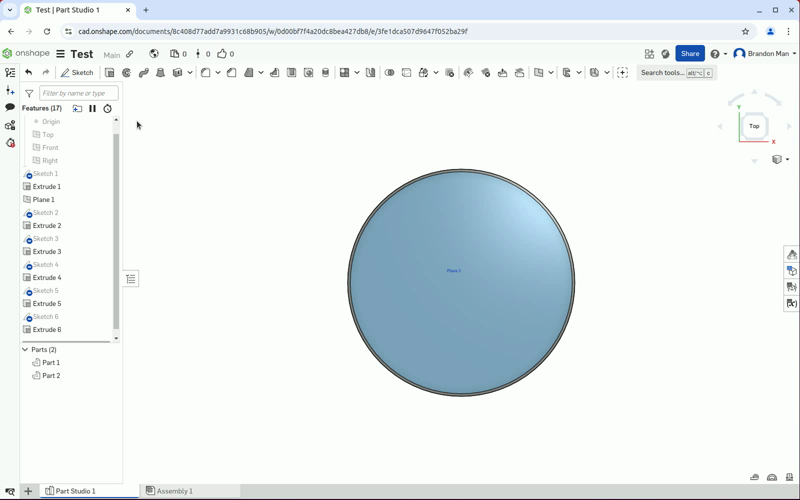
key(shift+h)
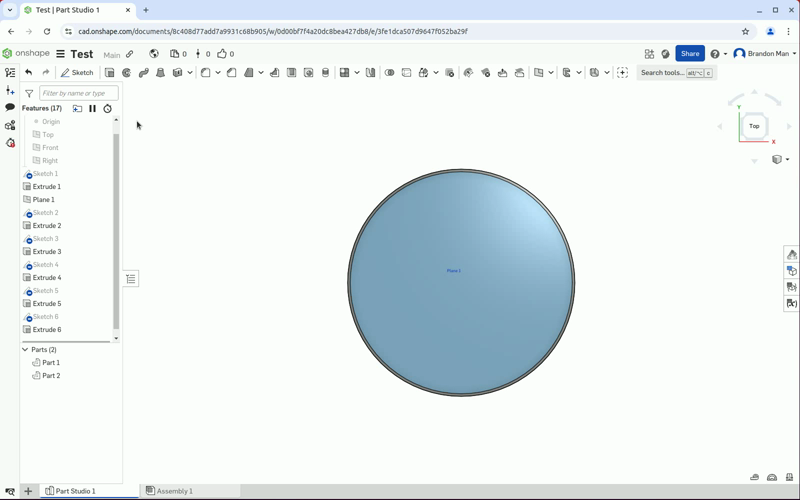
key(shift+h)
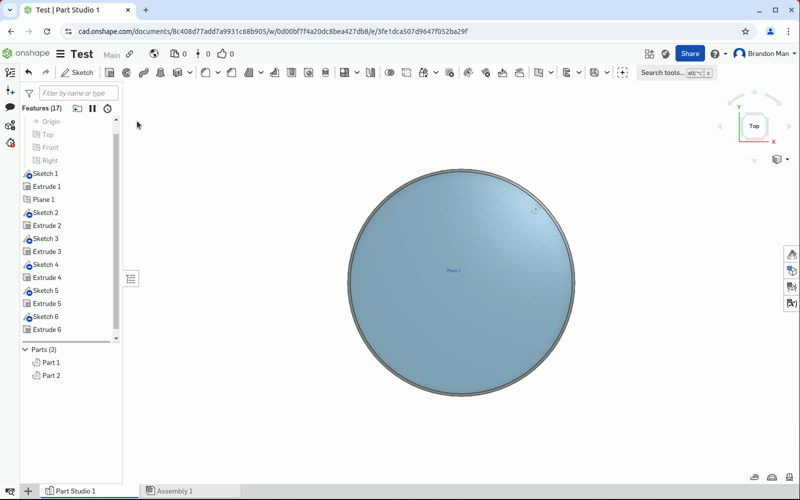
key(shift+7)
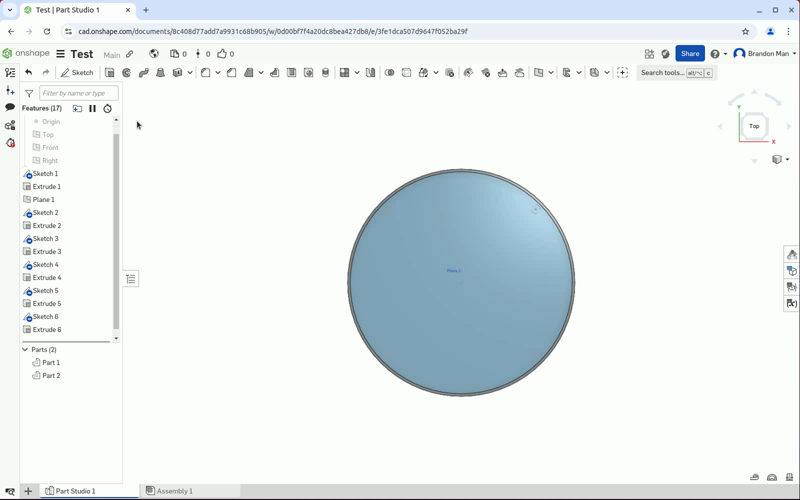
key(up, 3)
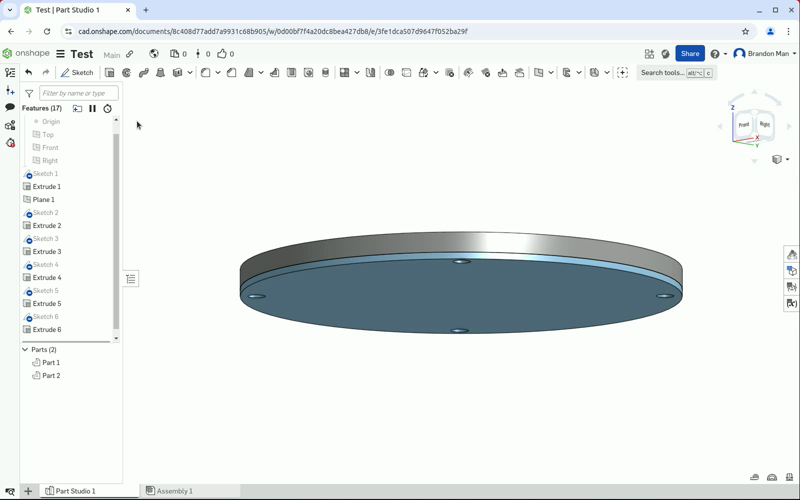
key(left, 3)
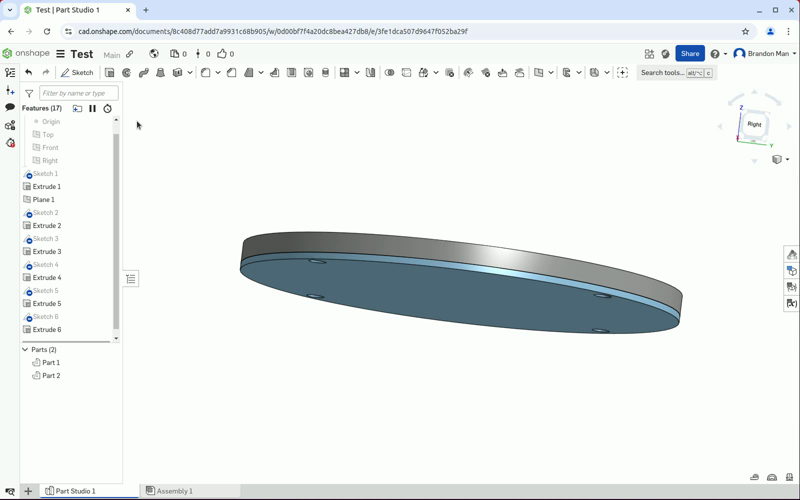
key(right, 3)
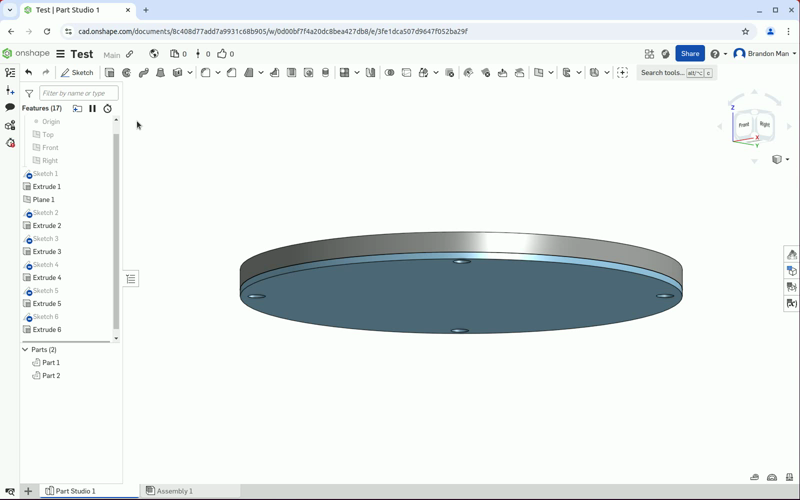
key(down, 3)
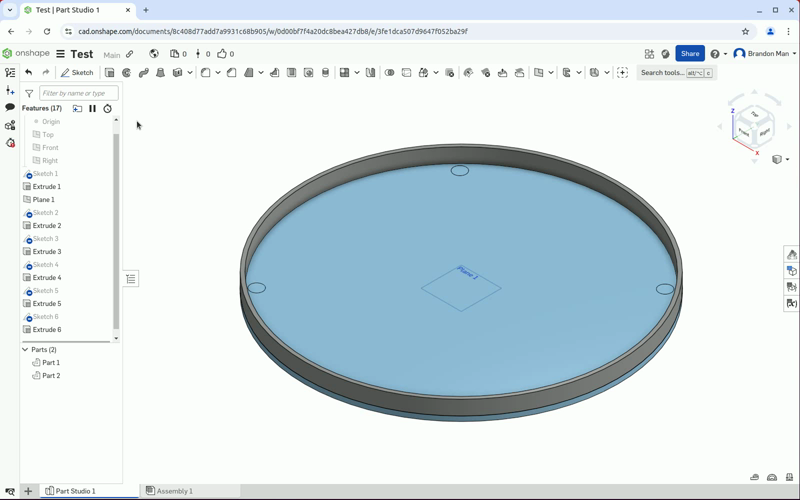
mouse_move(69, 176)
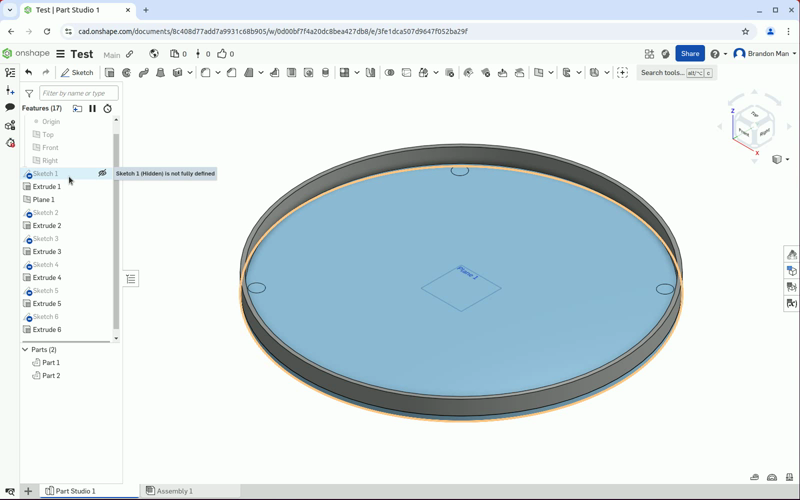
click(69, 176)